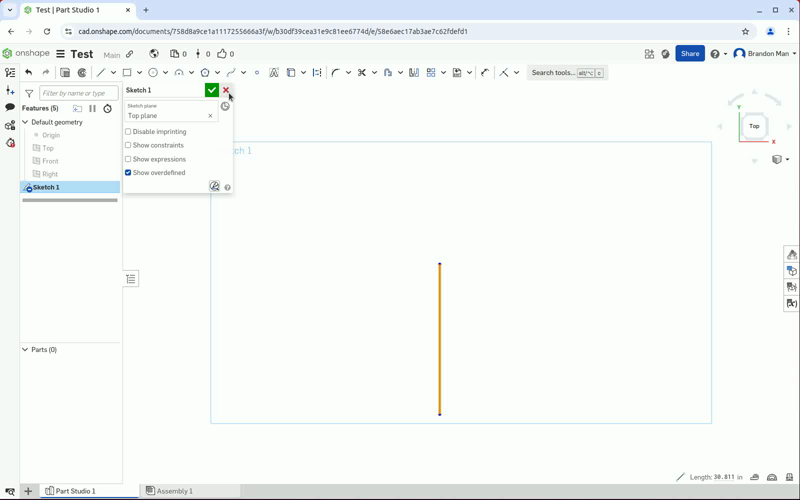
key(shift+h)
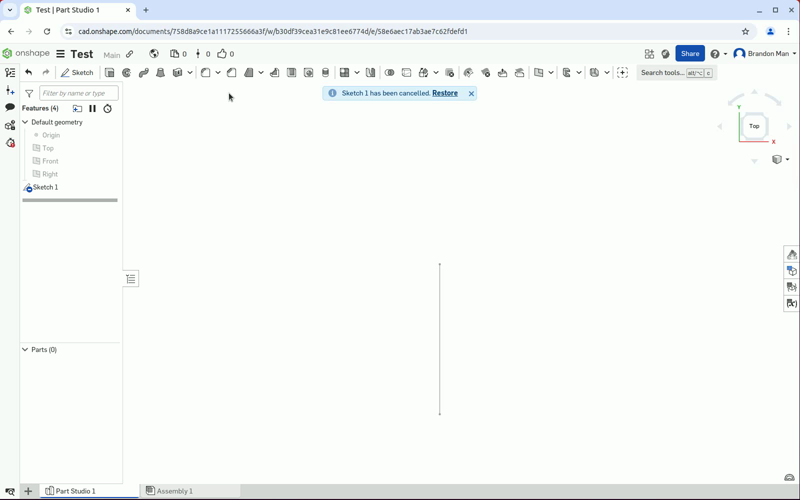
mouse_move(73, 352)
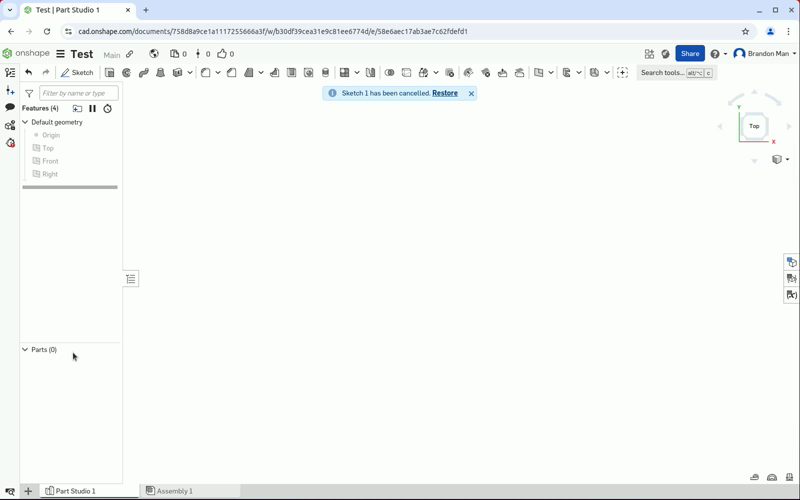
key(y)
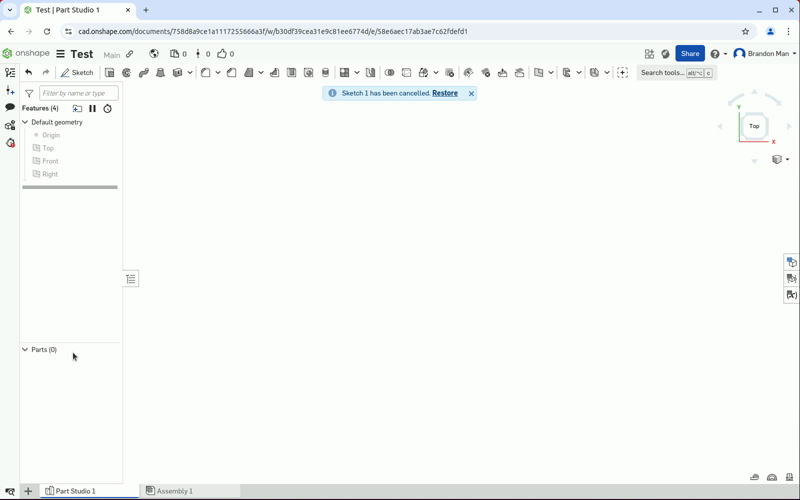
key(shift+p)
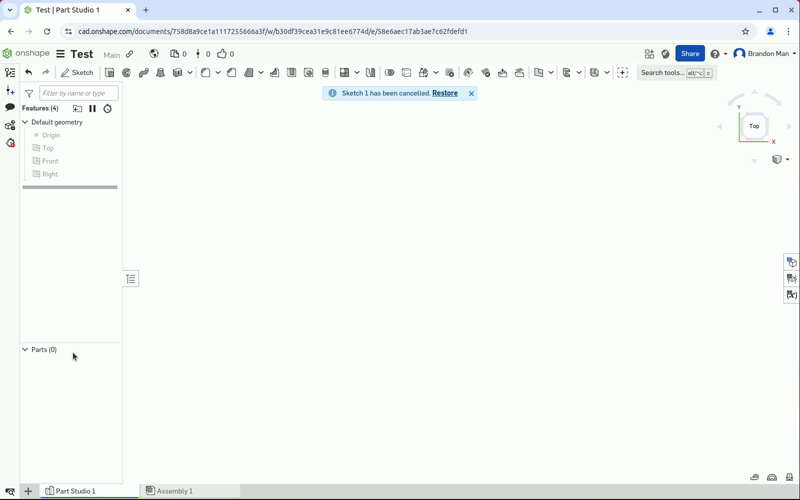
key(space)
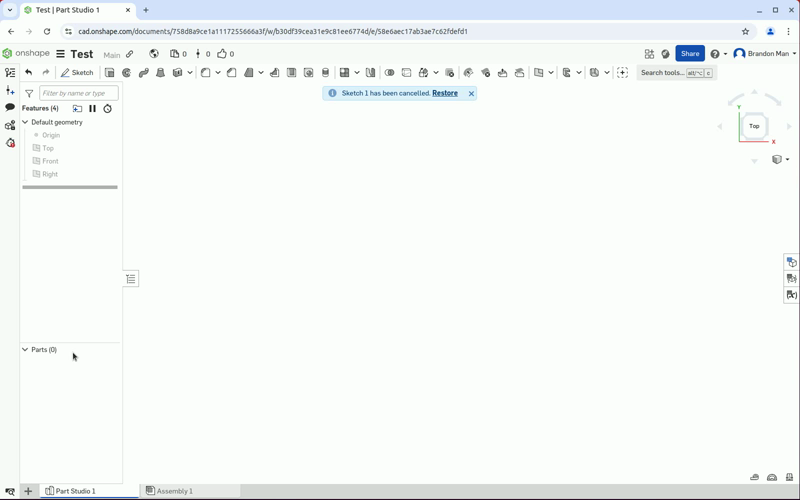
key_down(shift)
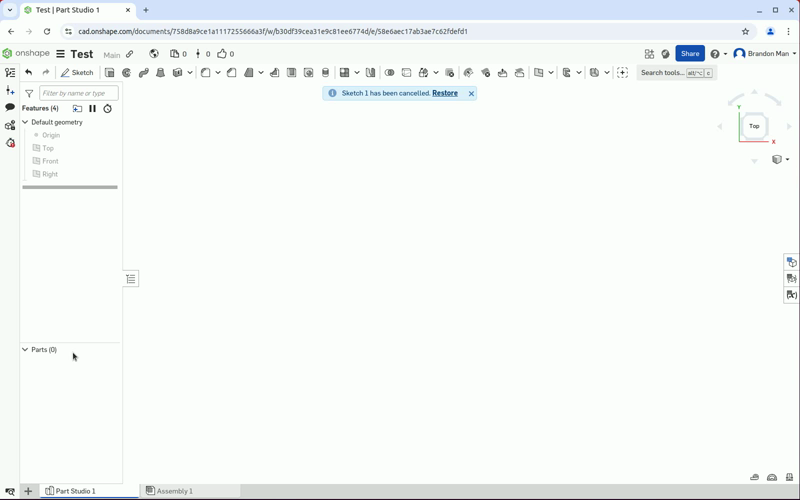
key(up)
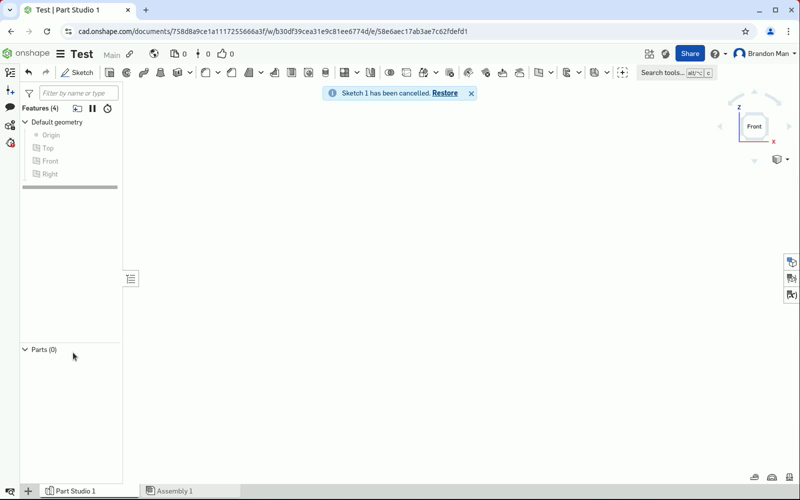
key_up(shift)
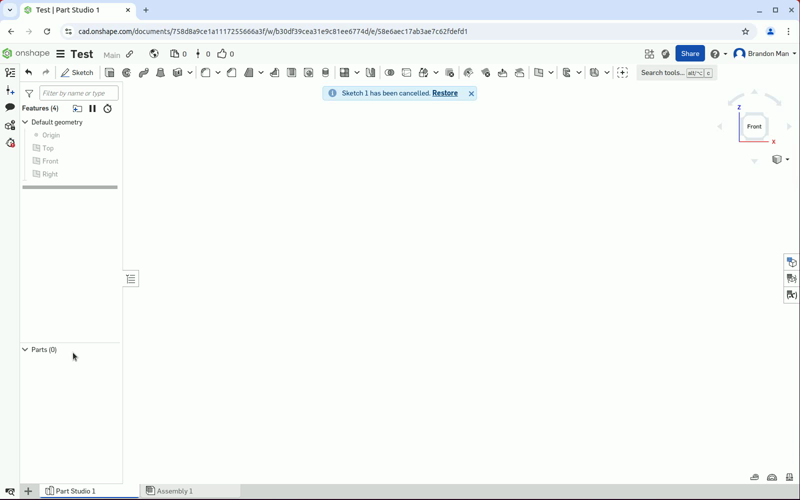
mouse_move(73, 352)
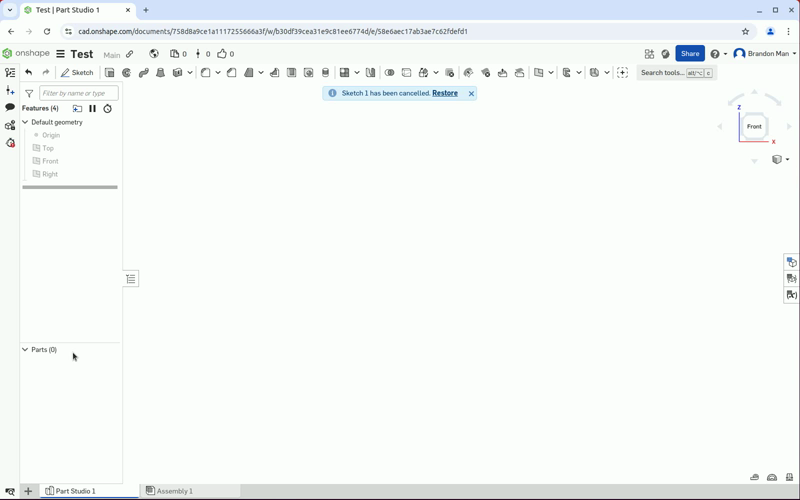
key(shift+y)
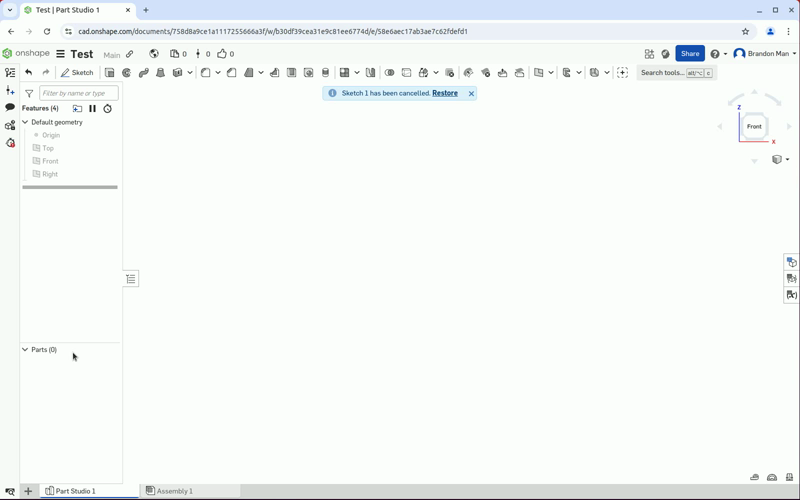
key(shift+s)
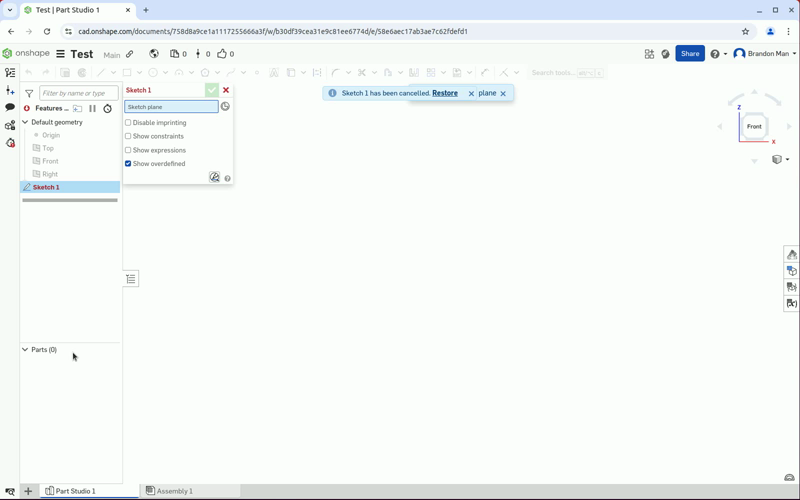
mouse_move(73, 163)
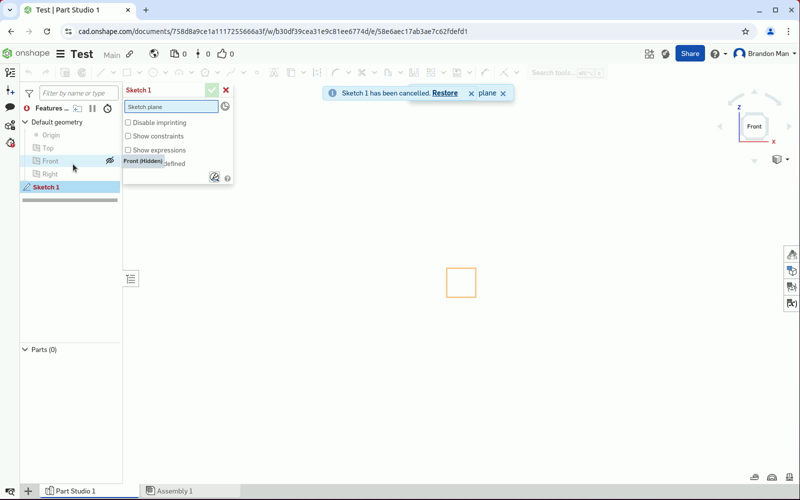
click(73, 163)
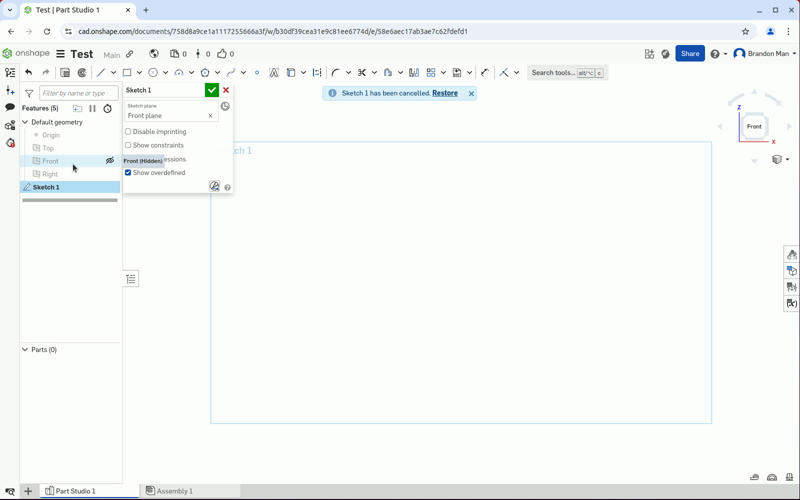
mouse_move(73, 352)
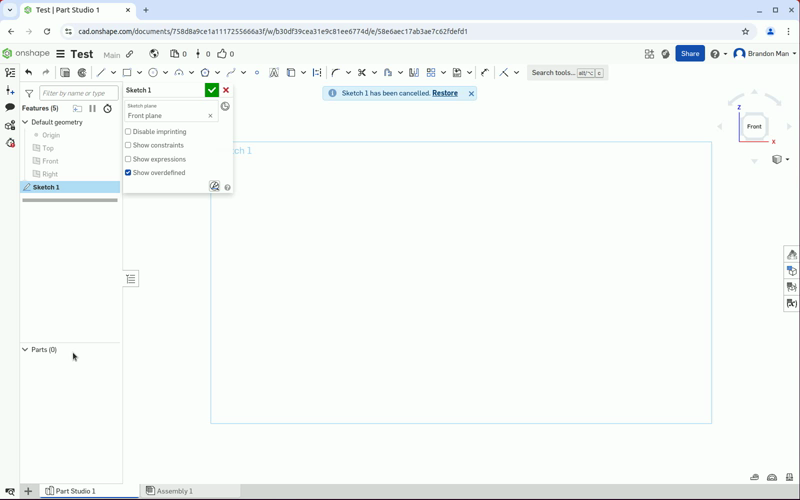
key(y)
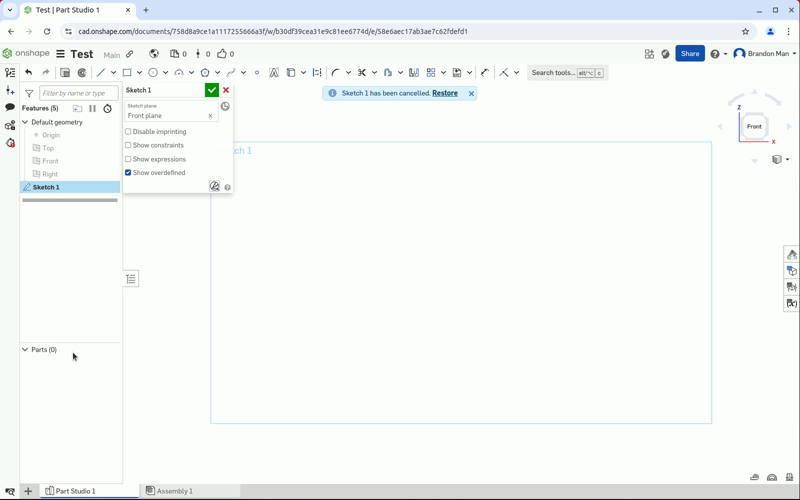
key(l)
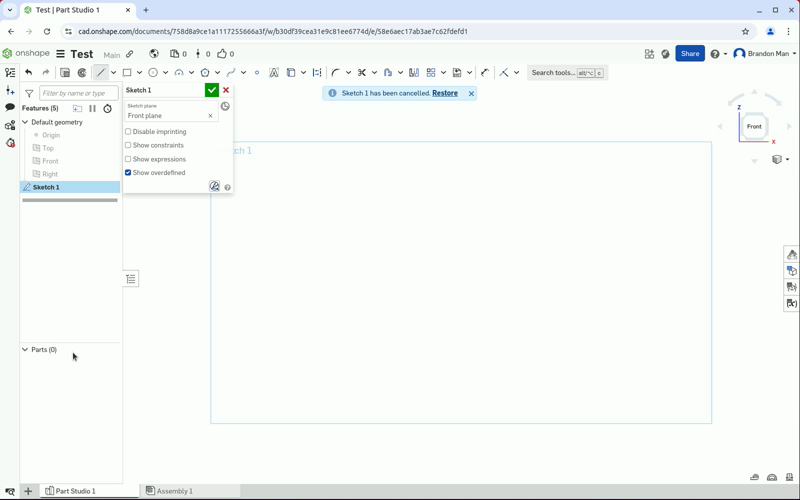
key_down(shift)
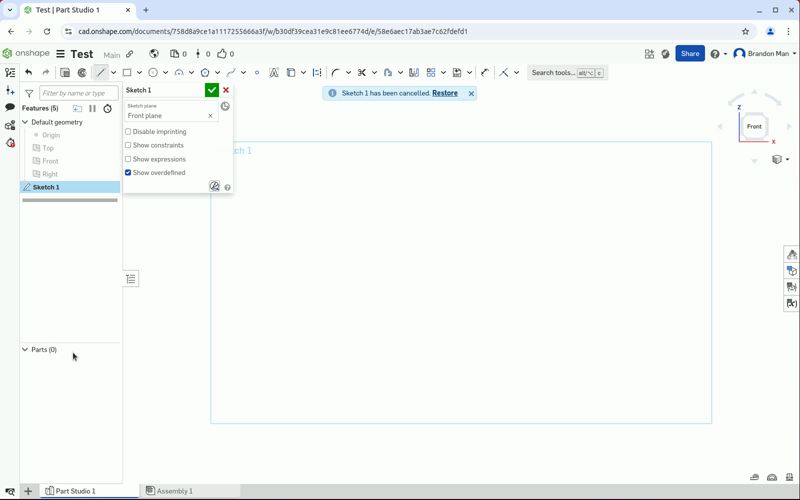
mouse_move(348, 282)
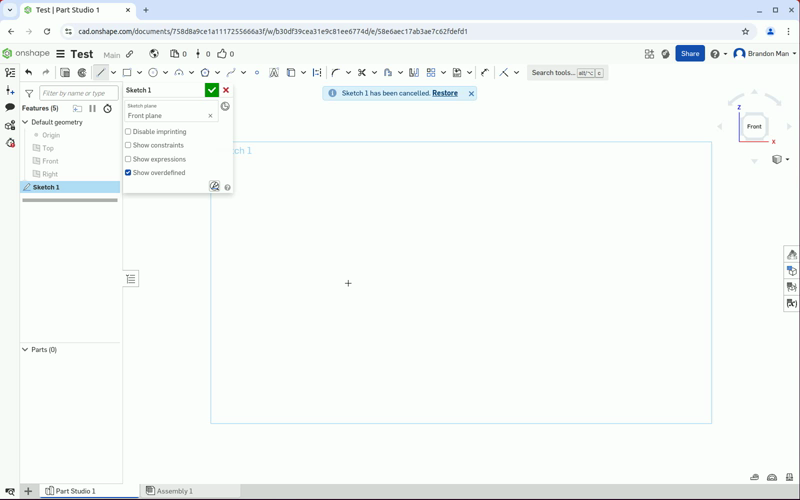
click(348, 282)
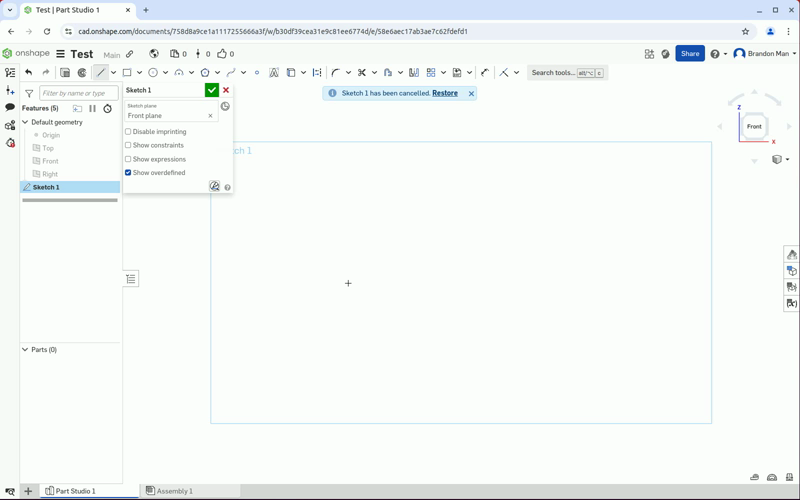
key_up(shift)
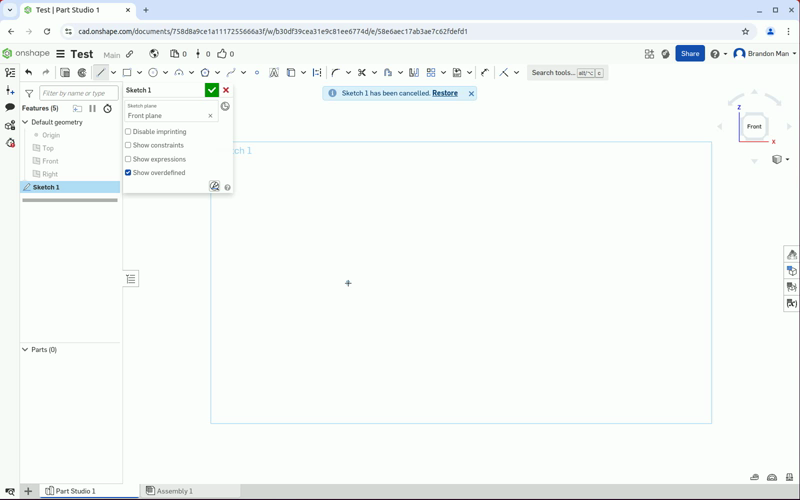
key_down(shift)
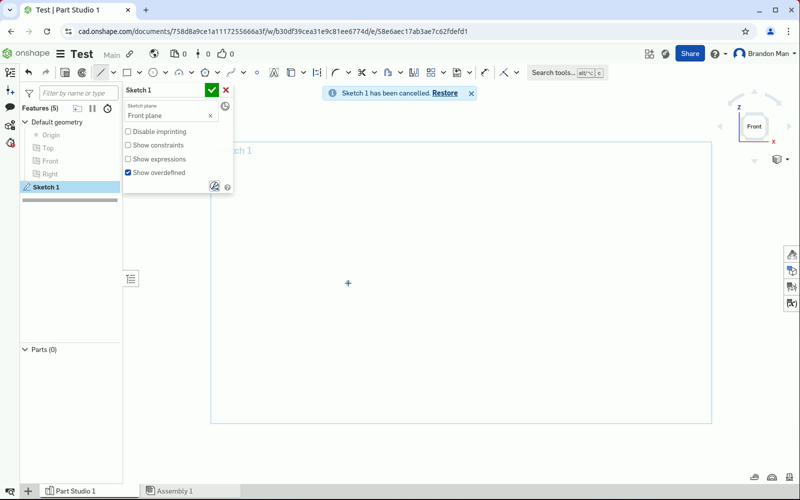
mouse_move(378, 282)
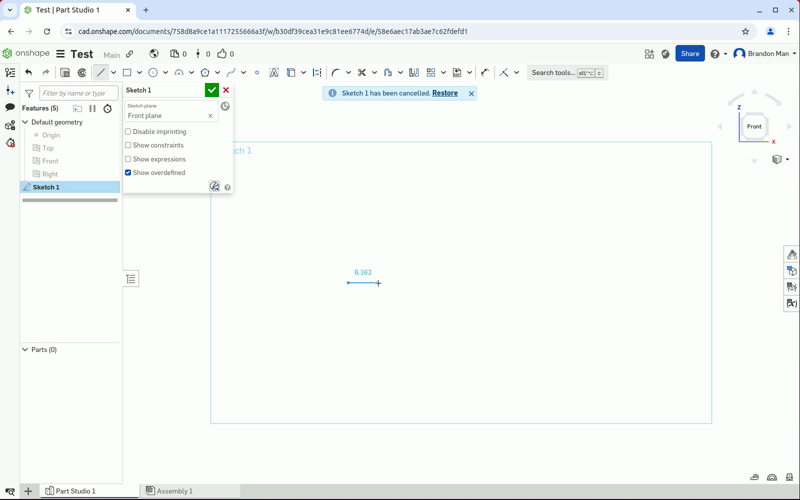
mouse_move(403, 282)
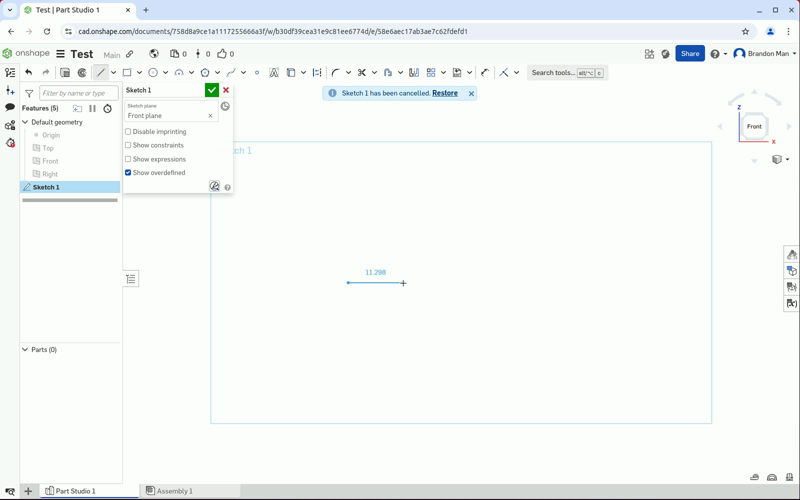
click(403, 282)
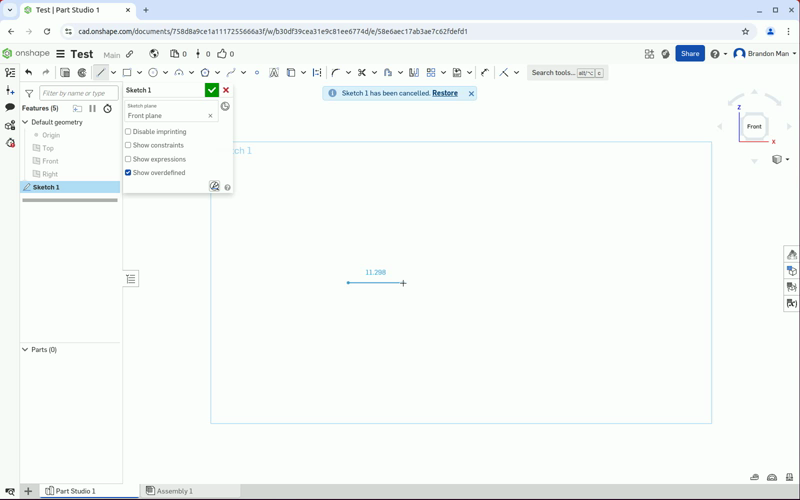
key_up(shift)
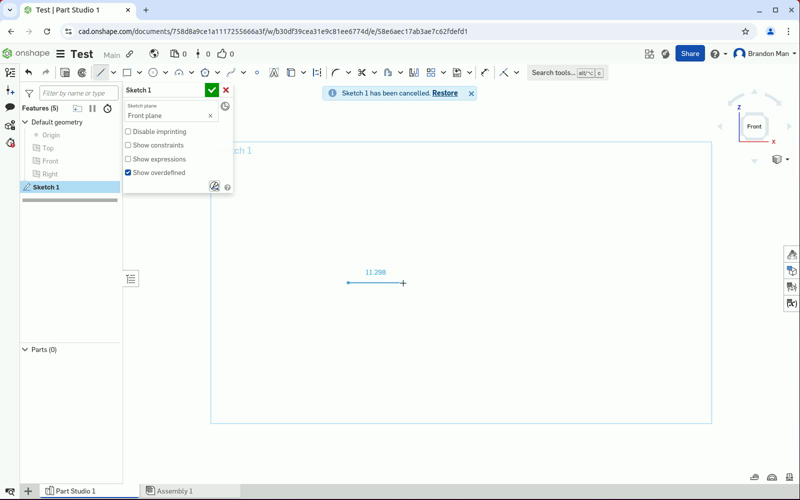
key_down(shift)
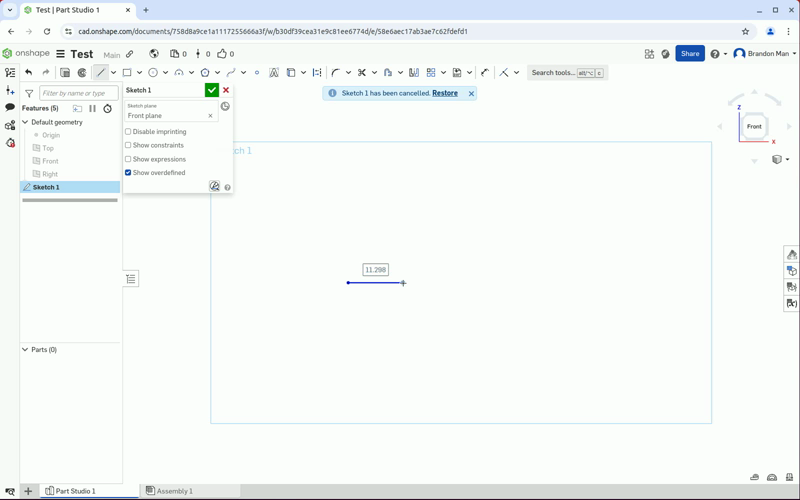
mouse_move(403, 185)
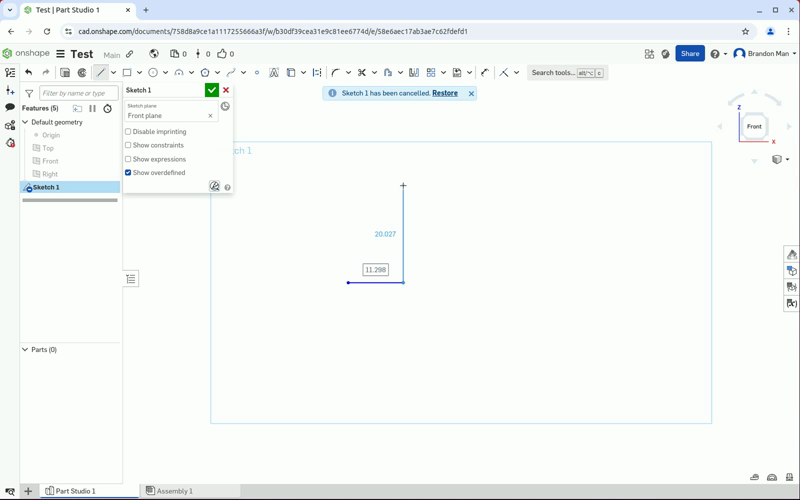
click(403, 185)
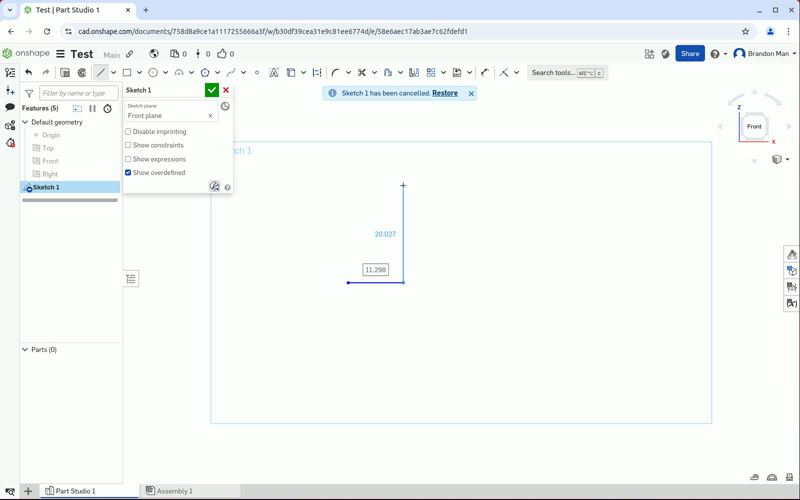
key_up(shift)
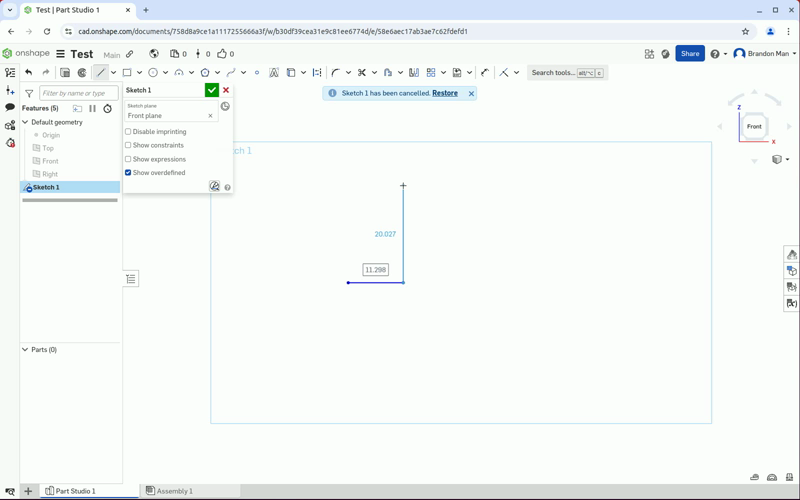
key_down(shift)
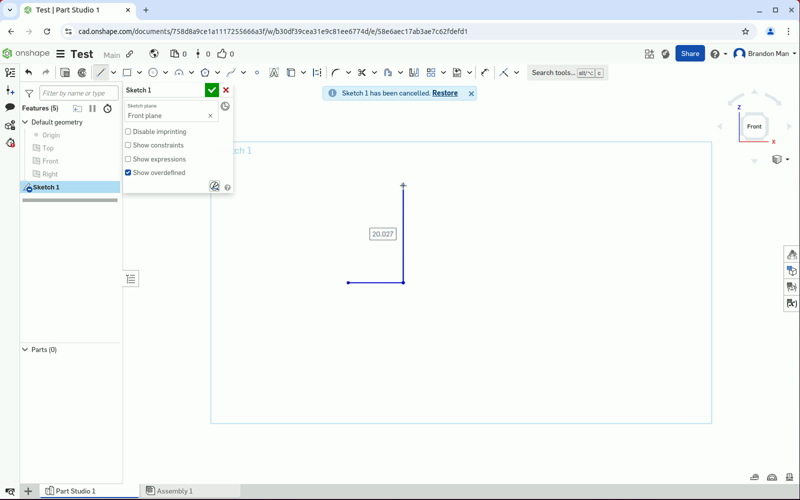
mouse_move(433, 185)
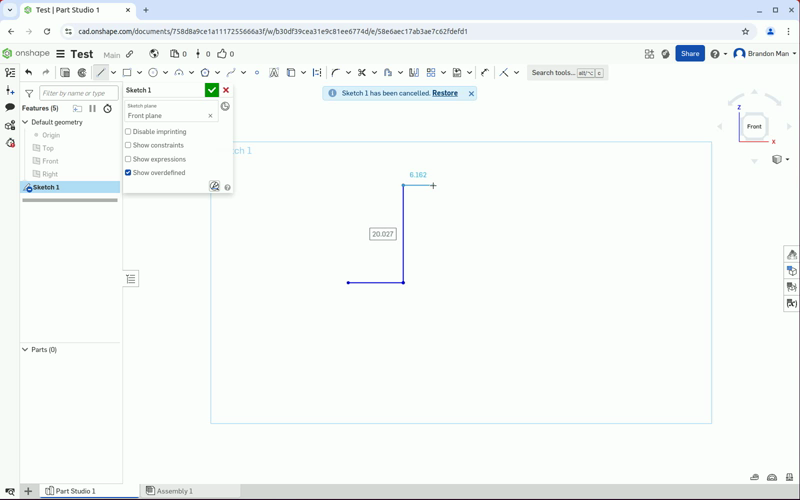
mouse_move(403, 180)
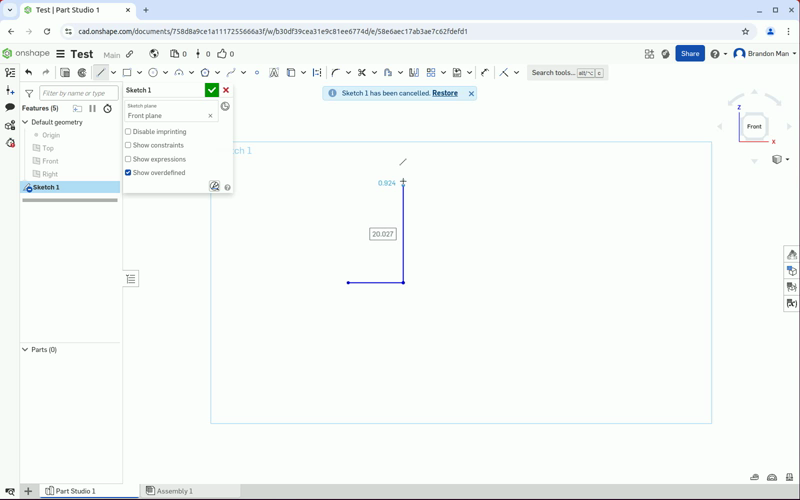
scroll(6)
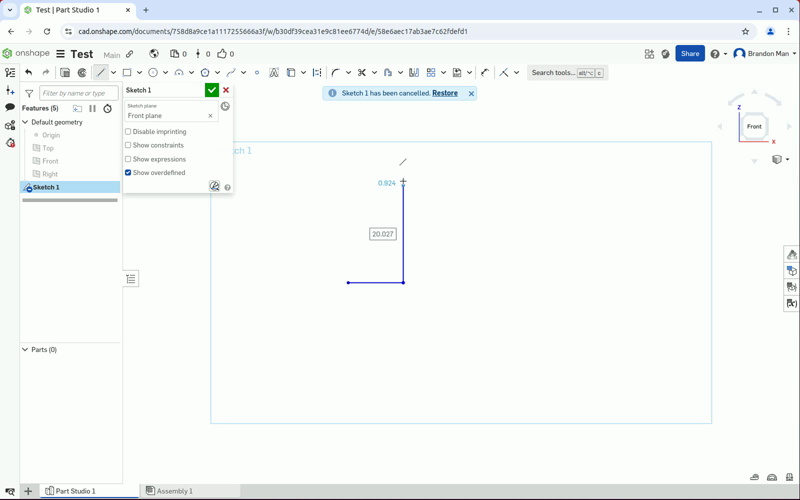
scroll(6)
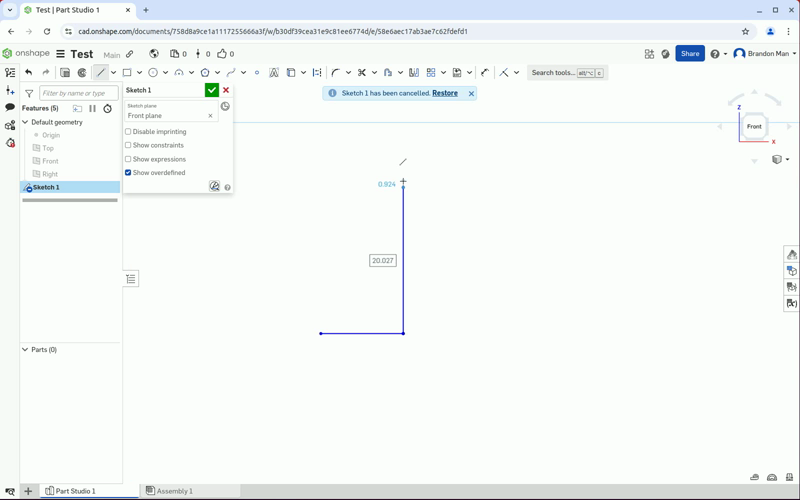
scroll(6)
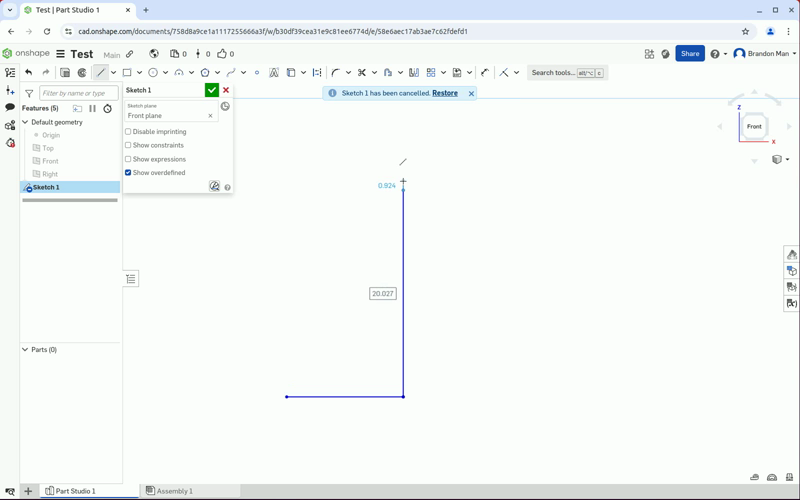
scroll(6)
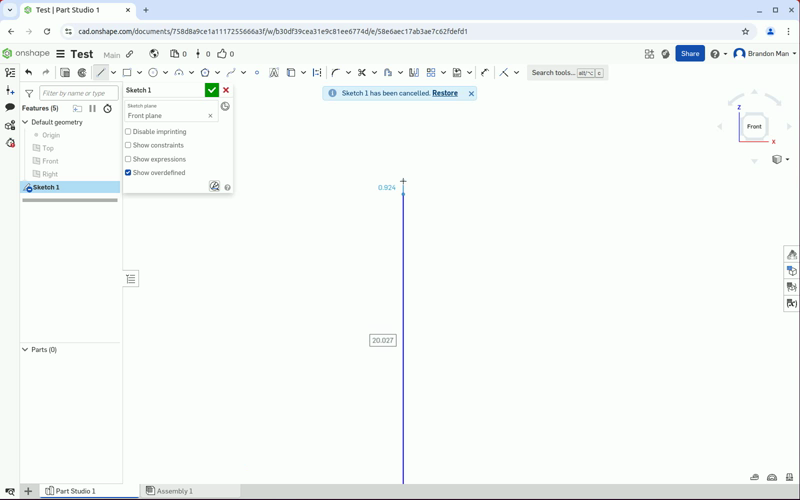
scroll(6)
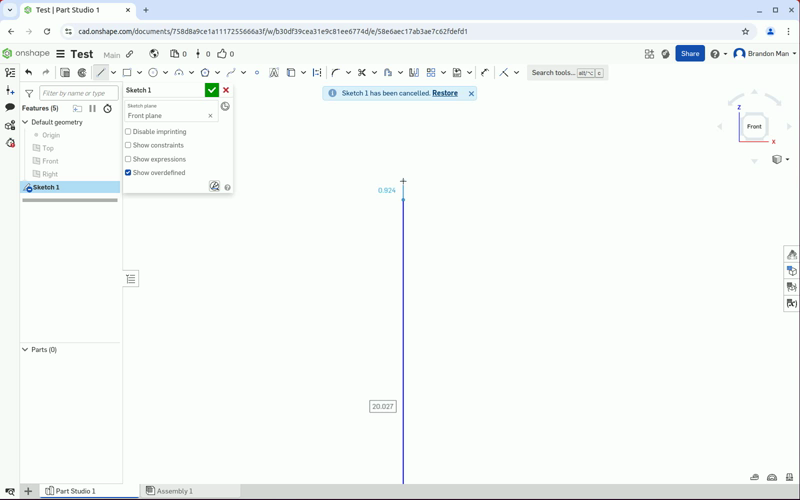
scroll(6)
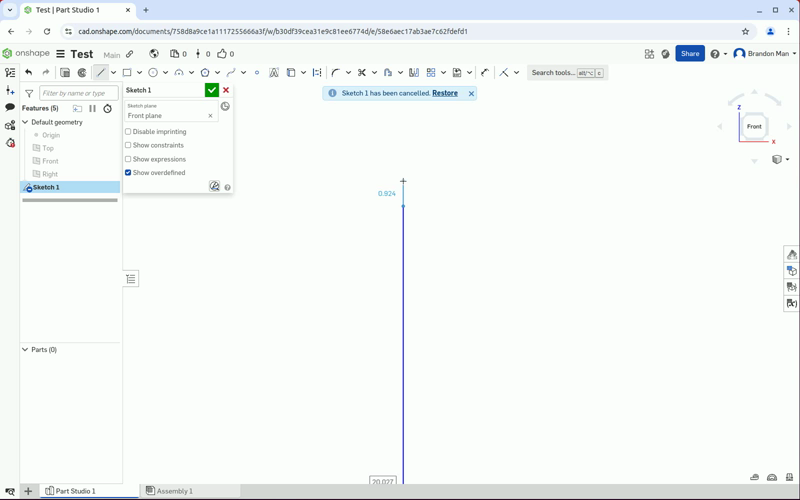
scroll(6)
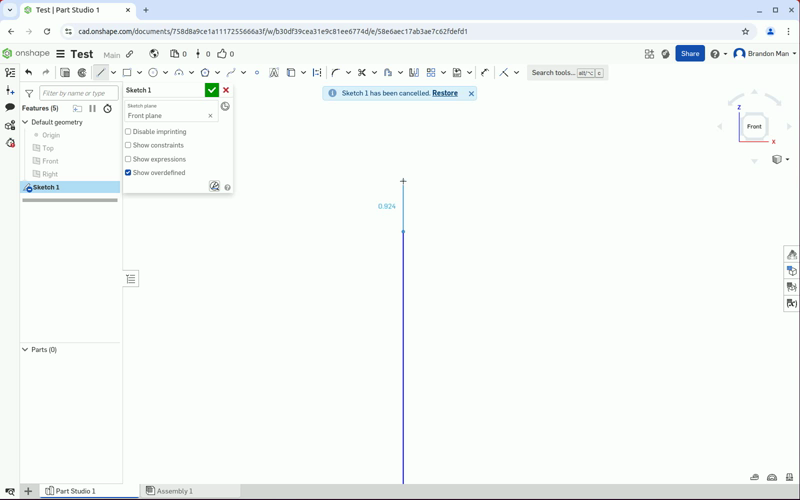
click(403, 180)
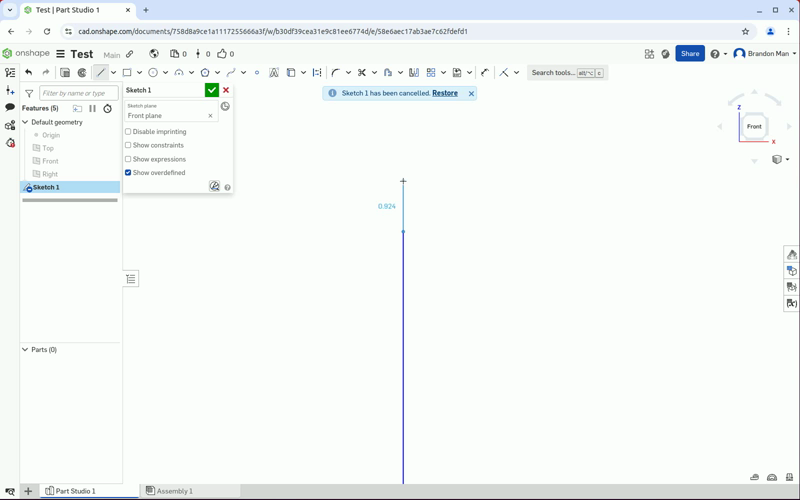
scroll(-6)
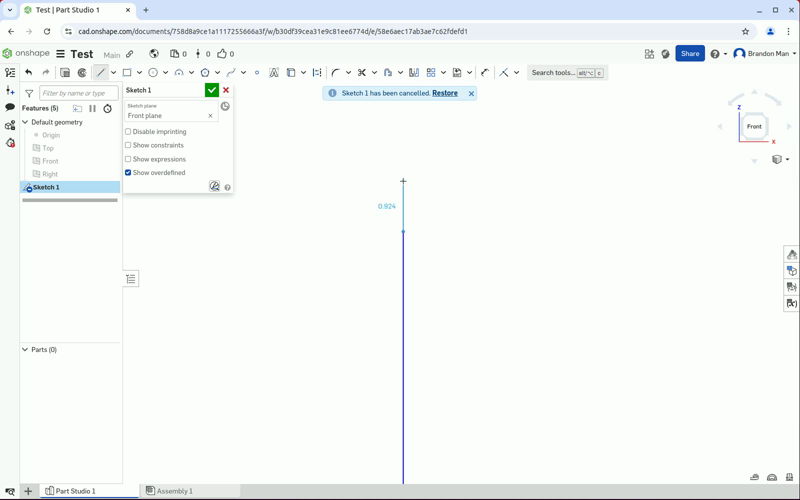
scroll(-6)
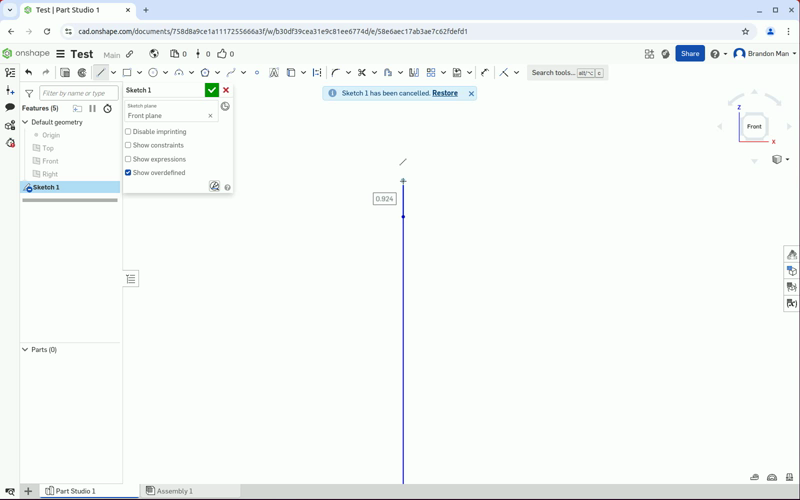
scroll(-6)
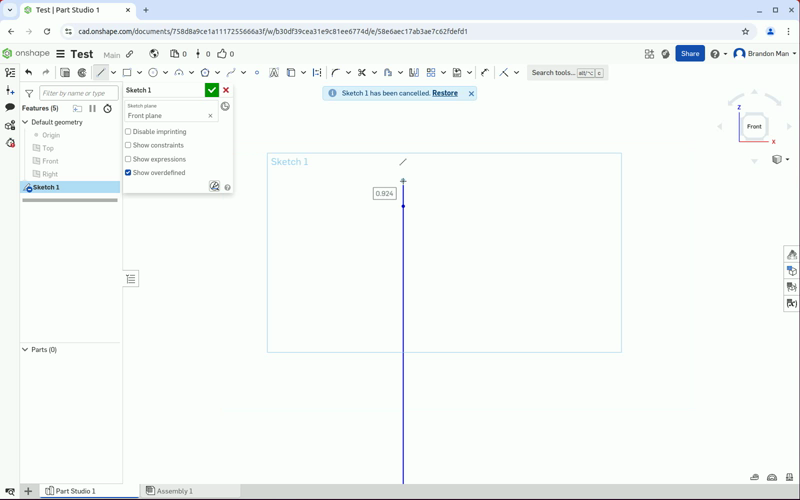
scroll(-6)
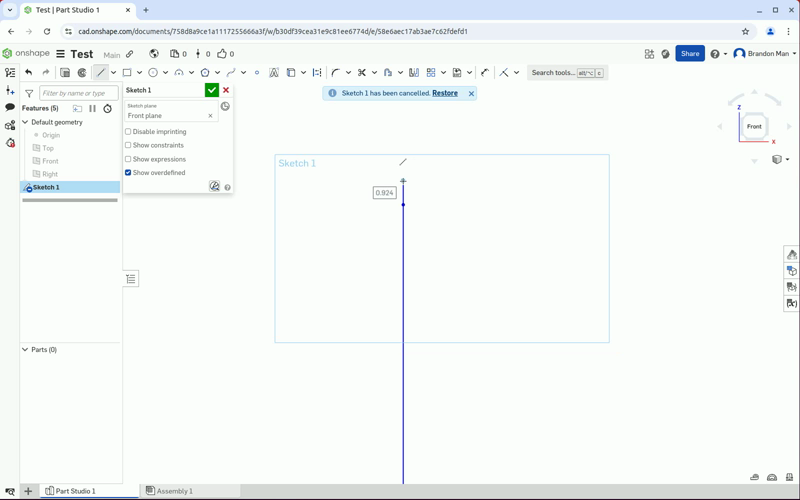
scroll(-6)
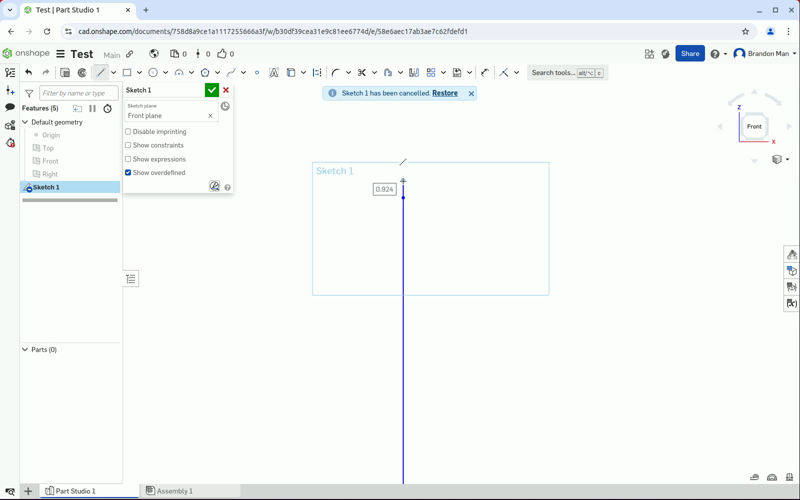
scroll(-6)
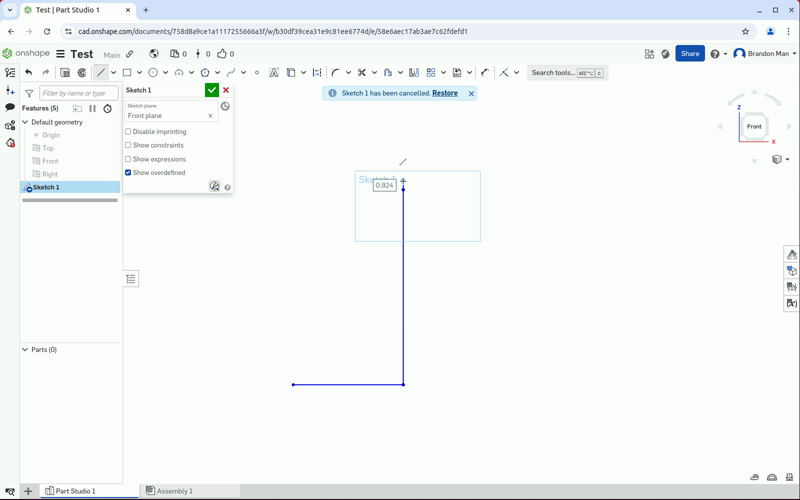
scroll(-6)
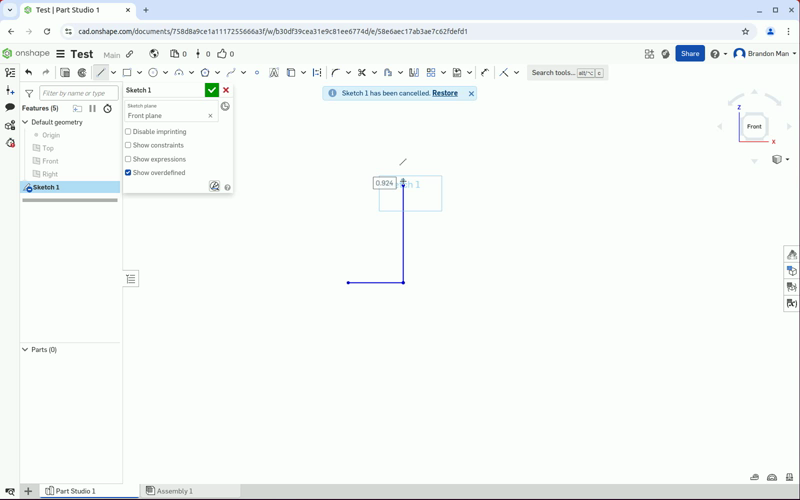
key_up(shift)
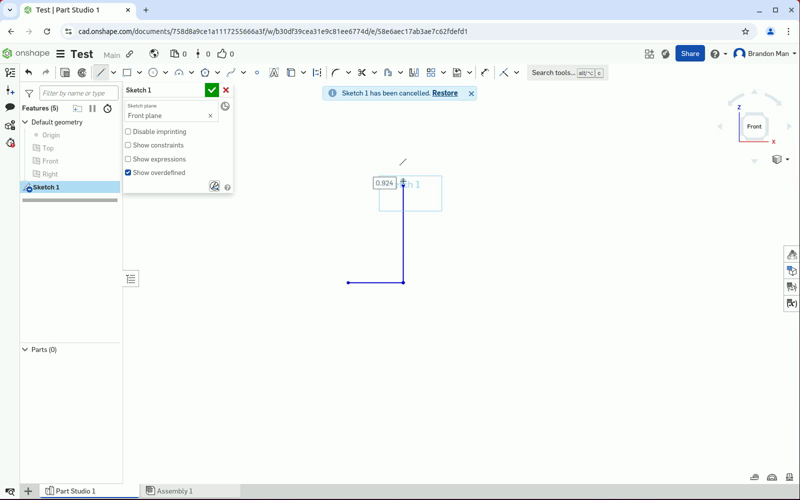
key_down(shift)
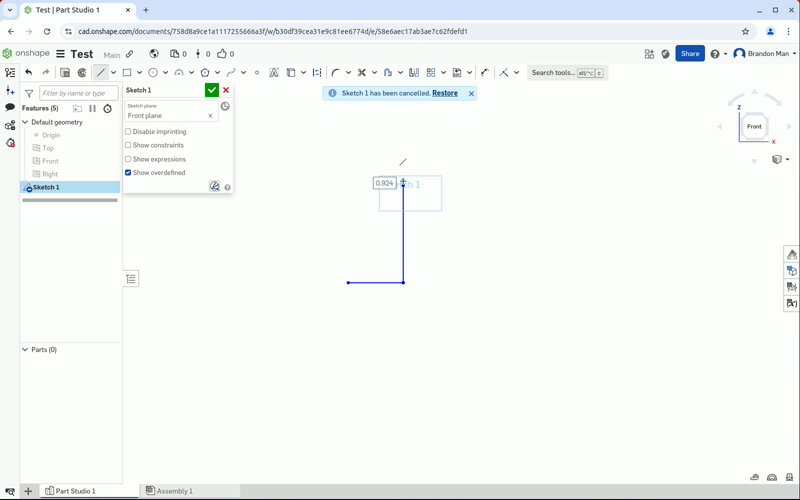
mouse_move(433, 180)
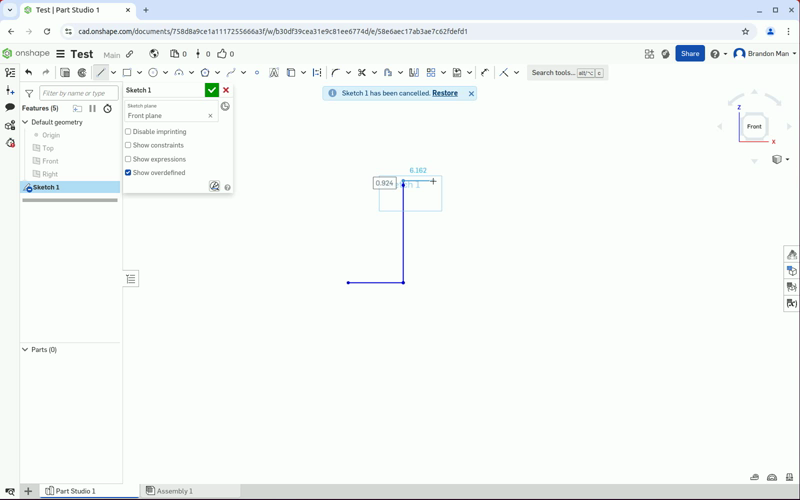
mouse_move(348, 180)
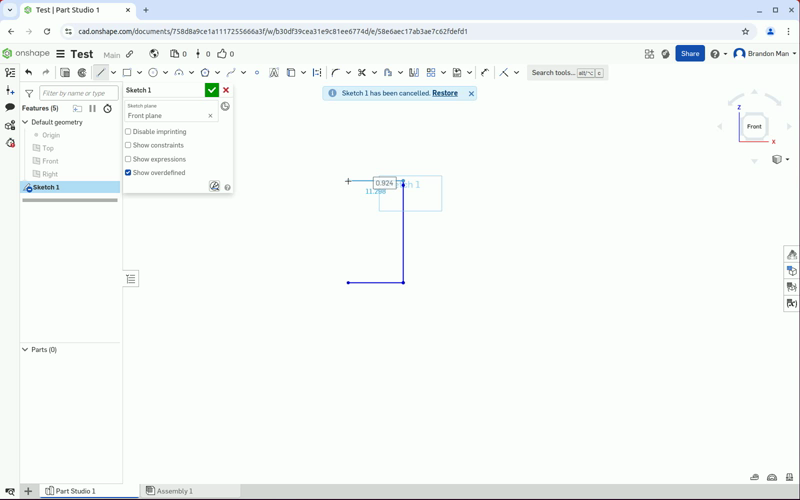
click(348, 180)
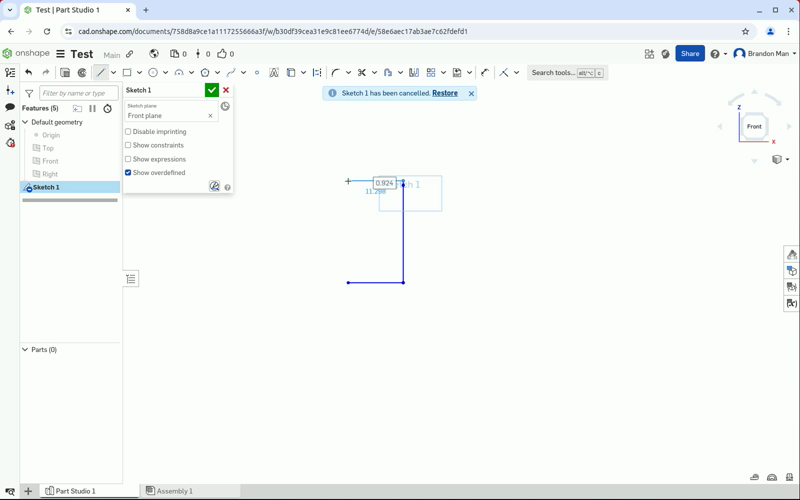
key_up(shift)
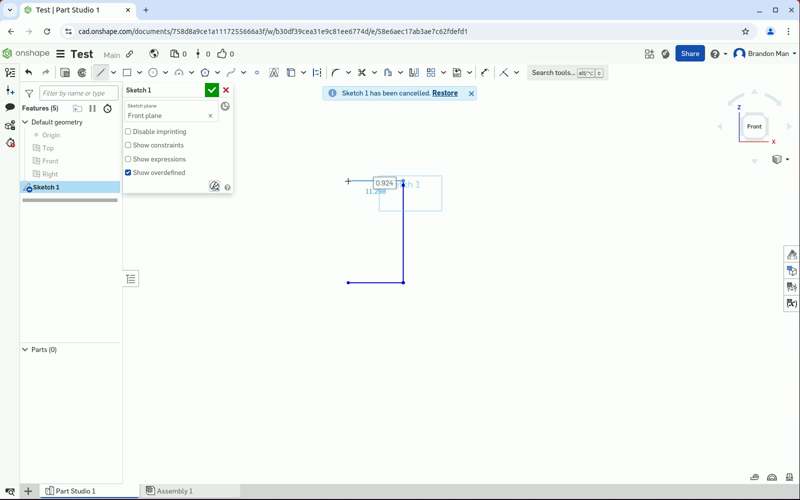
key_down(shift)
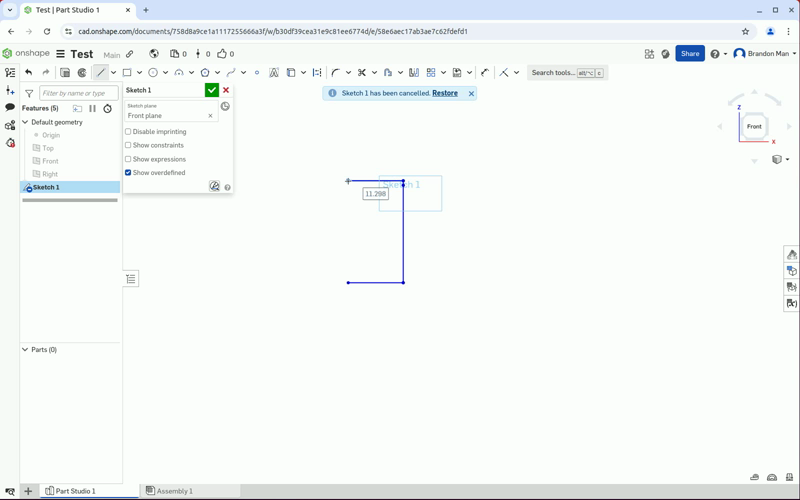
mouse_move(348, 282)
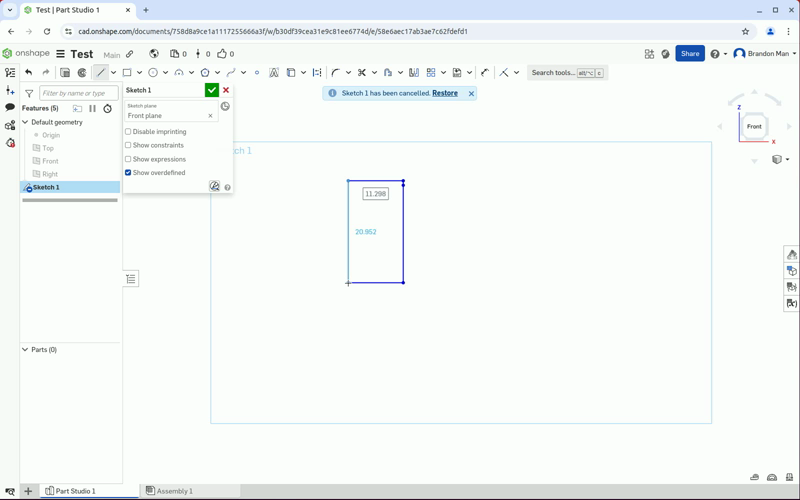
key_up(shift)
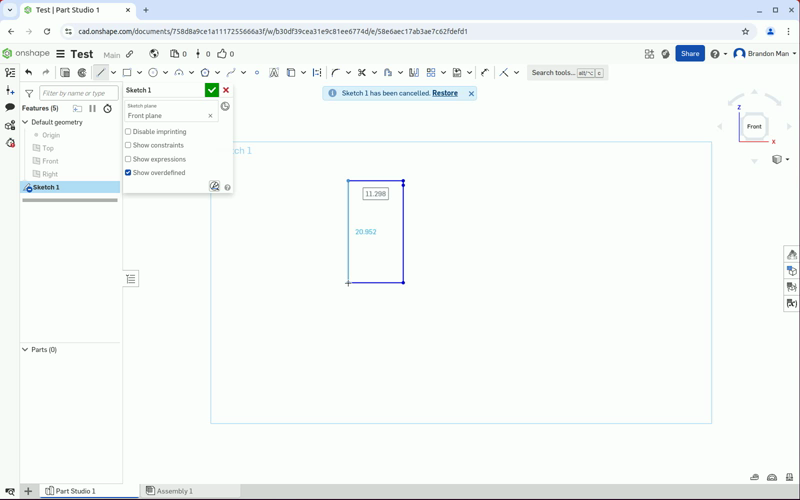
click(348, 282)
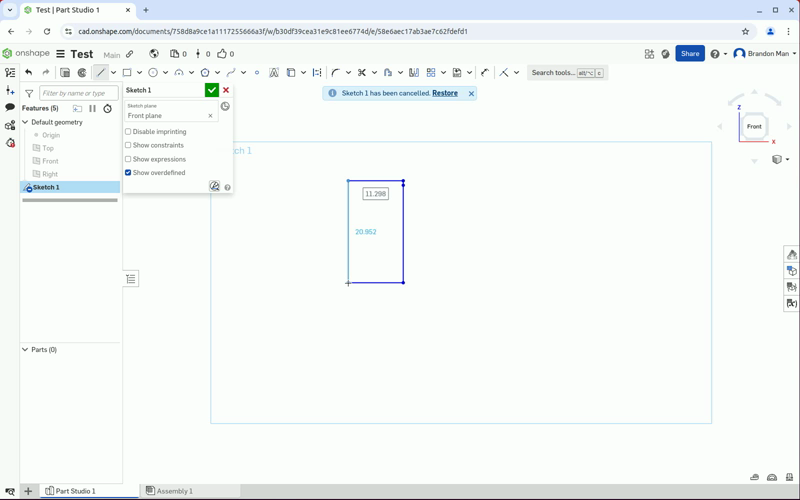
key(esc)
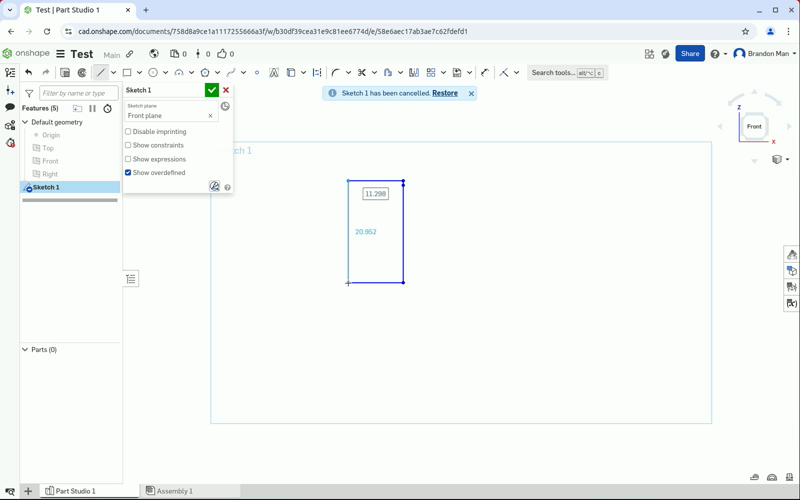
mouse_move(354, 204)
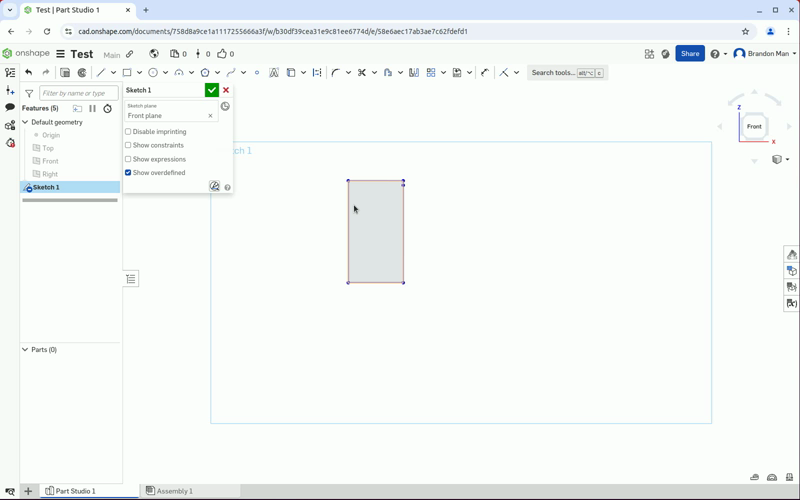
click(354, 204)
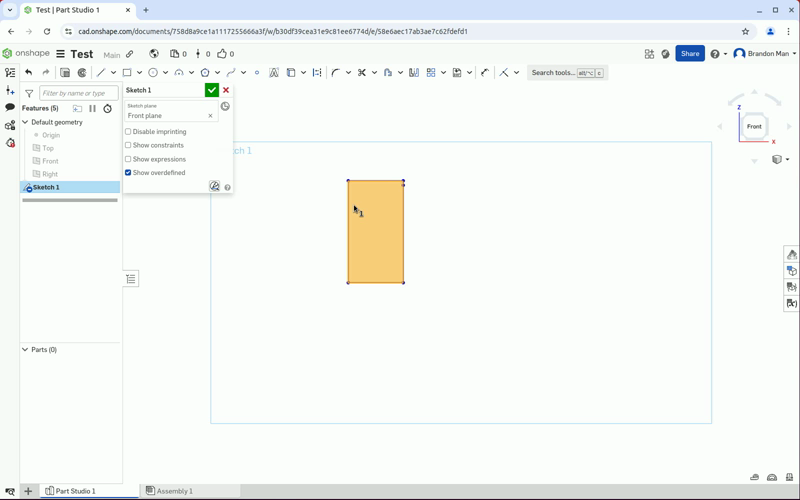
mouse_move(73, 352)
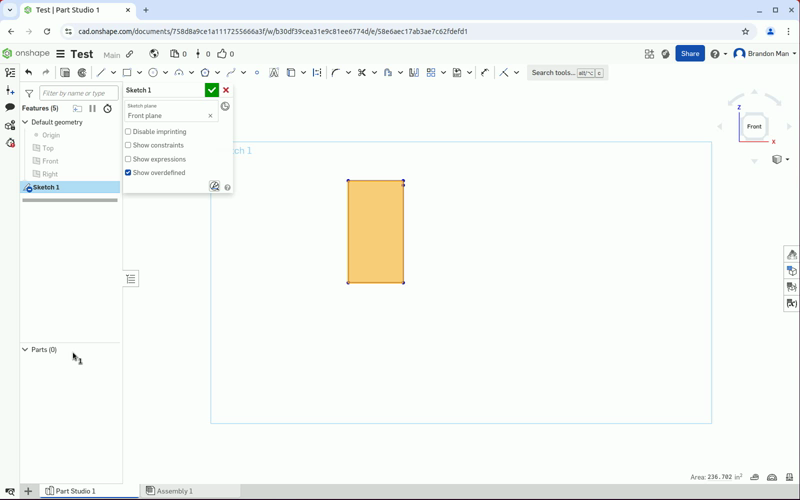
key(shift+y)
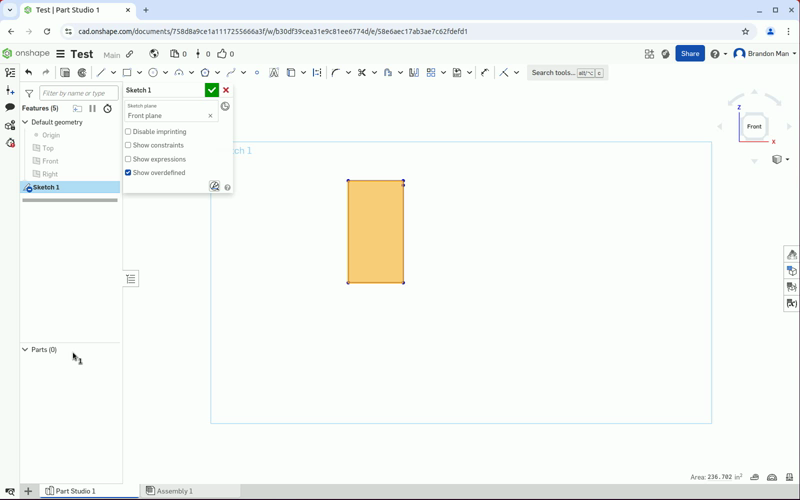
key(shift+e)
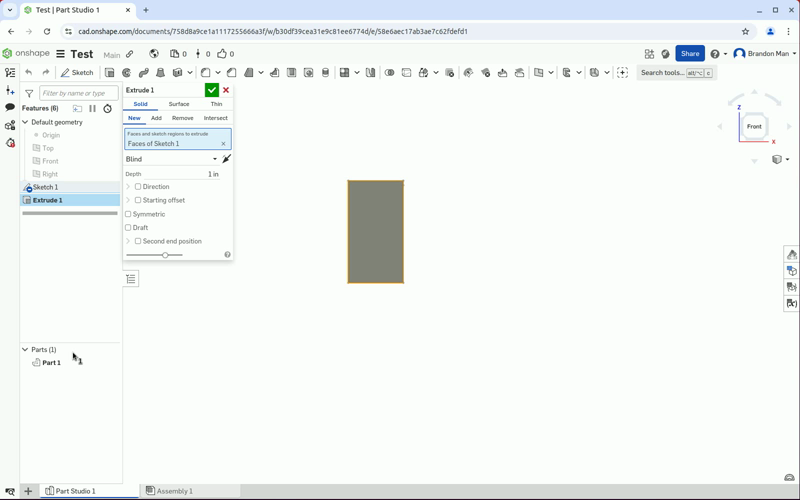
mouse_move(143, 106)
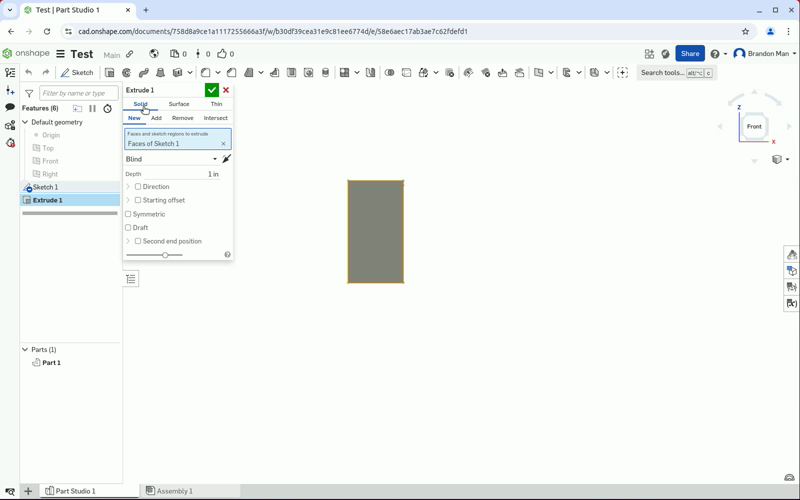
click(143, 106)
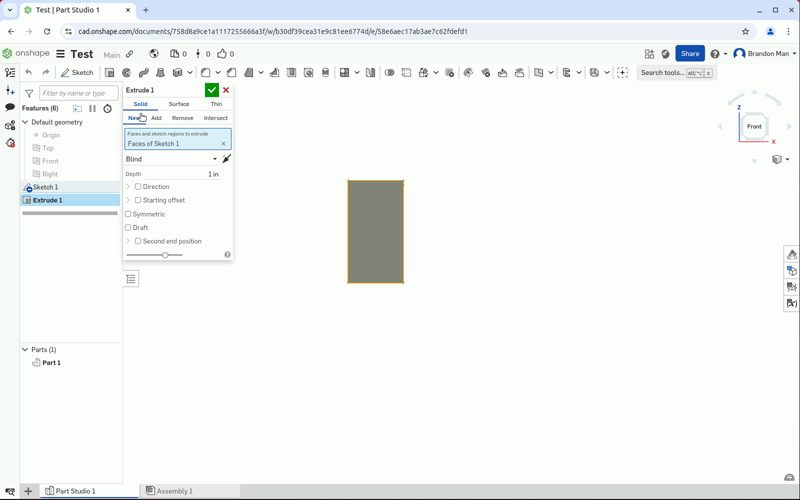
mouse_move(137, 120)
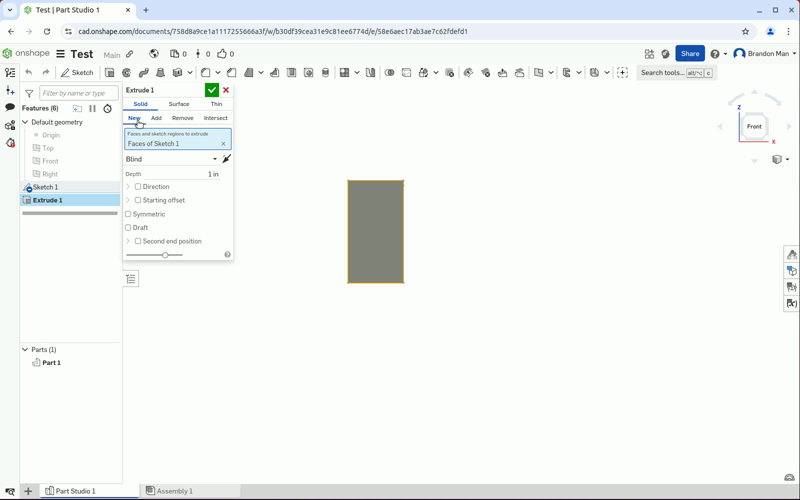
click(137, 120)
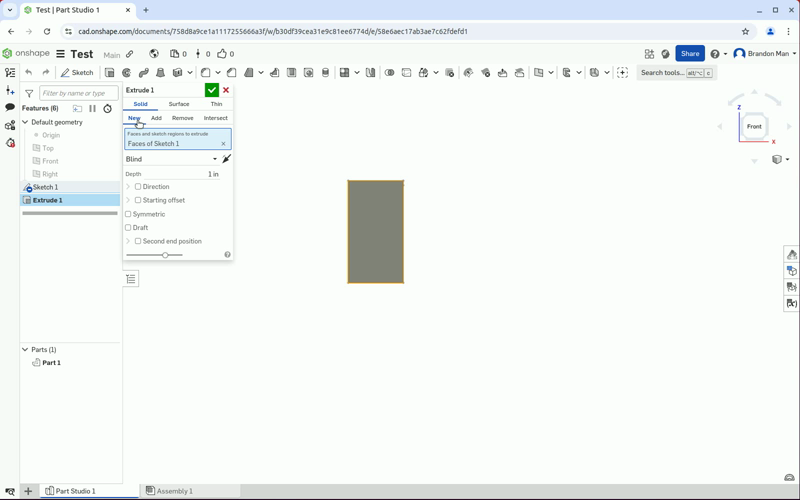
key(tab, 4)
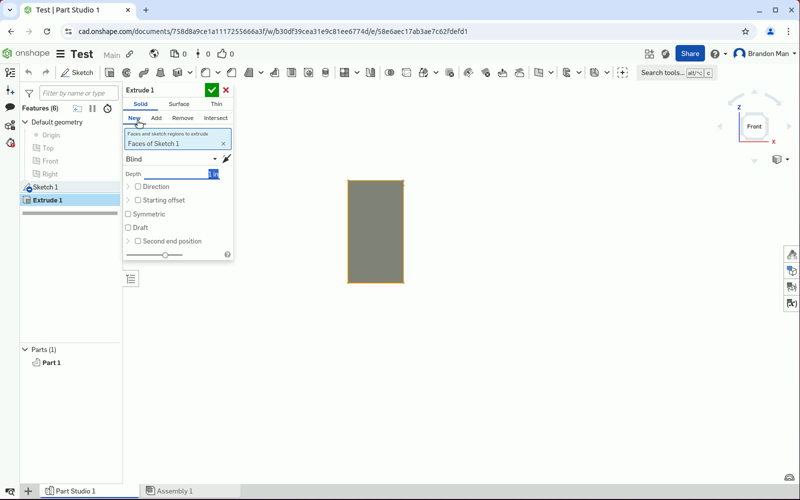
text(16.85)
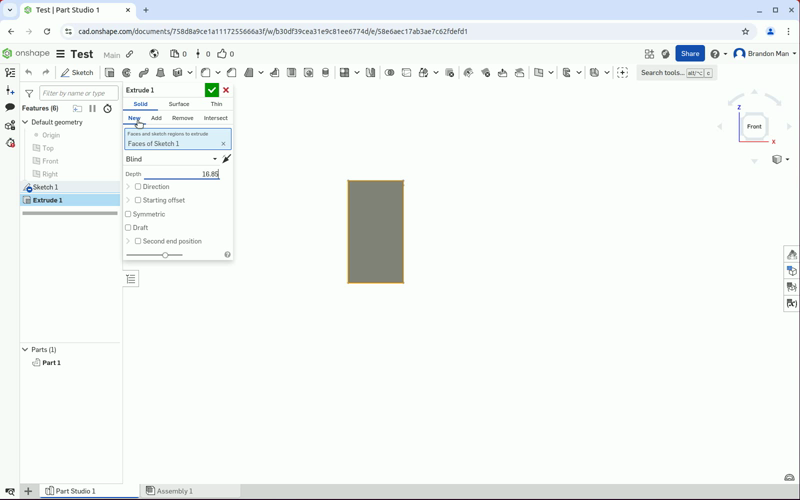
key(enter)
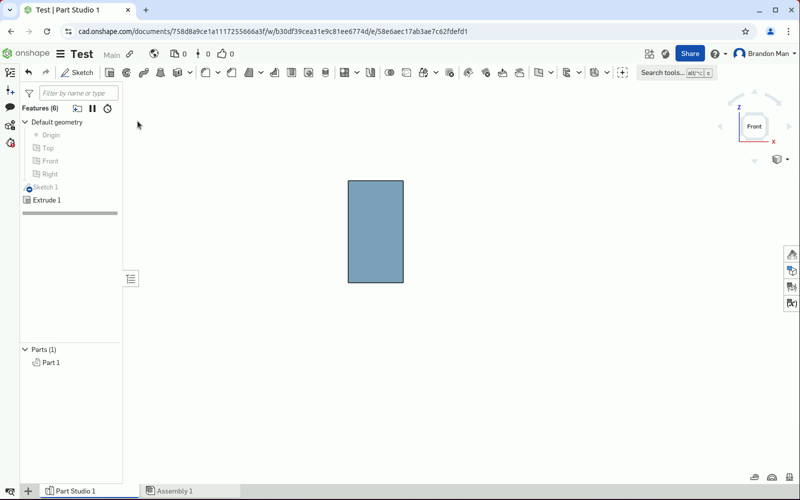
key(shift+h)
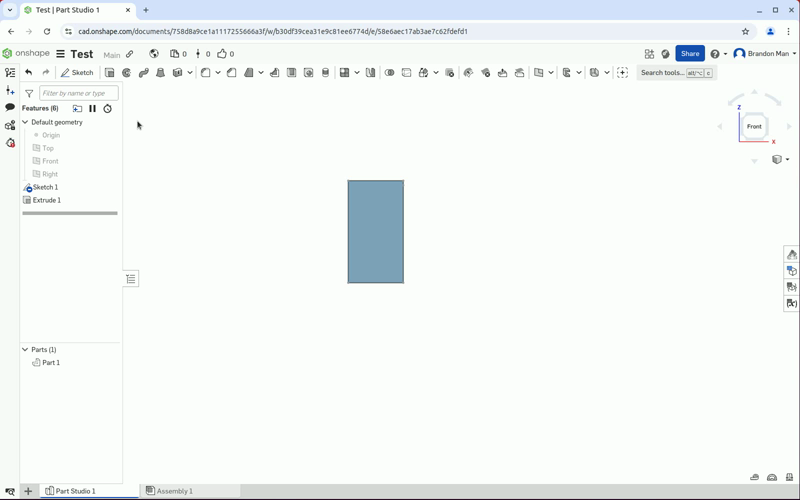
key(shift+h)
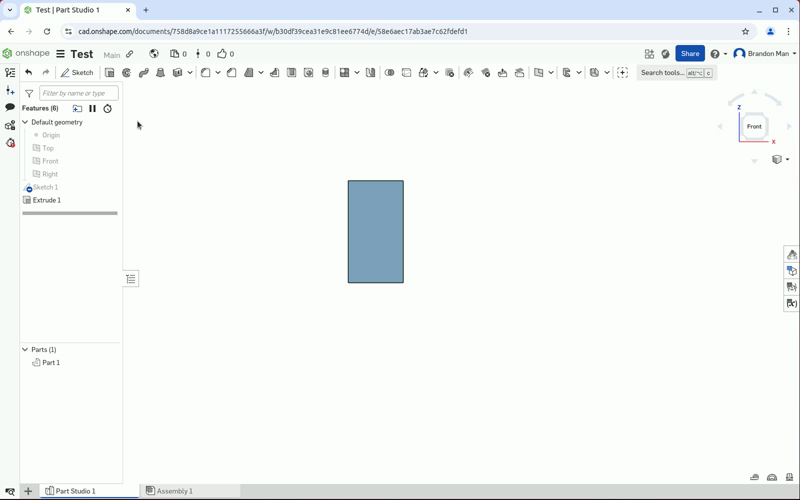
mouse_move(73, 189)
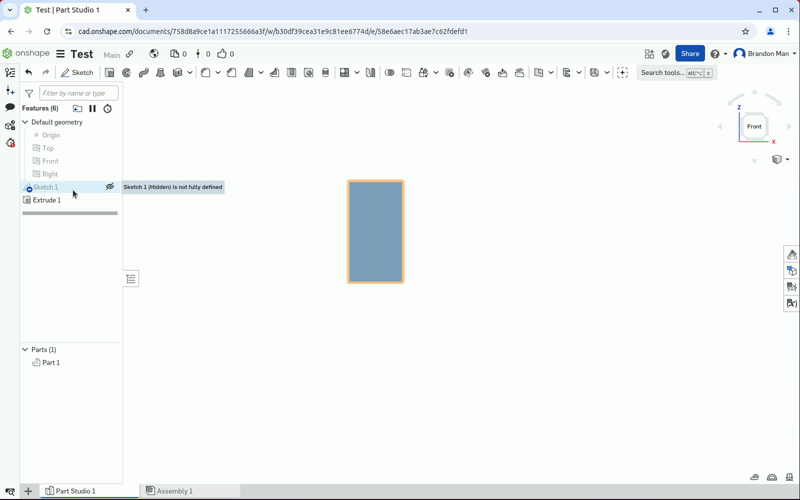
click(73, 189)
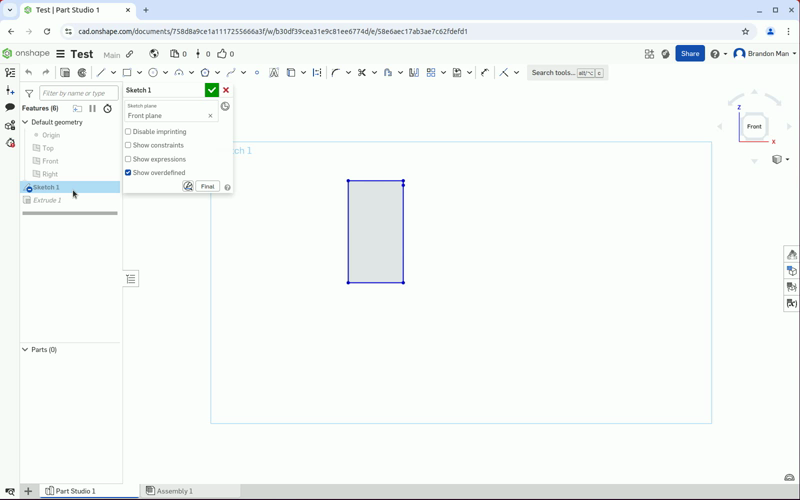
mouse_move(229, 92)
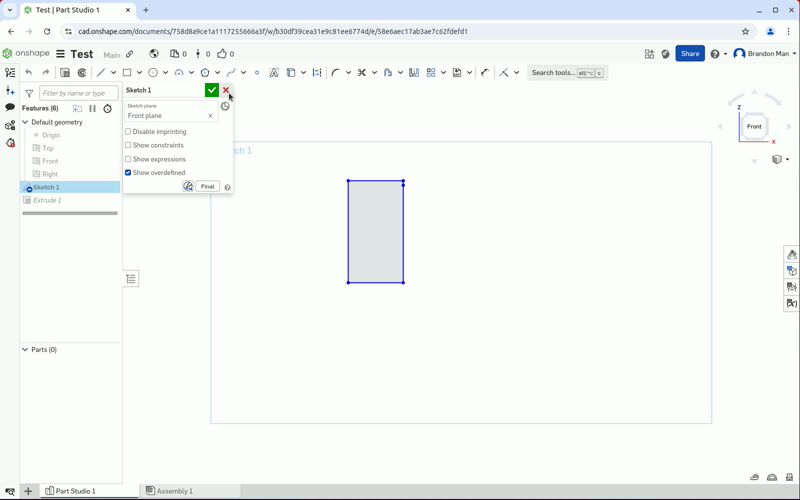
click(229, 92)
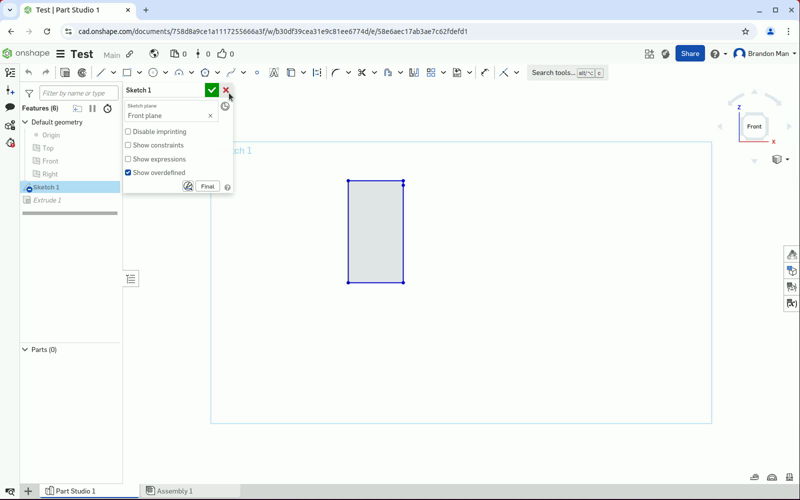
key(shift+s)
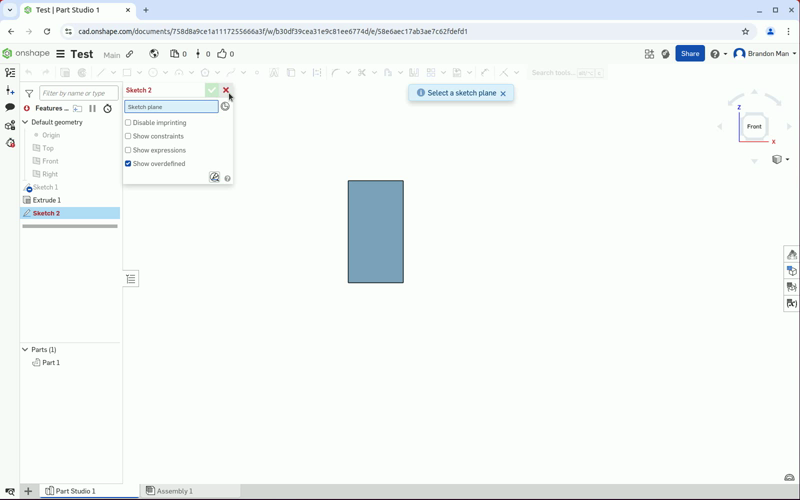
mouse_move(73, 163)
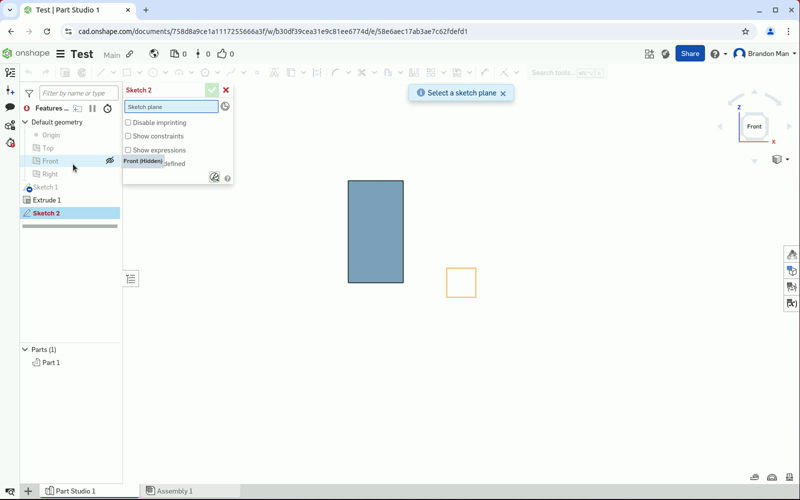
click(73, 163)
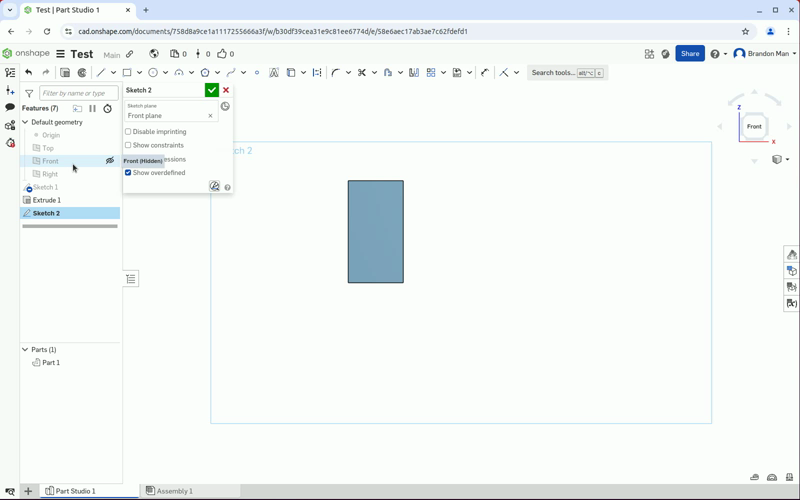
mouse_move(73, 352)
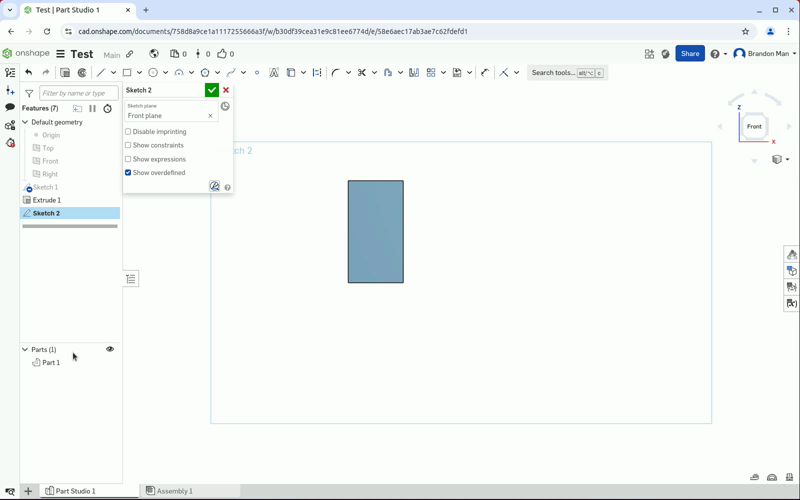
key(y)
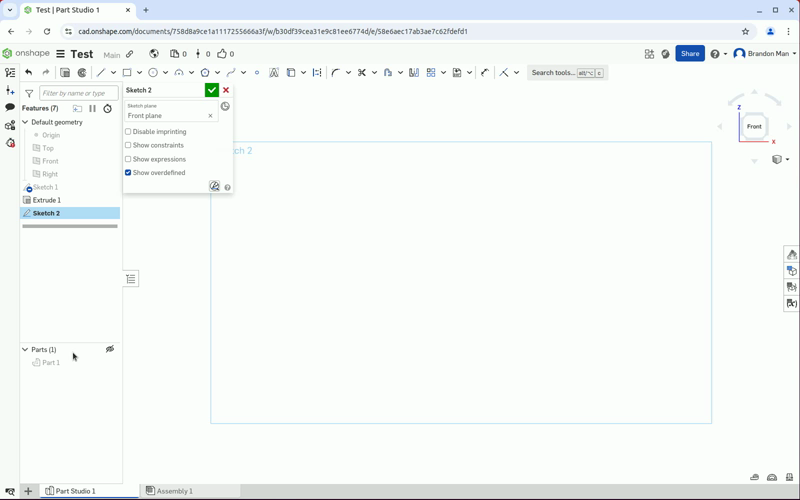
key(l)
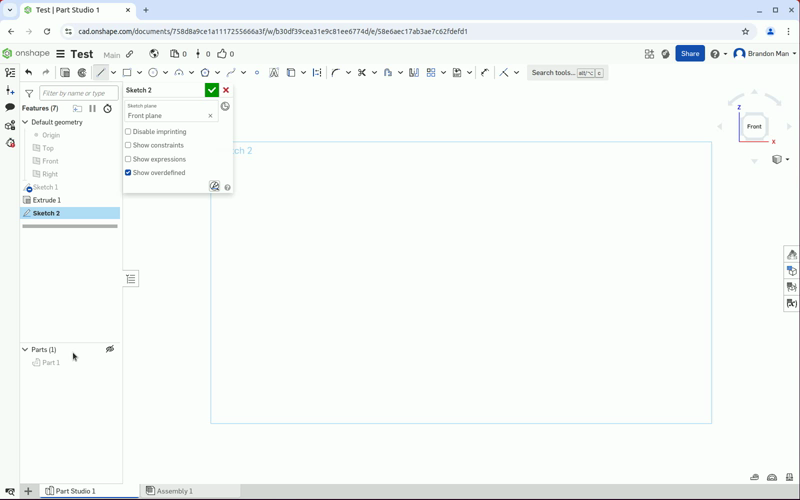
key_down(shift)
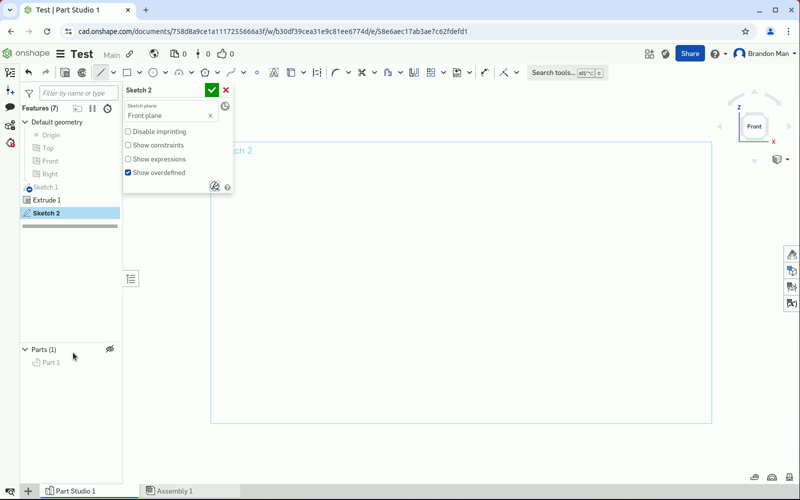
mouse_move(569, 282)
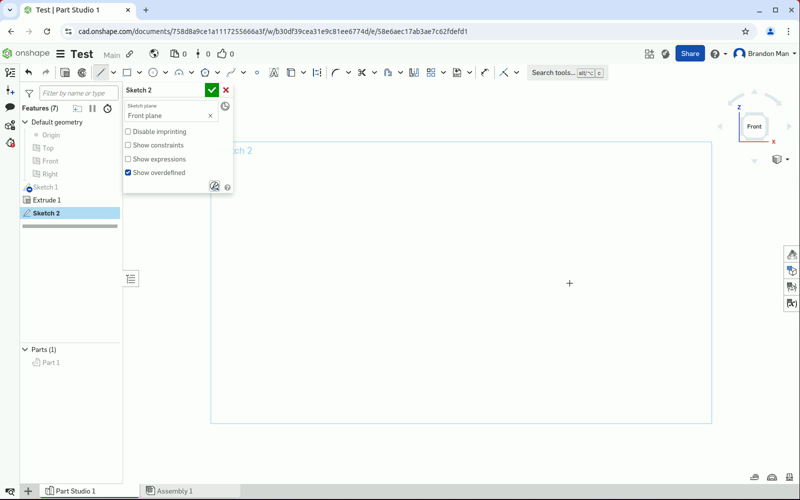
click(569, 282)
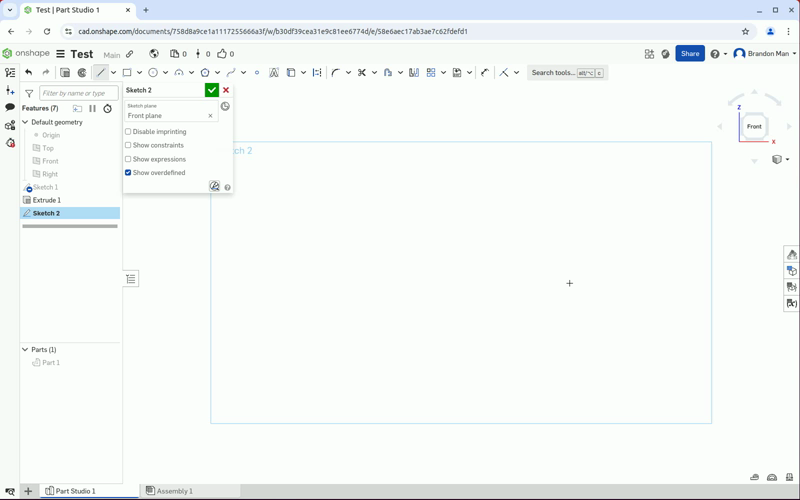
key_up(shift)
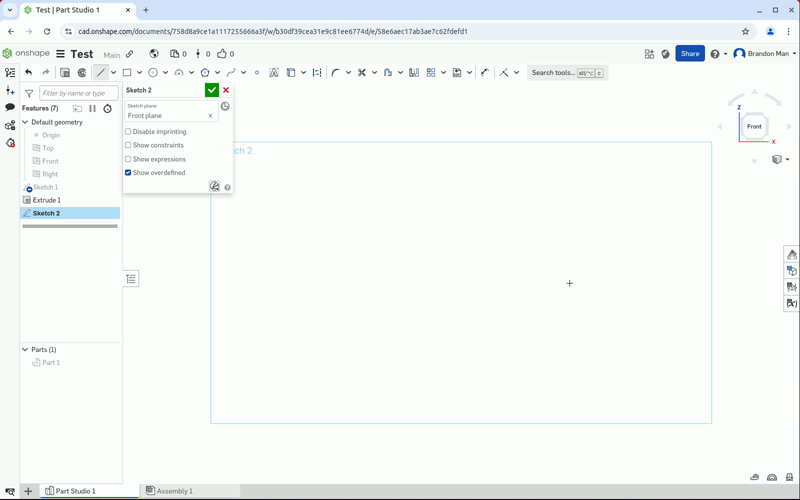
key_down(shift)
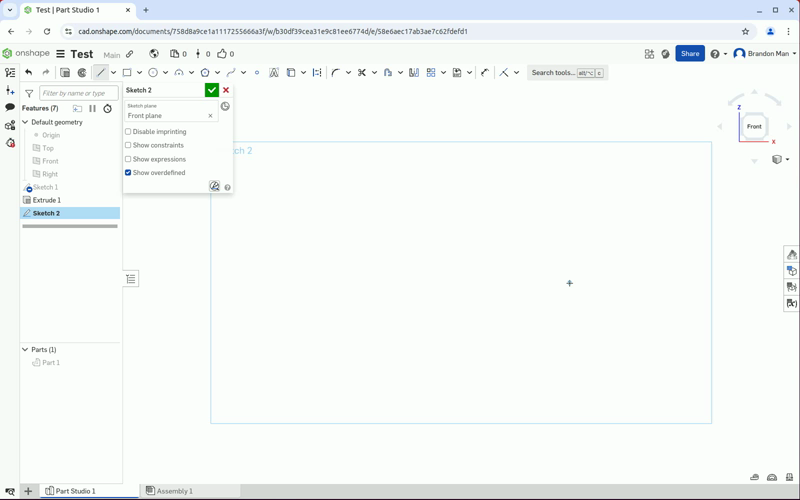
mouse_move(589, 282)
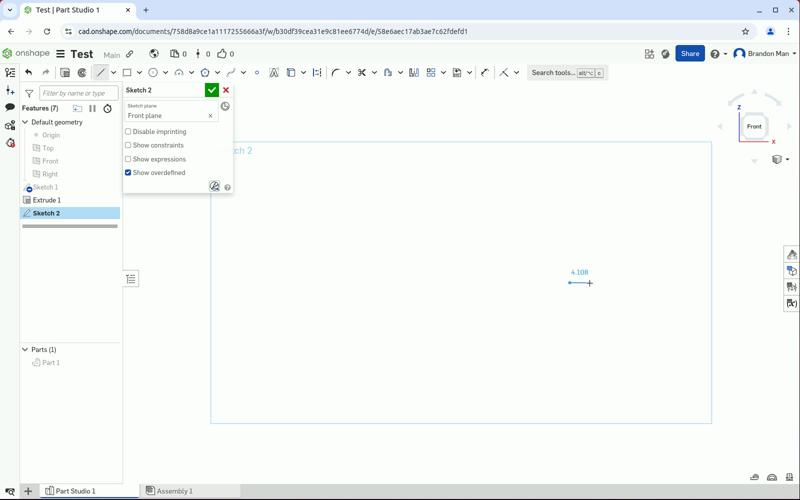
mouse_move(573, 282)
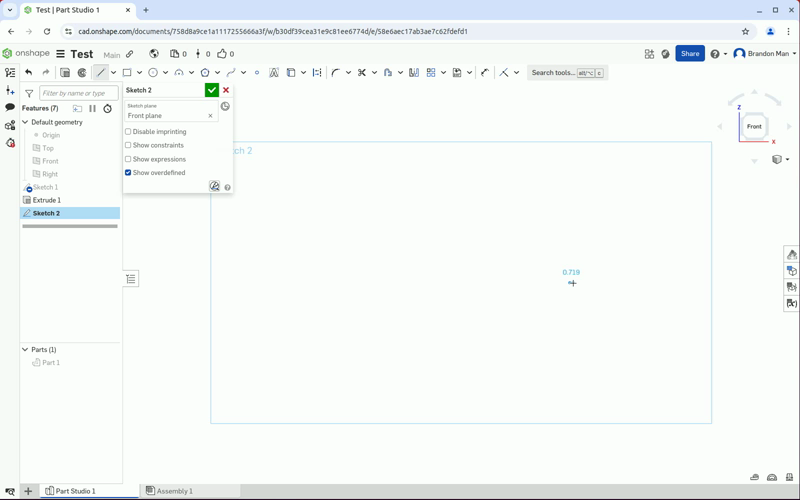
scroll(6)
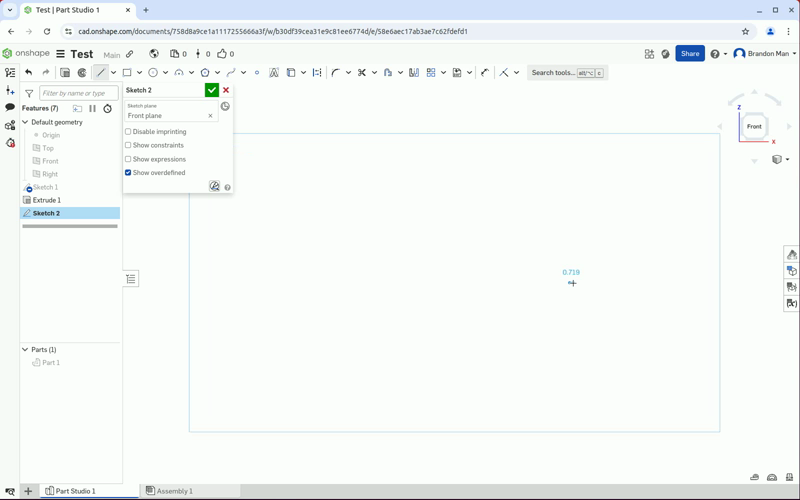
scroll(6)
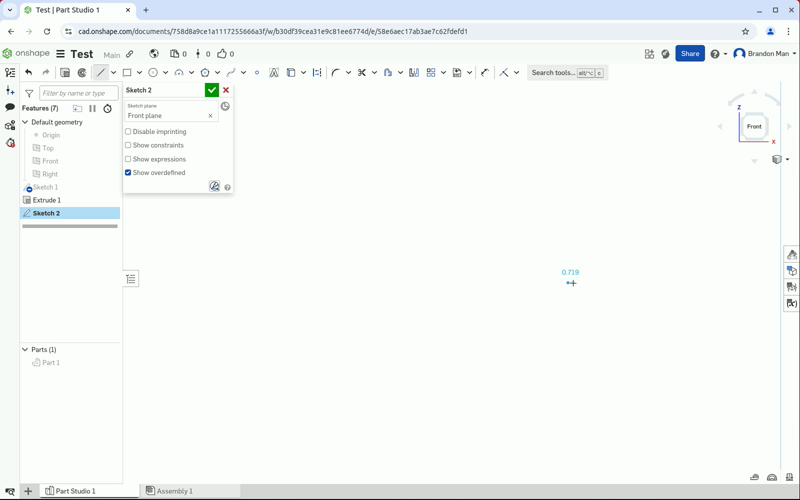
scroll(6)
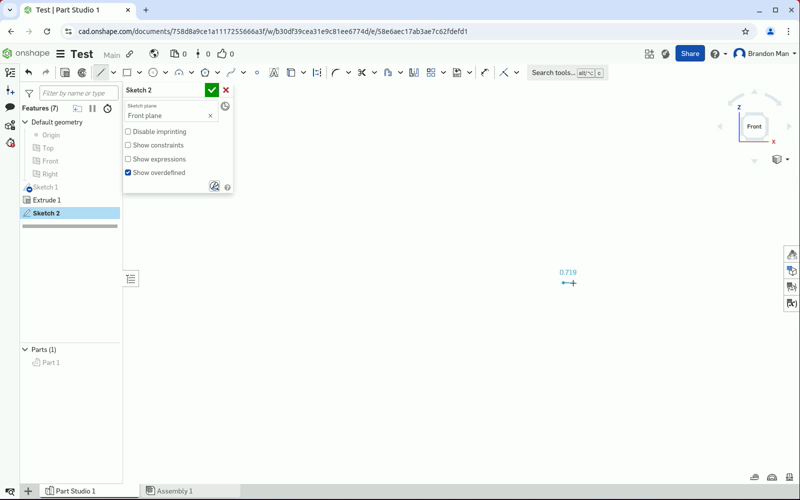
scroll(6)
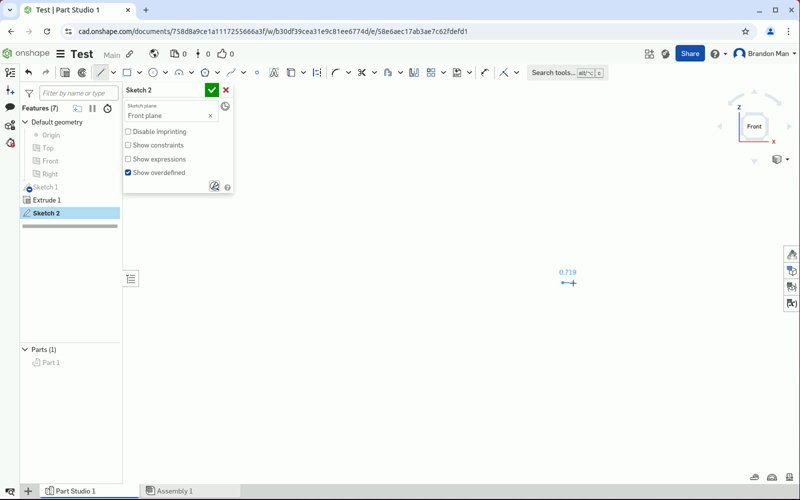
scroll(6)
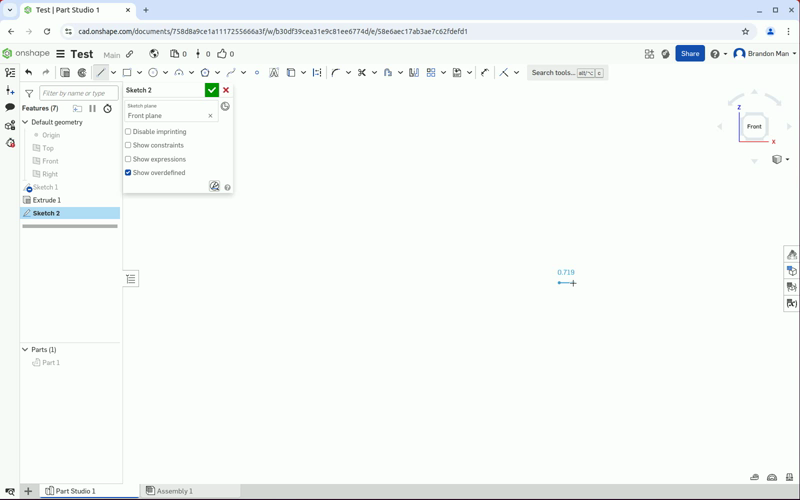
scroll(6)
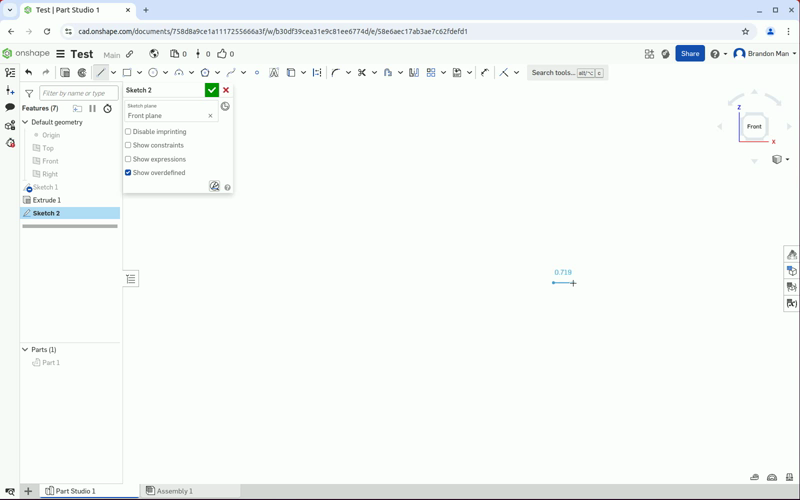
scroll(6)
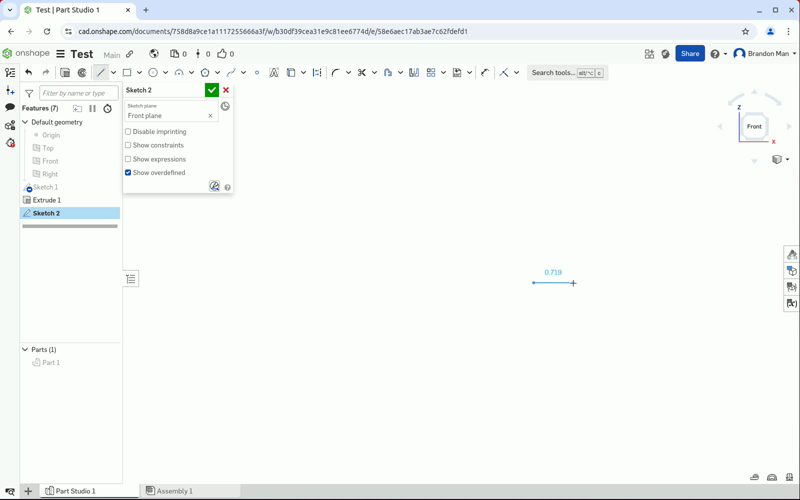
click(573, 282)
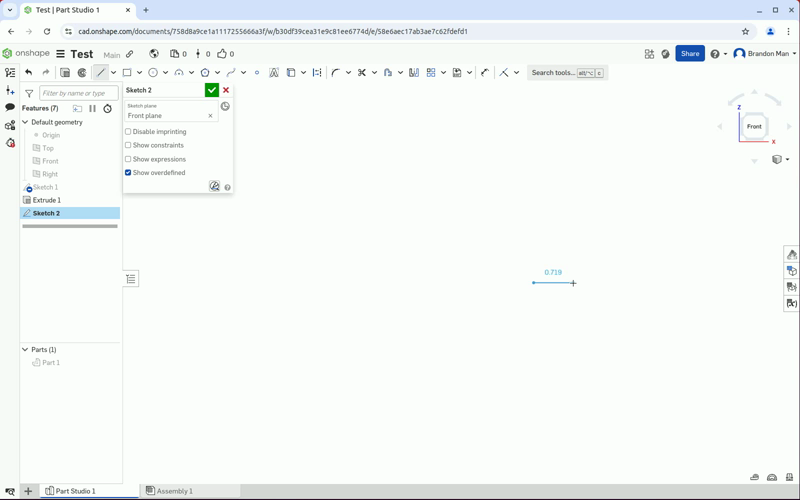
scroll(-6)
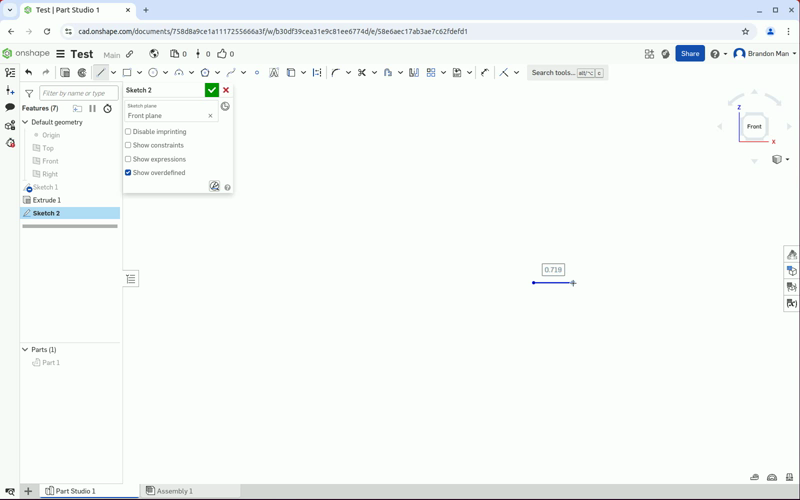
scroll(-6)
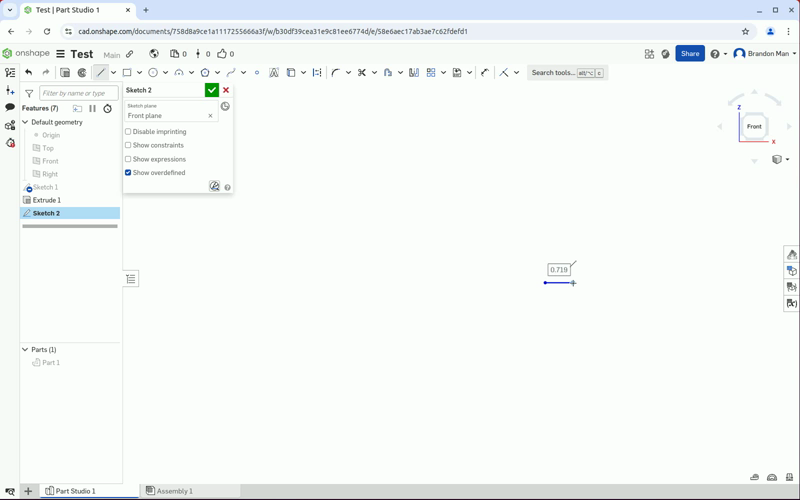
scroll(-6)
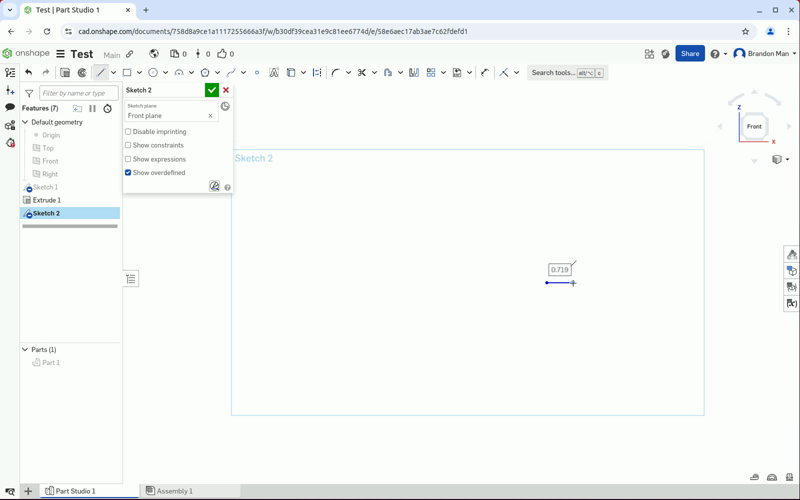
scroll(-6)
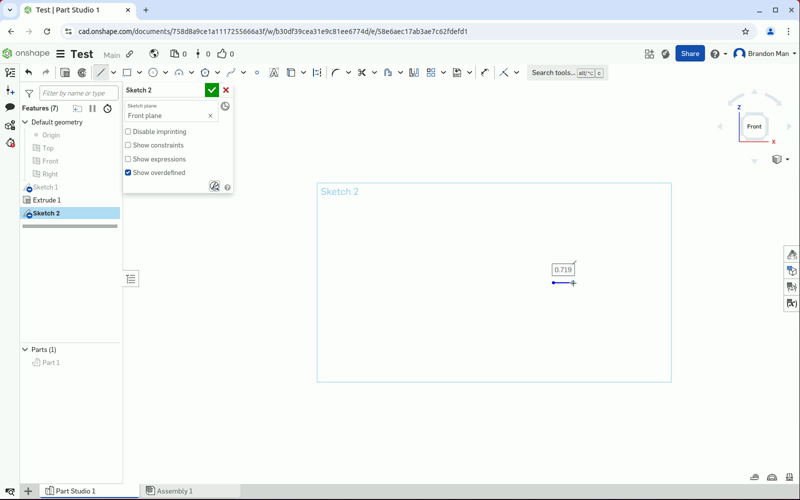
scroll(-6)
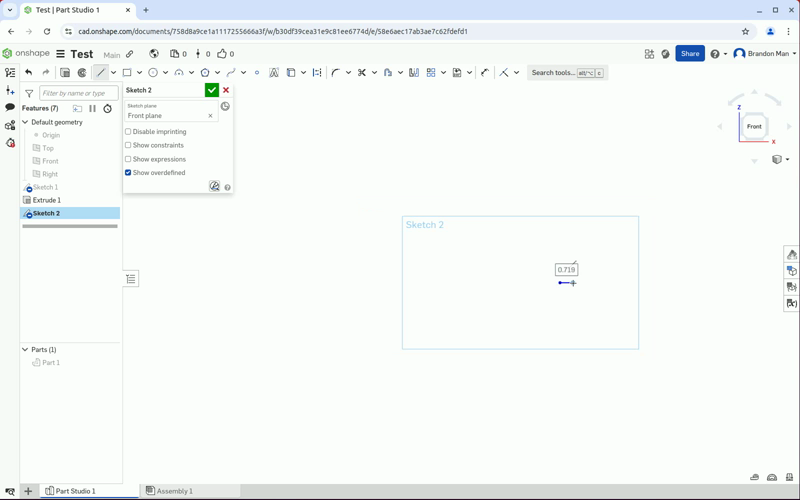
scroll(-6)
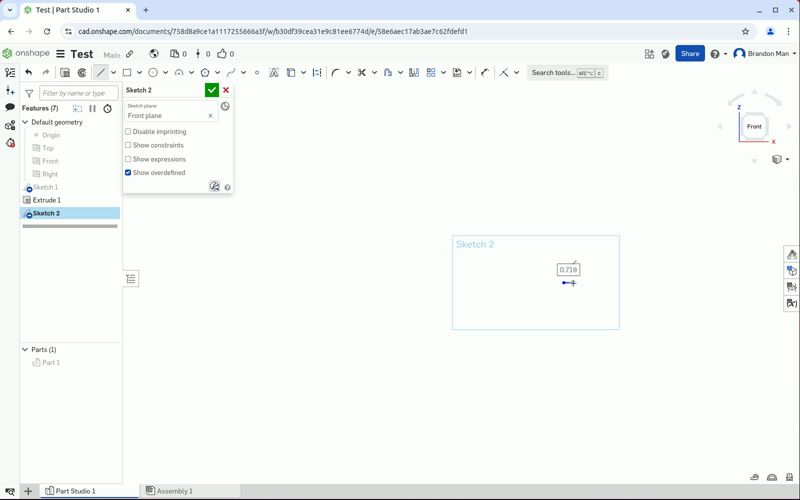
scroll(-6)
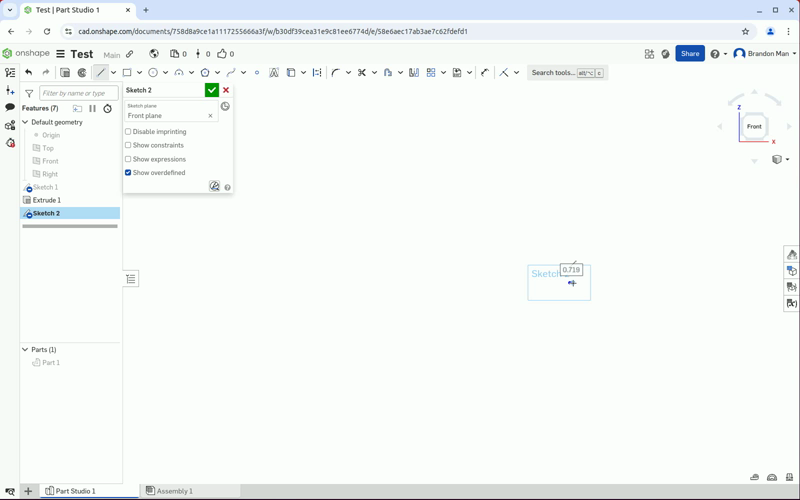
key_up(shift)
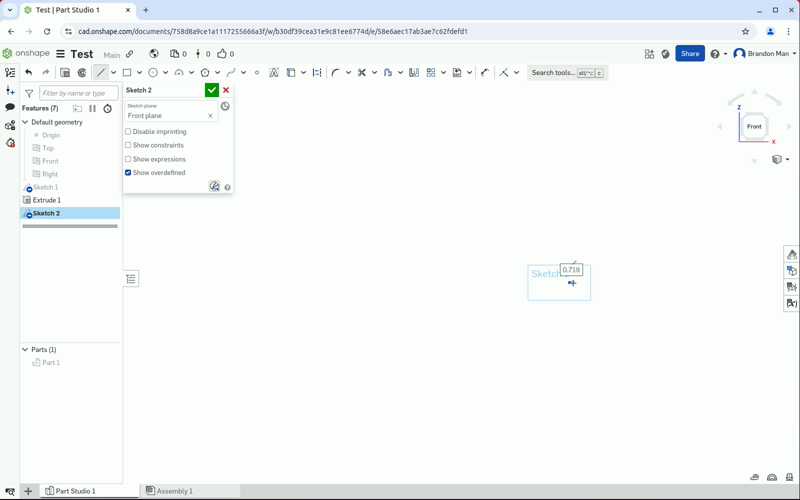
key_down(shift)
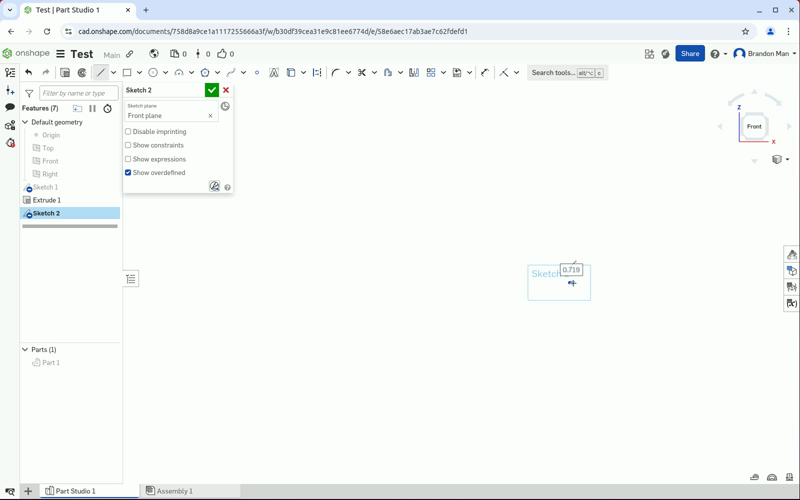
mouse_move(573, 185)
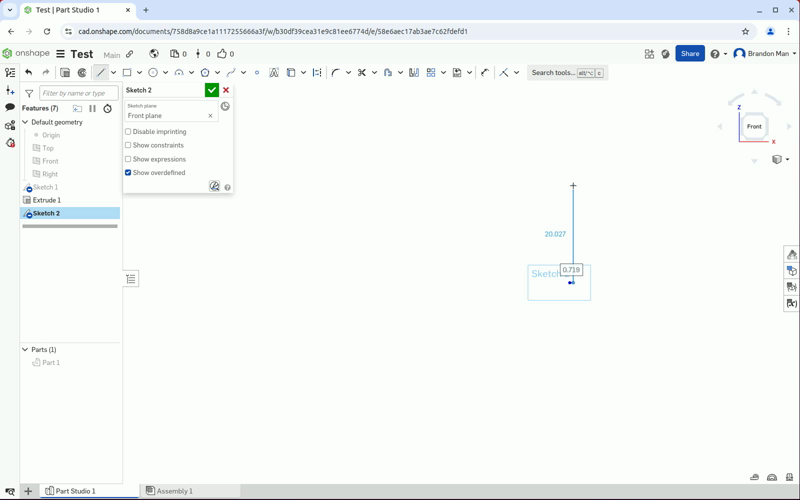
click(573, 185)
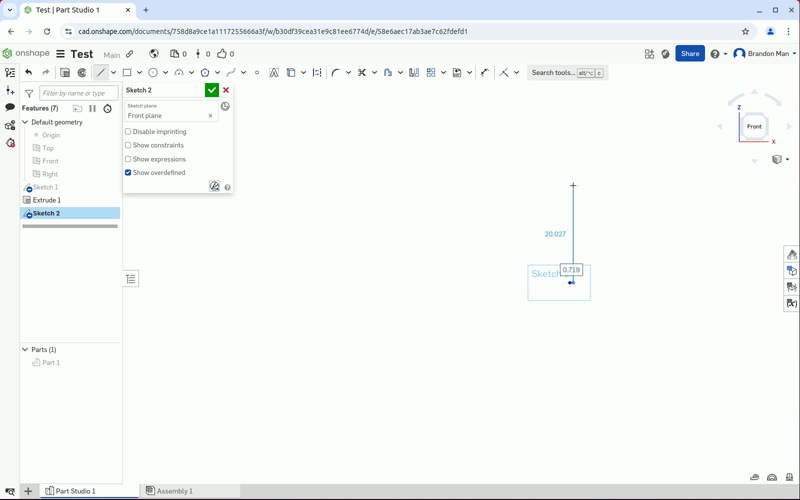
key_up(shift)
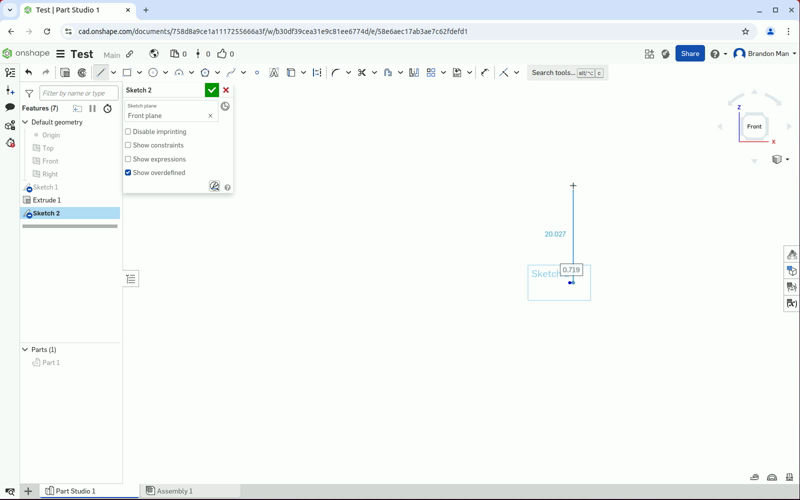
key_down(shift)
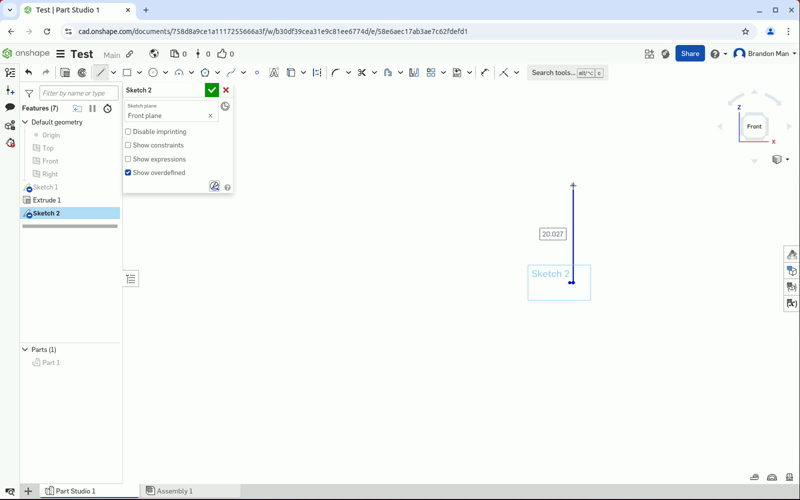
mouse_move(589, 185)
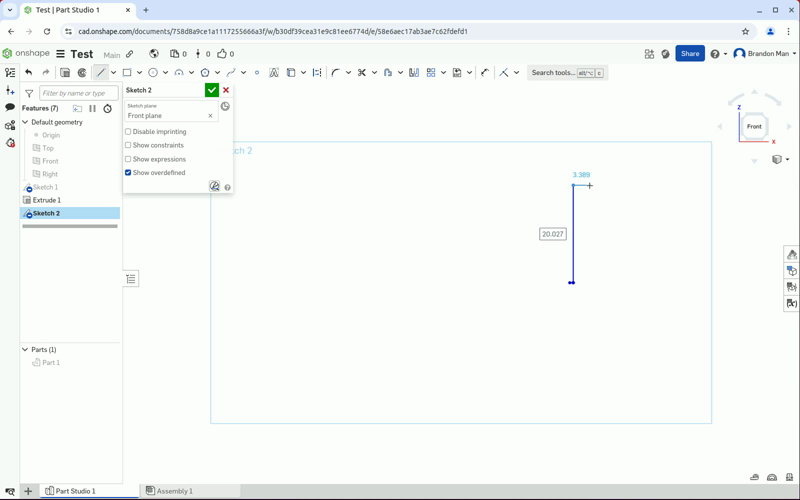
mouse_move(569, 185)
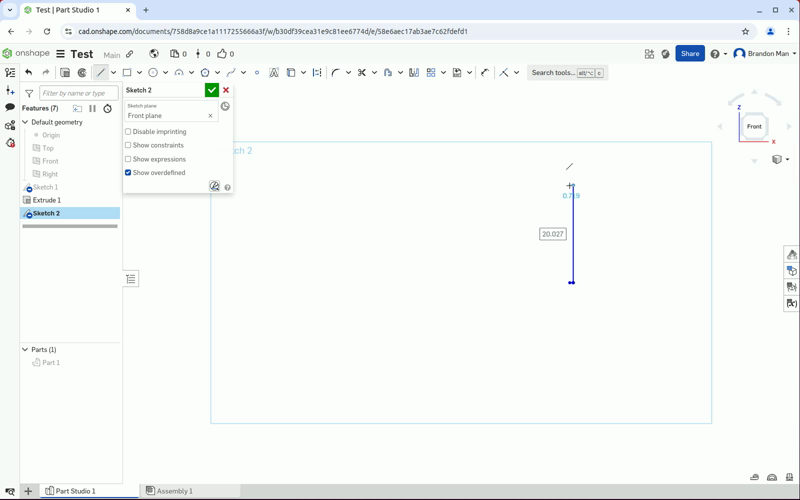
scroll(6)
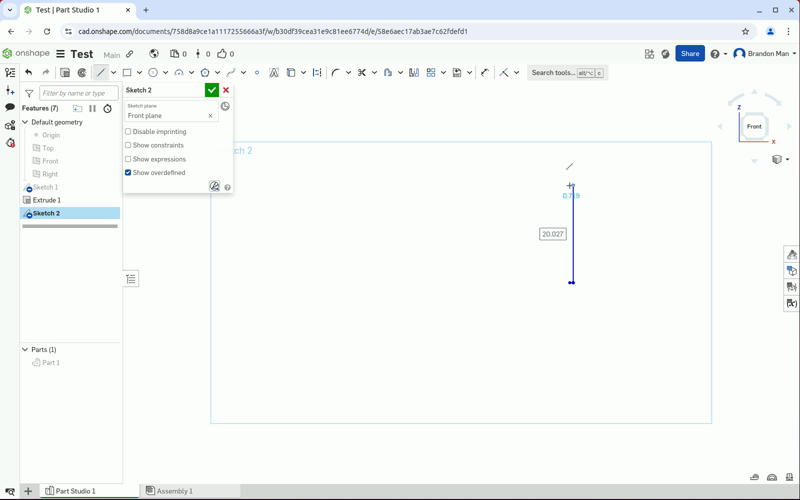
scroll(6)
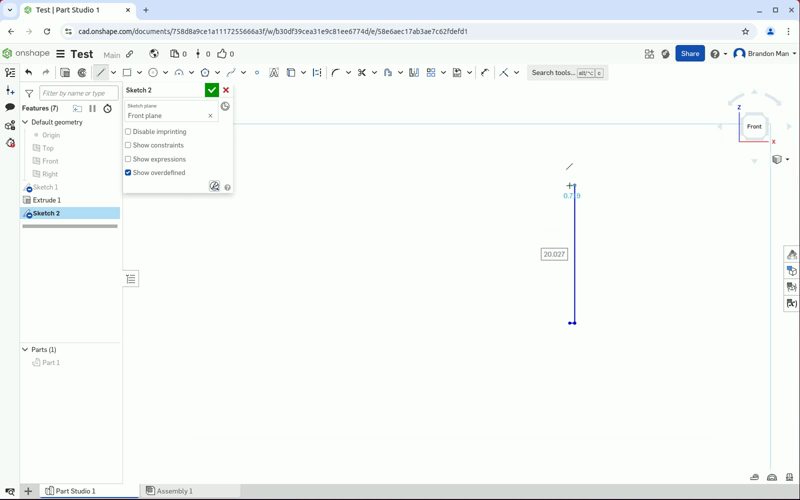
scroll(6)
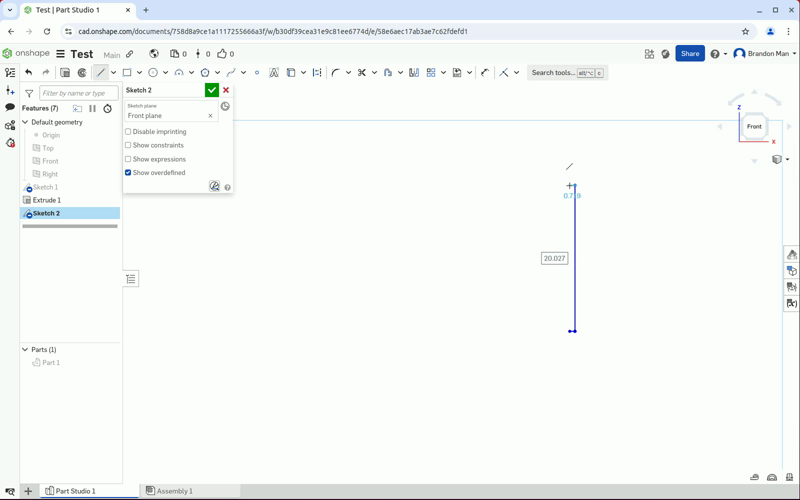
scroll(6)
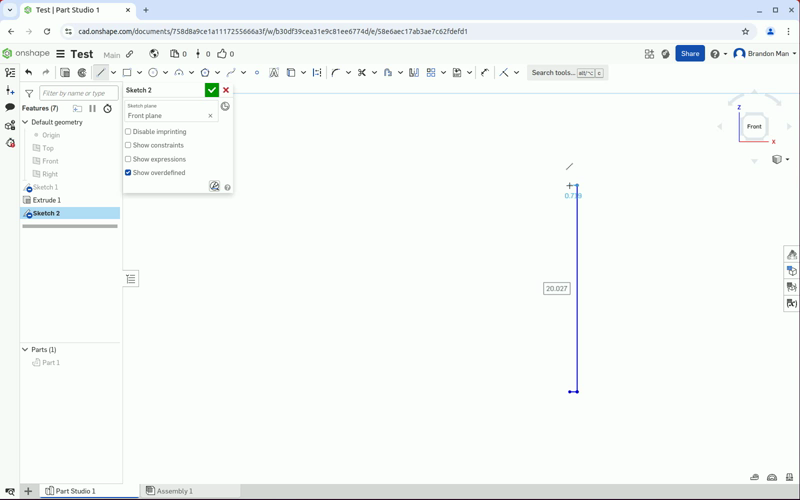
scroll(6)
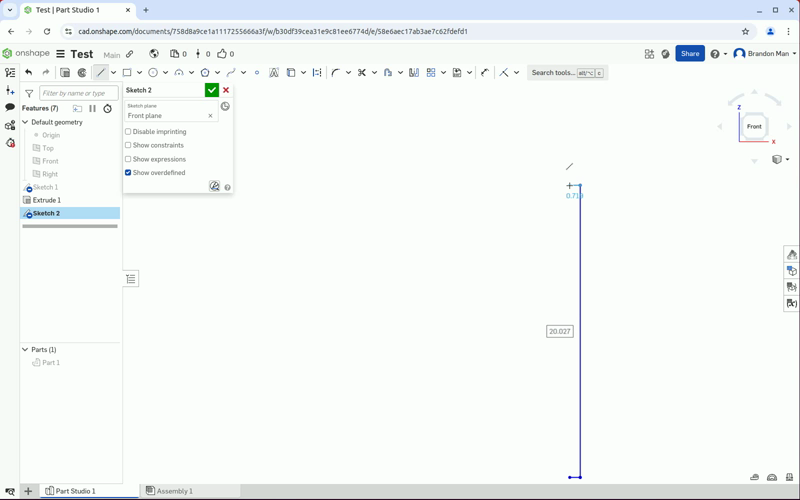
scroll(6)
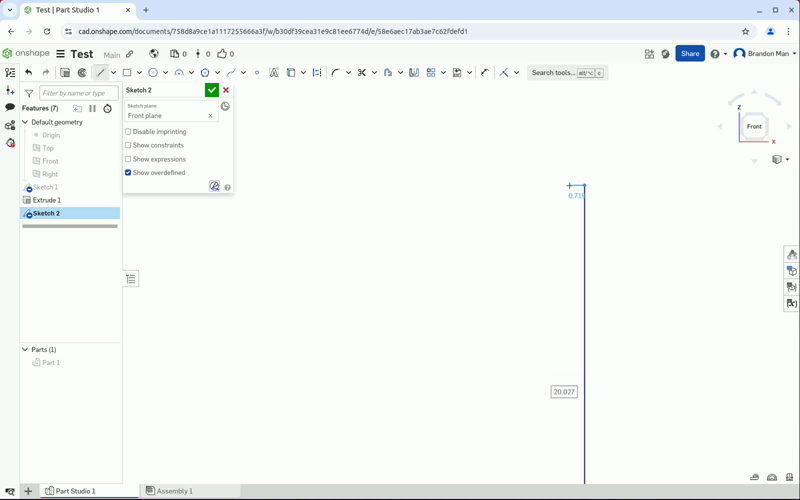
scroll(6)
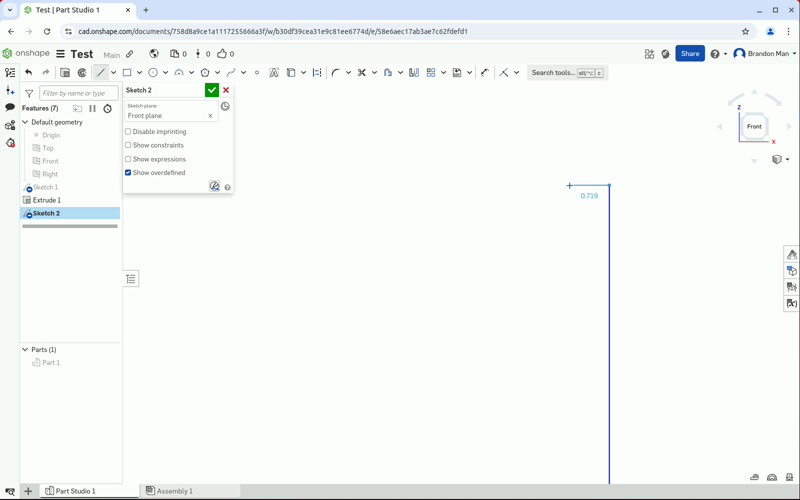
click(569, 185)
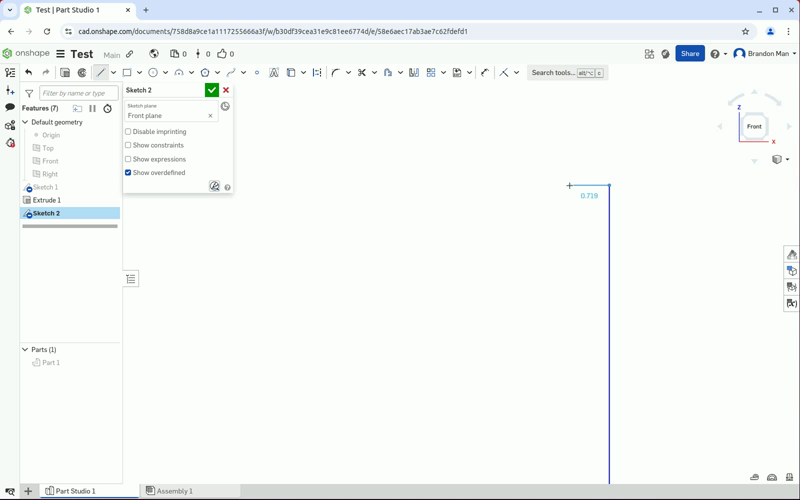
scroll(-6)
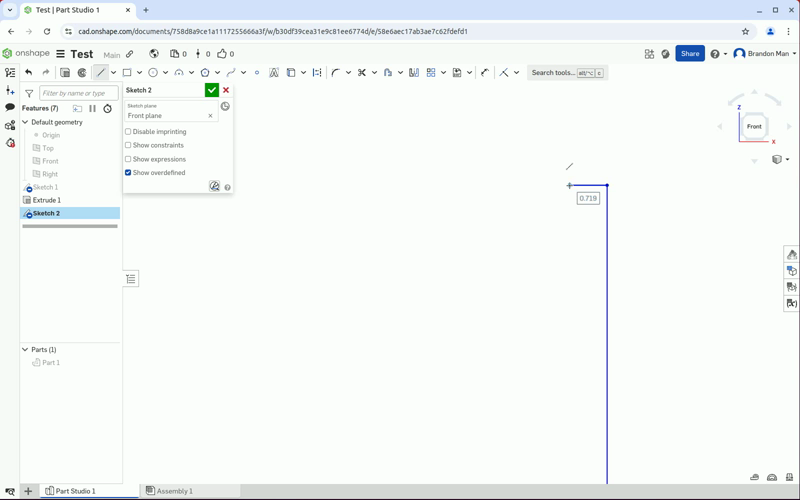
scroll(-6)
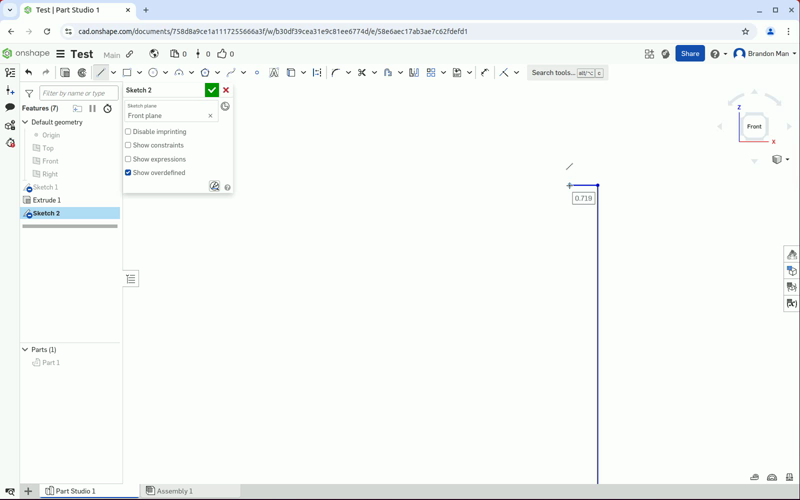
scroll(-6)
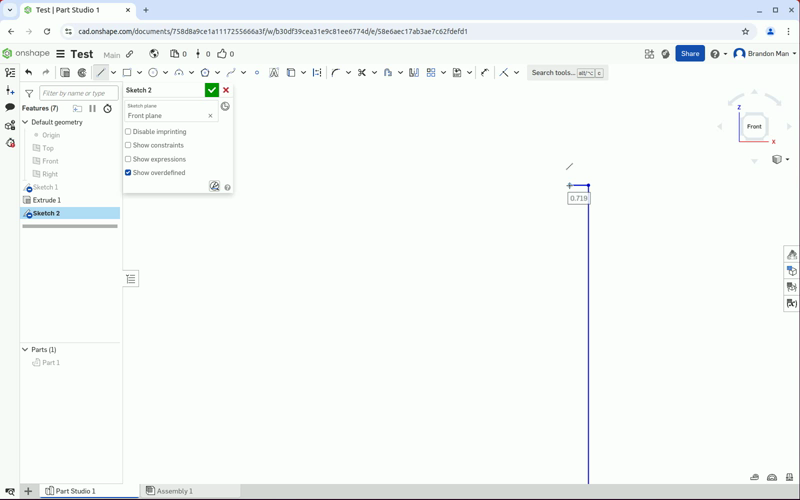
scroll(-6)
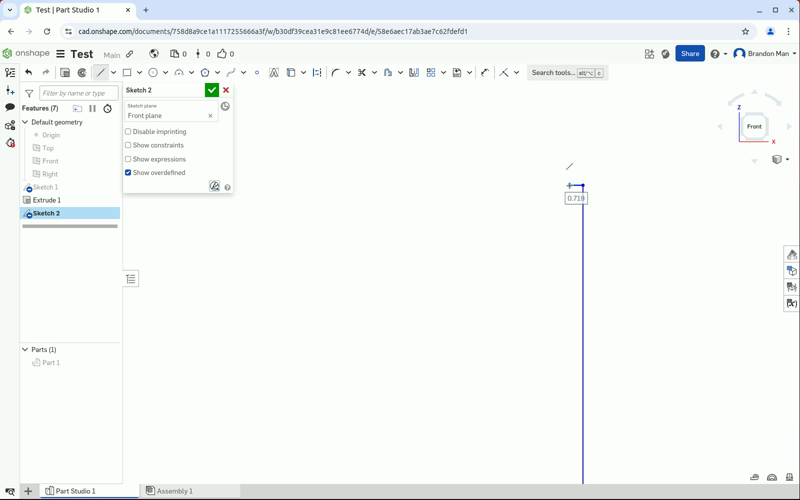
scroll(-6)
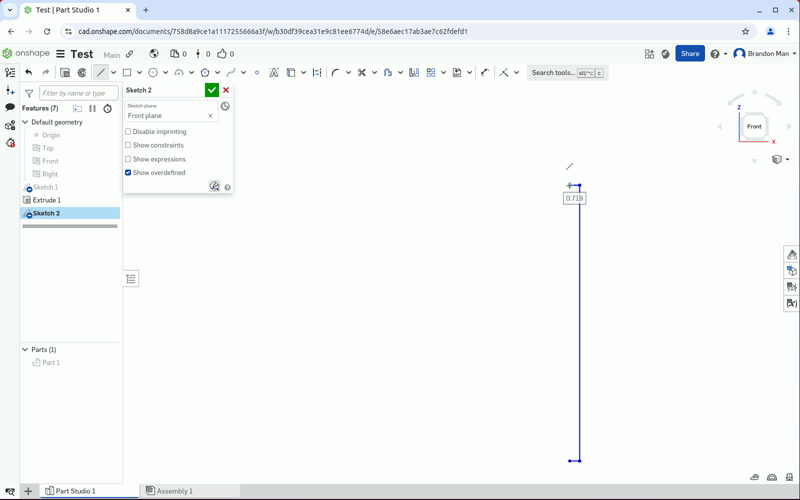
scroll(-6)
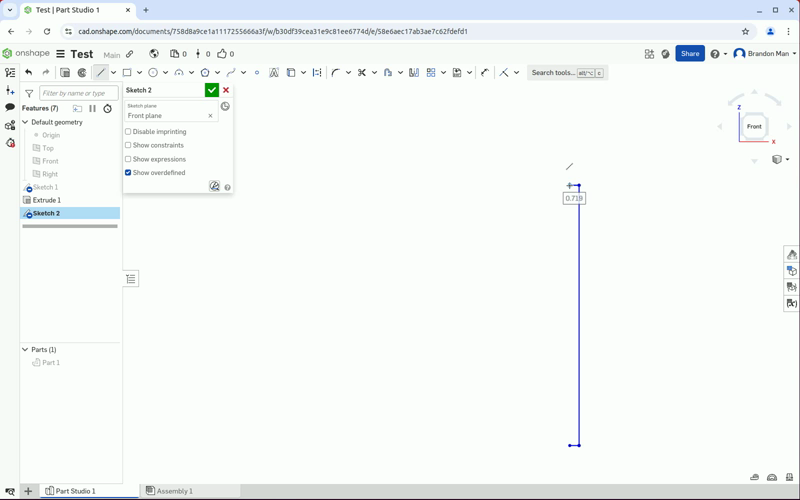
scroll(-6)
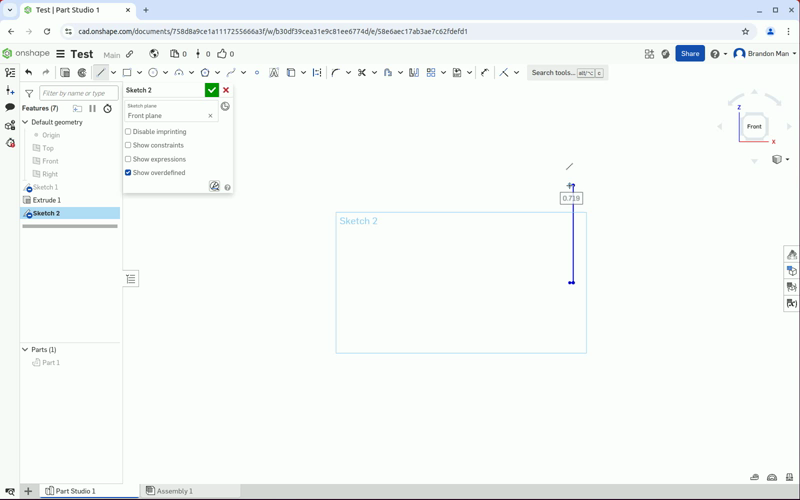
key_up(shift)
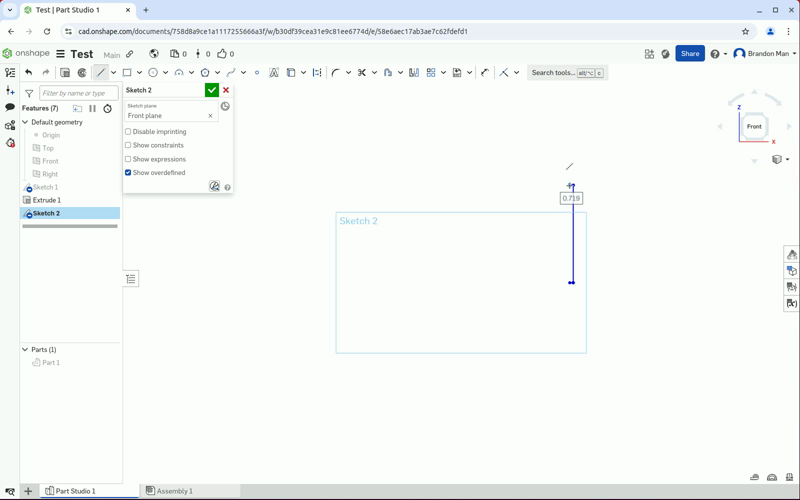
key_down(shift)
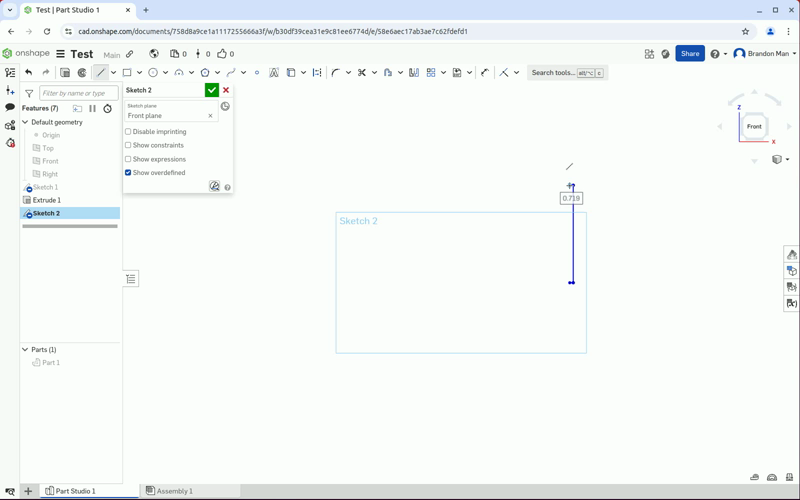
mouse_move(569, 282)
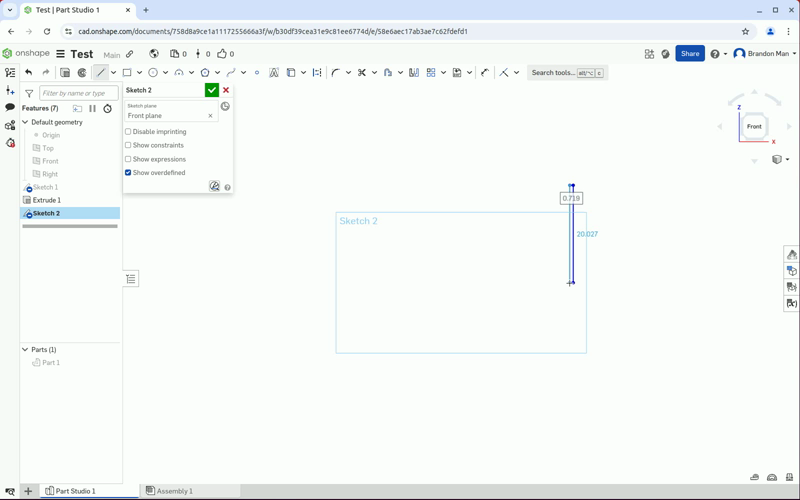
scroll(6)
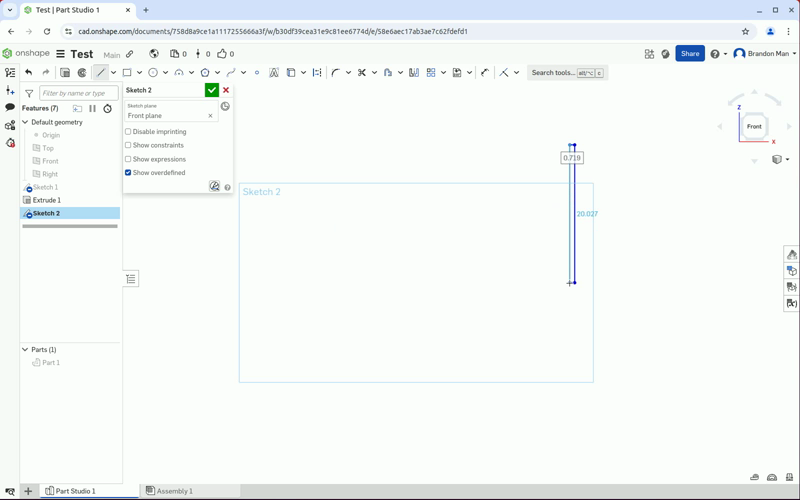
scroll(6)
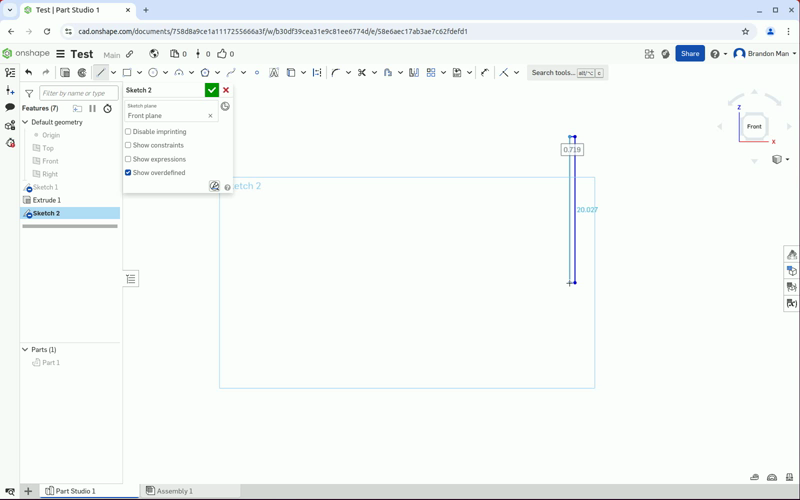
scroll(6)
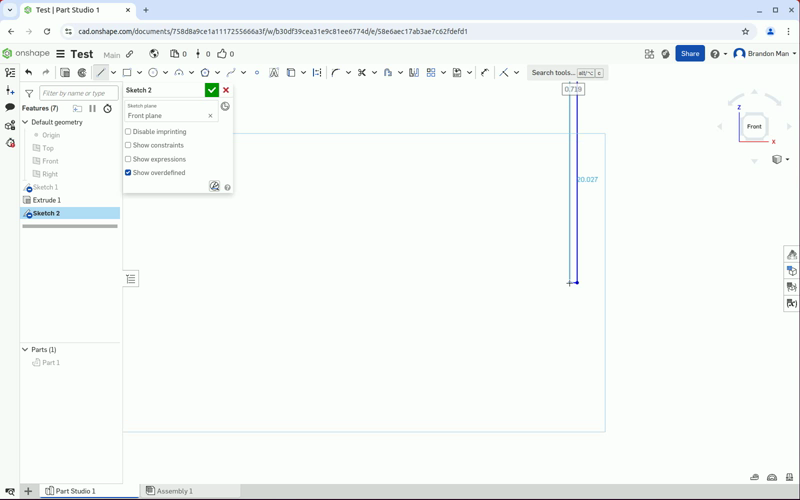
scroll(6)
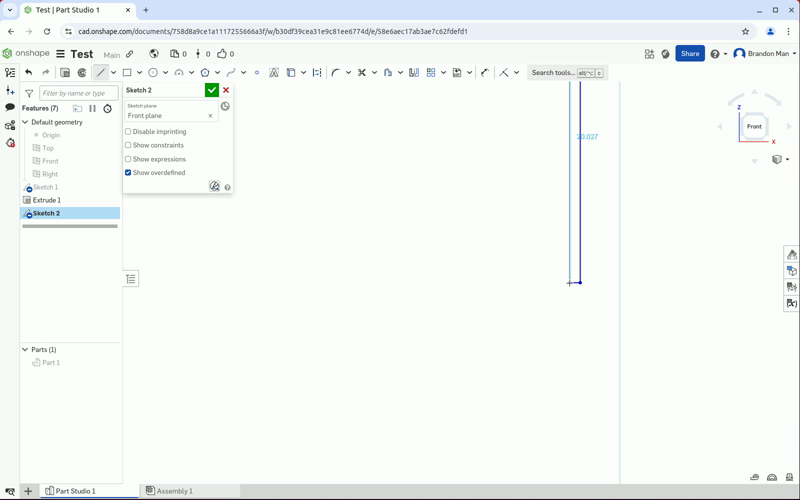
scroll(6)
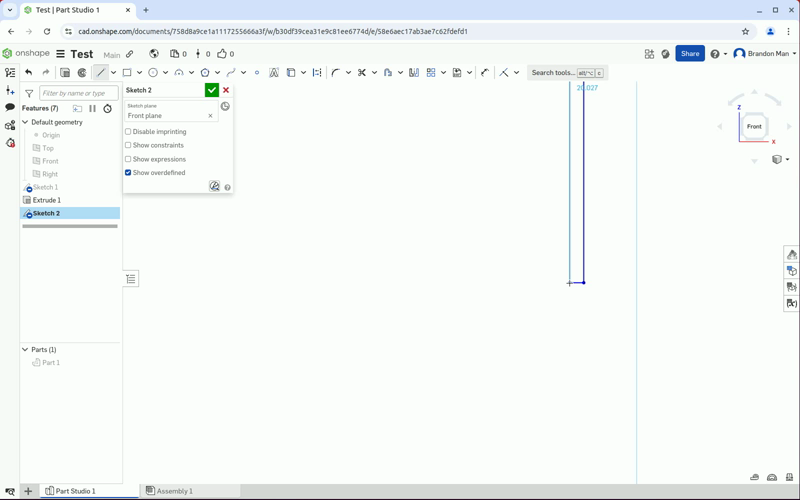
scroll(6)
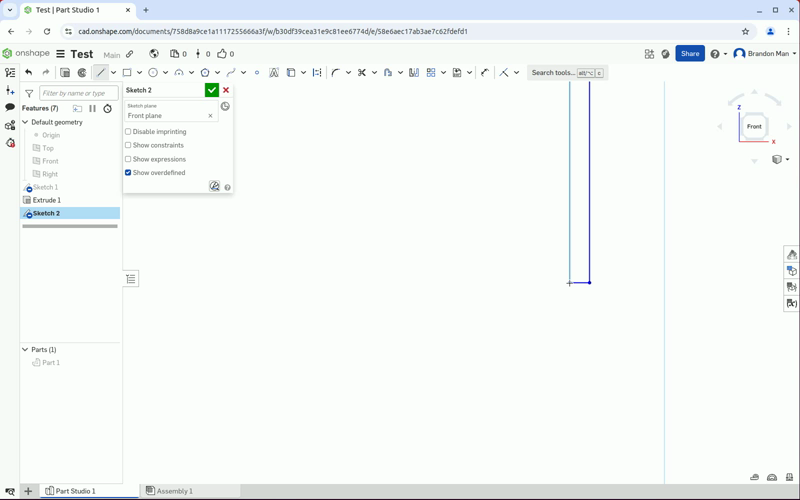
scroll(6)
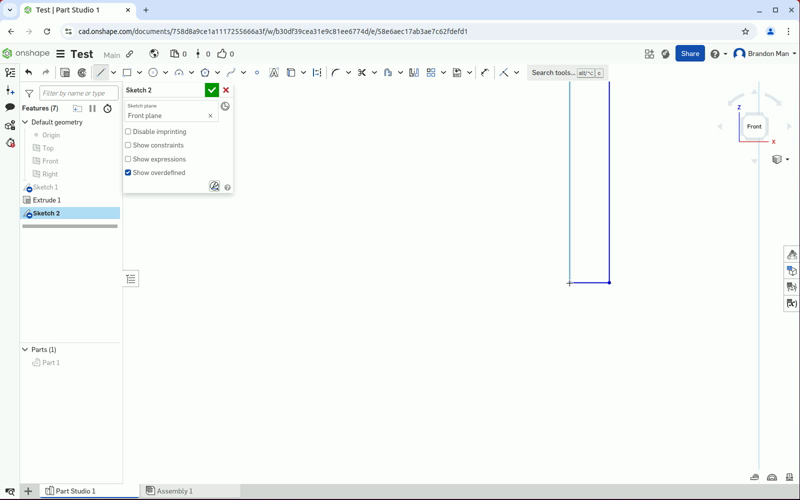
key_up(shift)
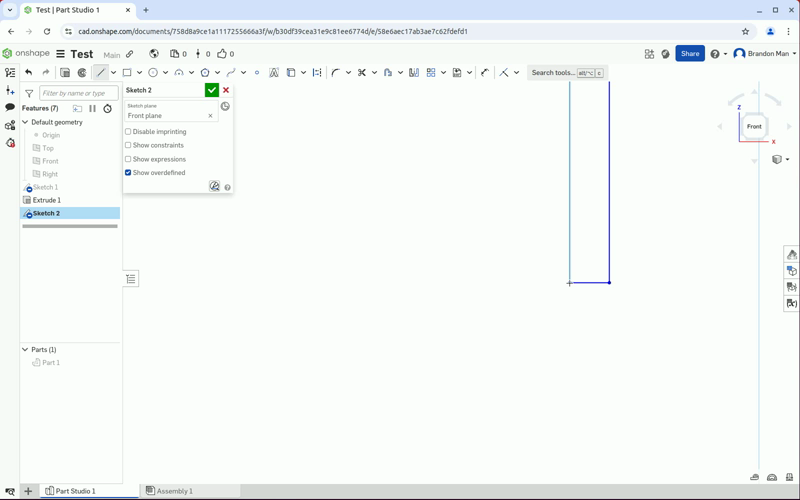
click(569, 282)
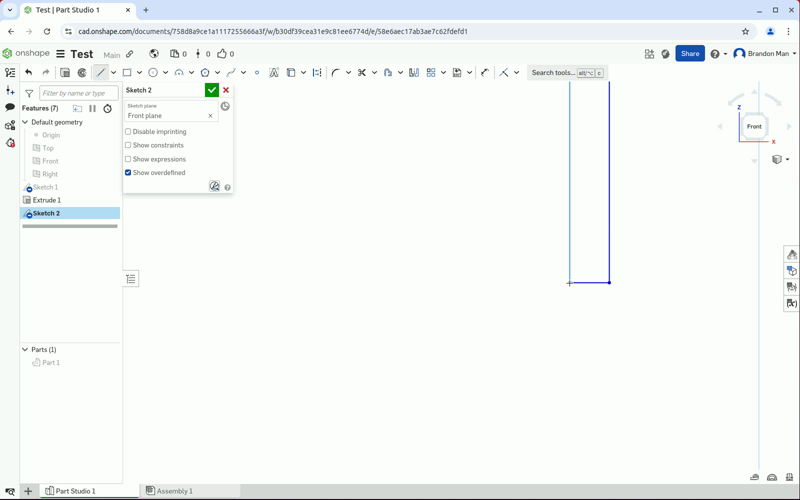
scroll(-6)
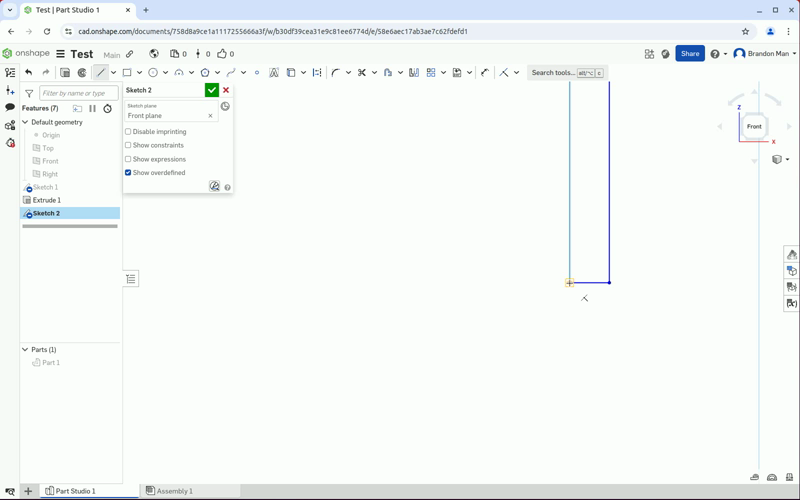
scroll(-6)
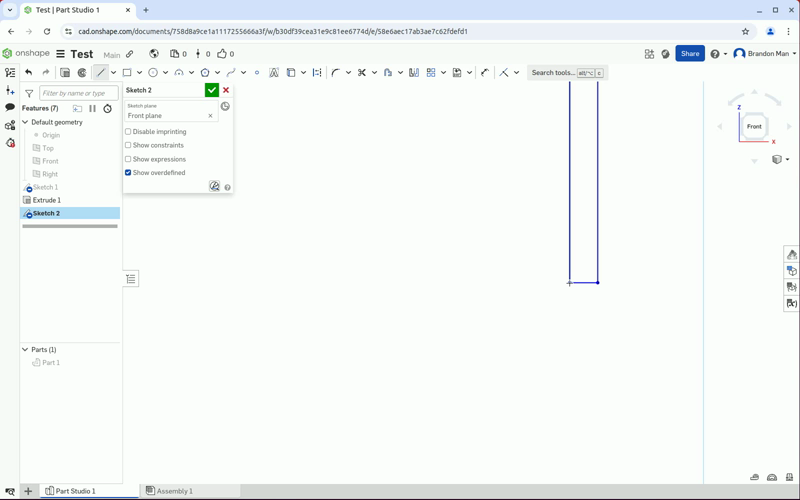
scroll(-6)
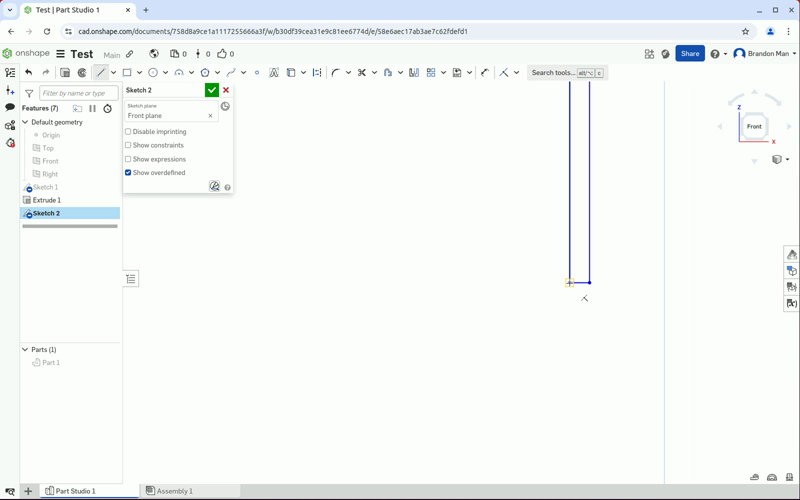
scroll(-6)
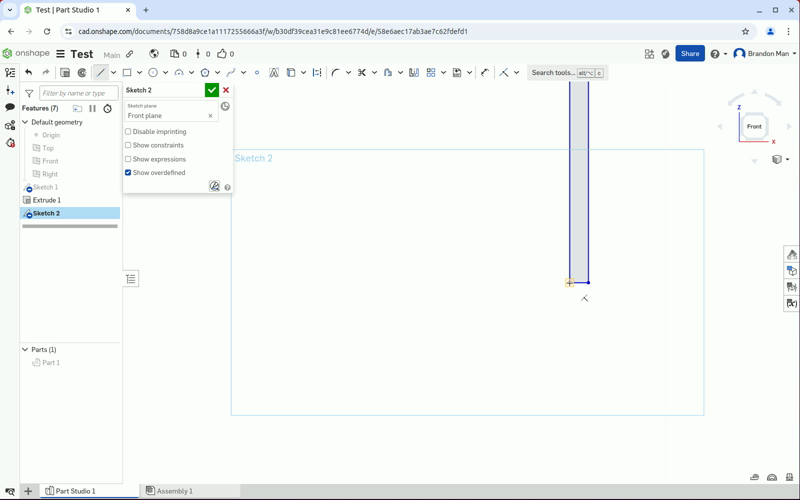
scroll(-6)
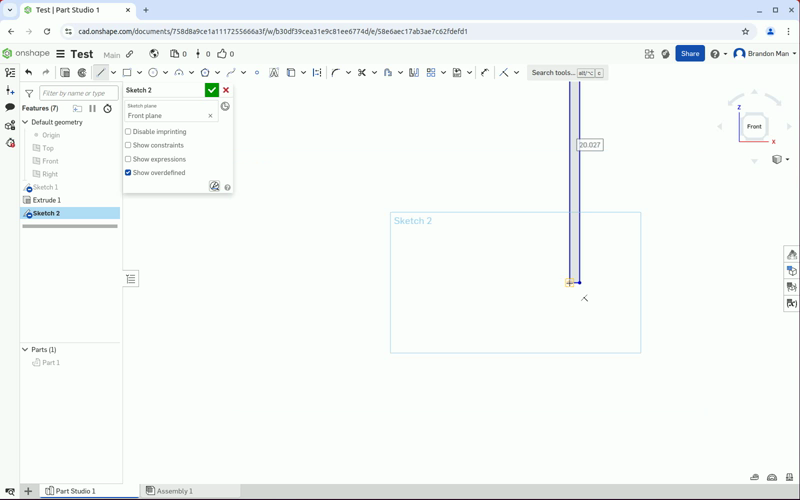
scroll(-6)
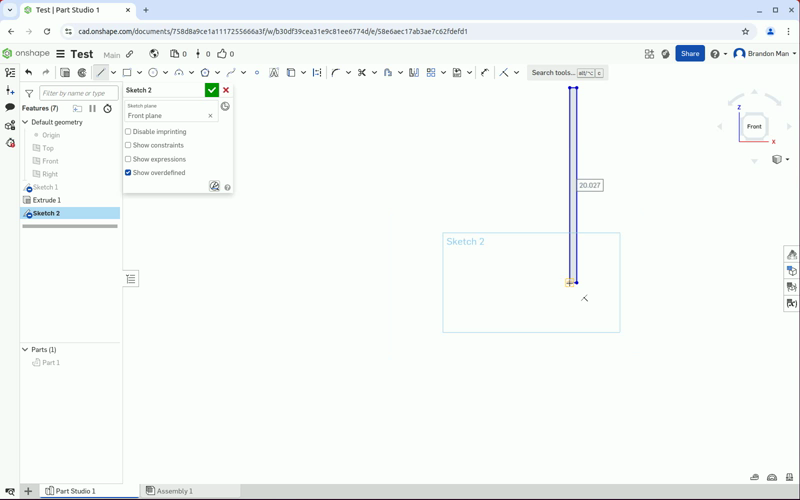
scroll(-6)
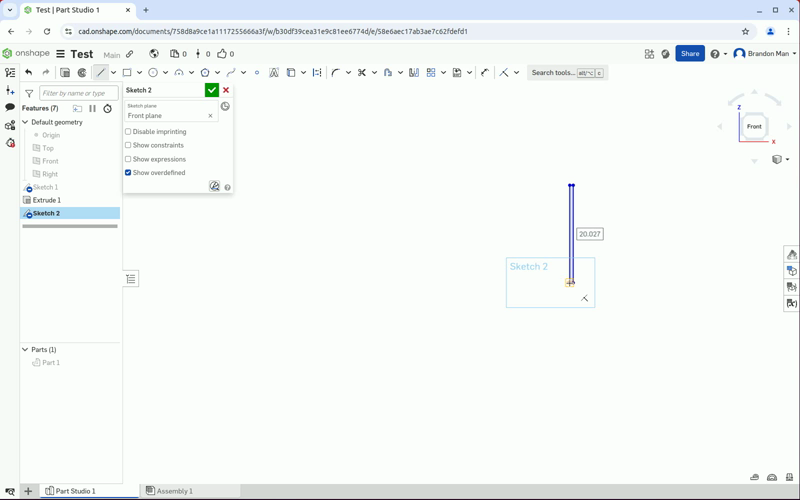
key(esc)
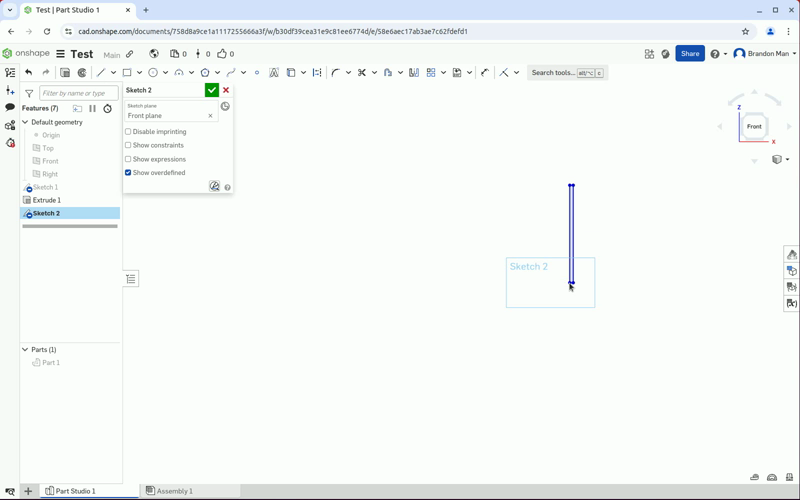
mouse_move(571, 251)
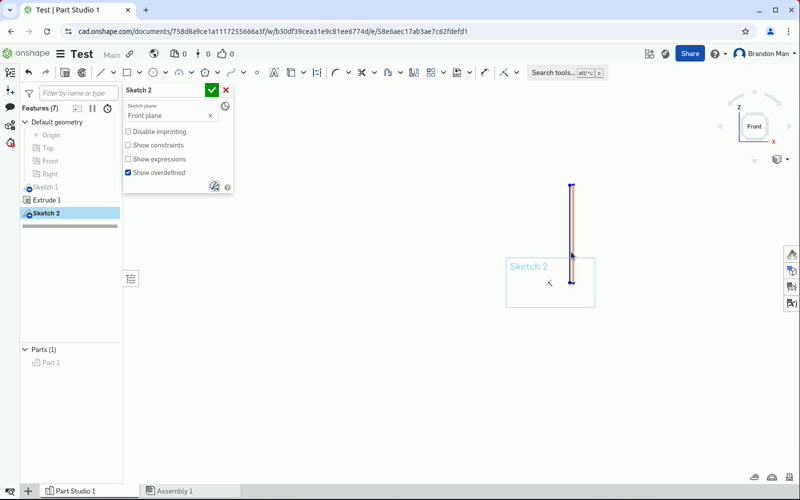
scroll(6)
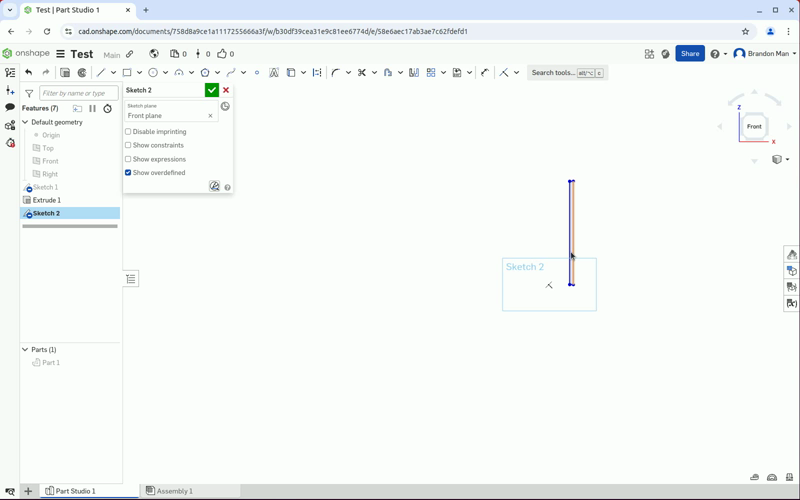
scroll(6)
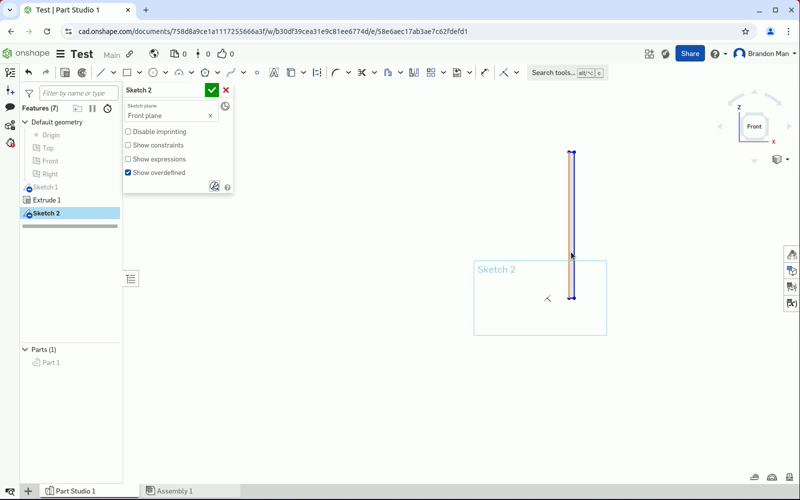
scroll(6)
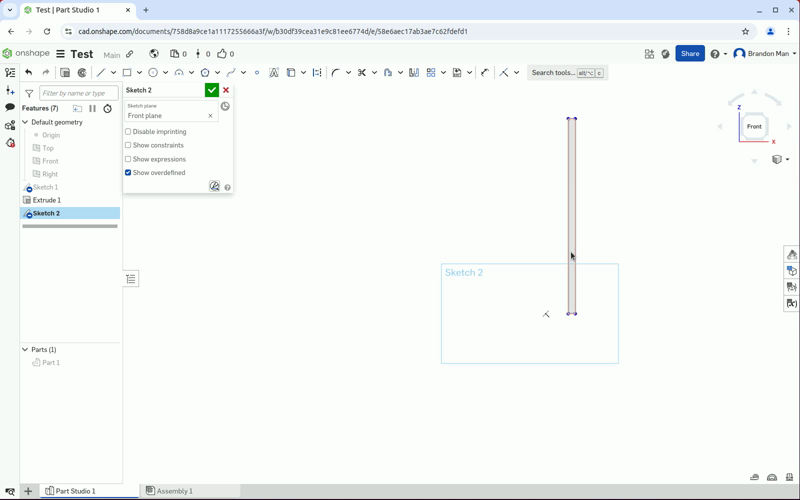
scroll(6)
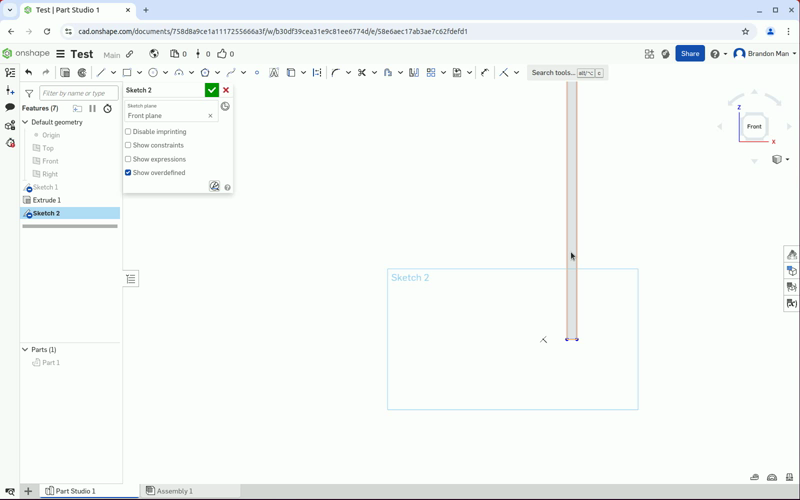
scroll(6)
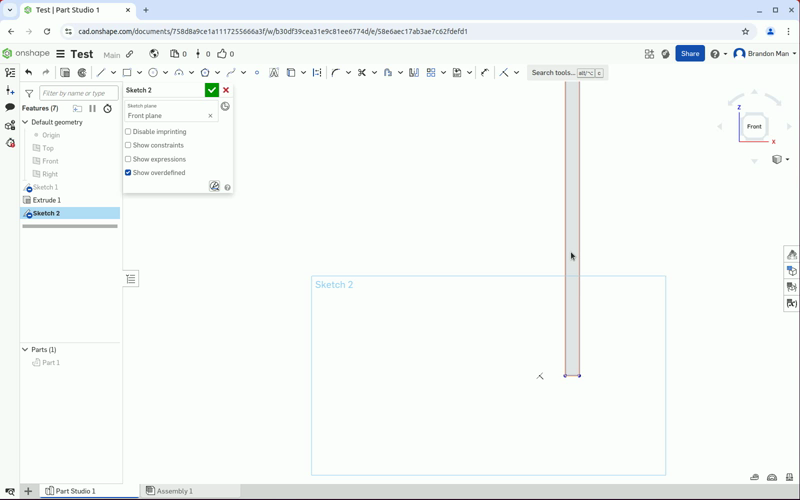
scroll(6)
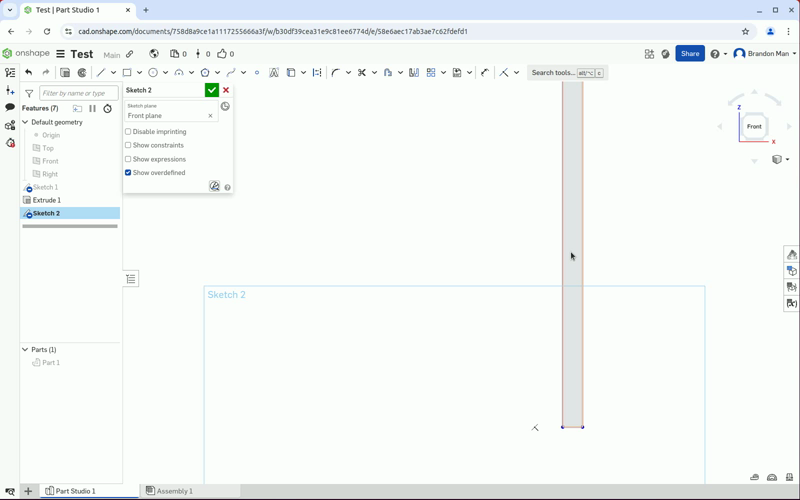
scroll(6)
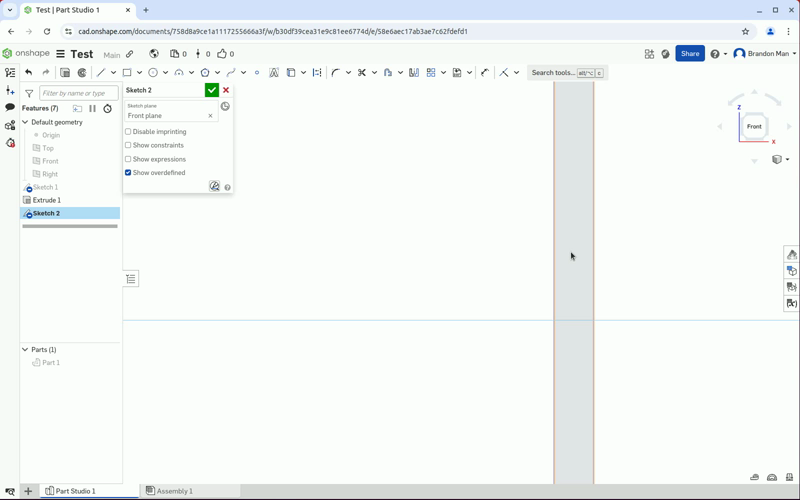
click(571, 251)
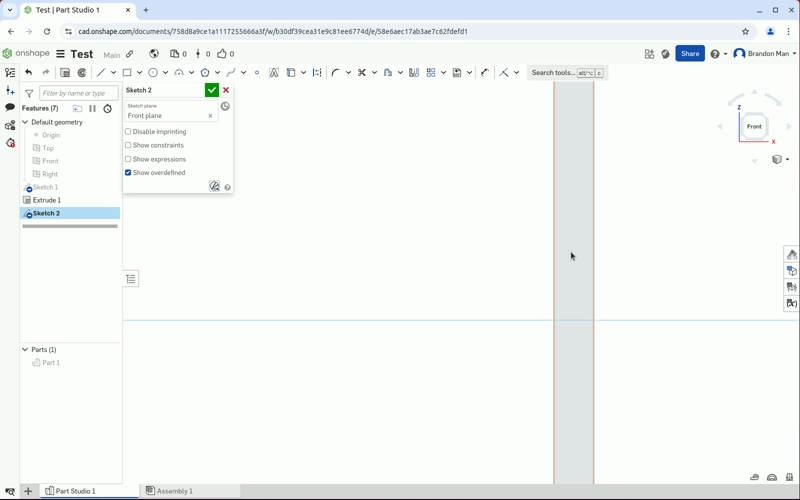
scroll(-6)
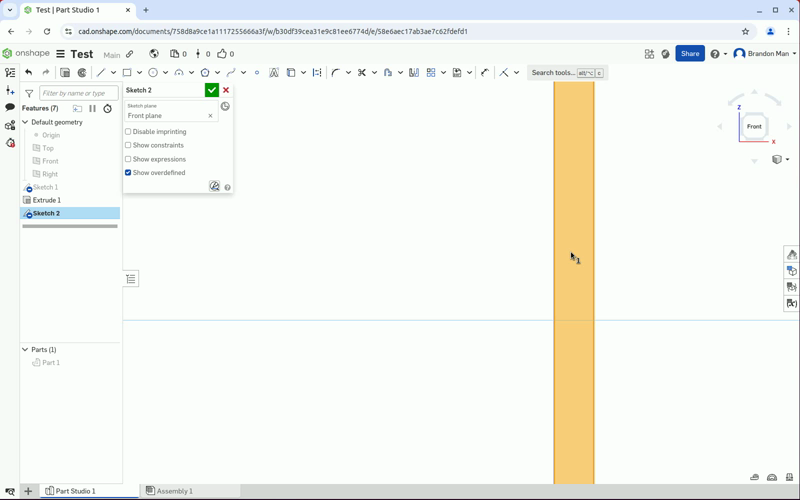
scroll(-6)
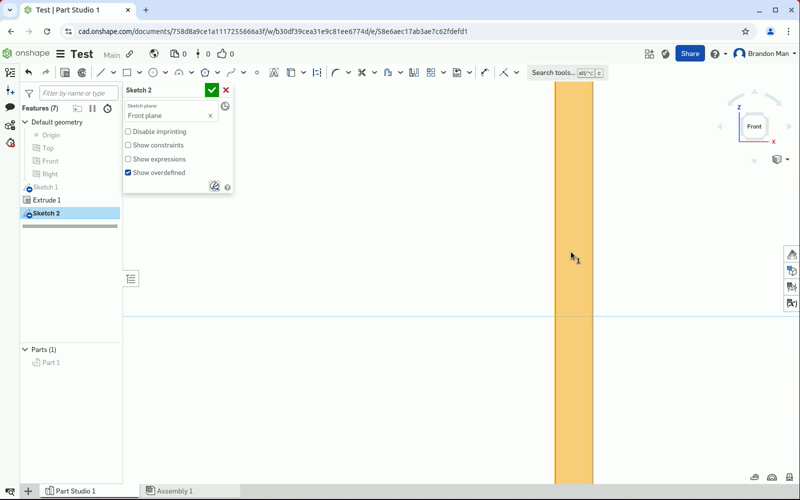
scroll(-6)
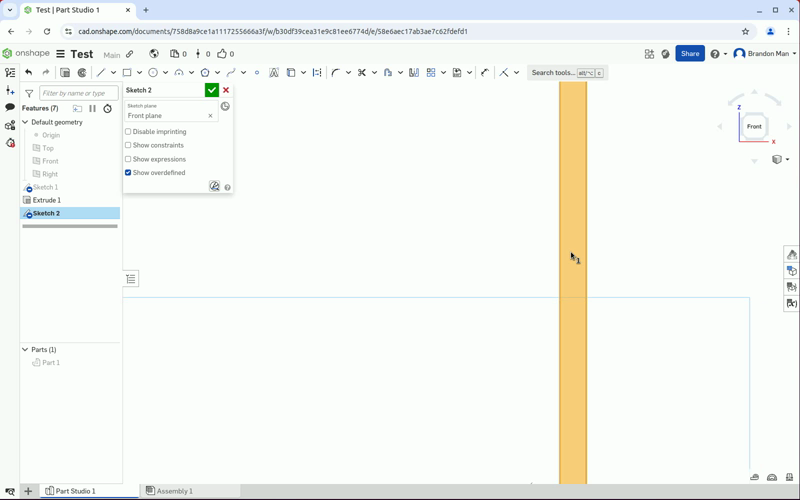
scroll(-6)
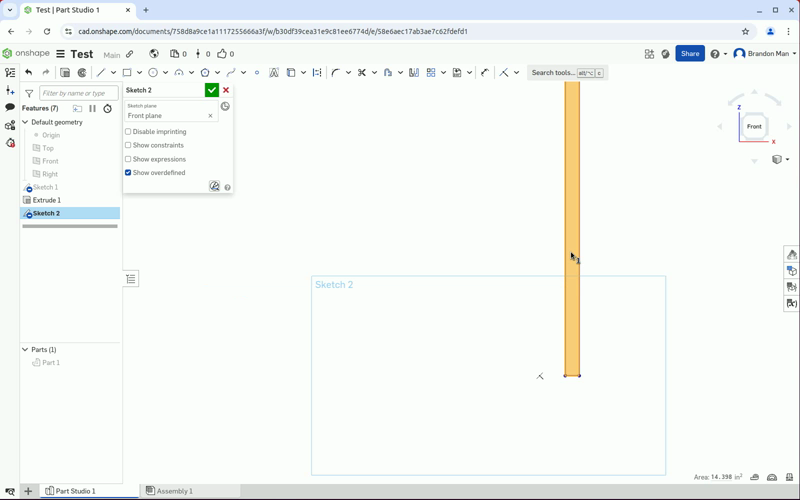
scroll(-6)
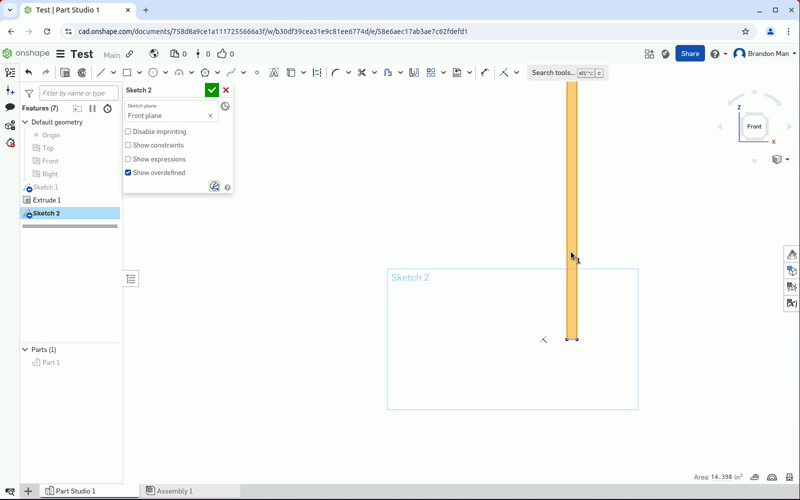
scroll(-6)
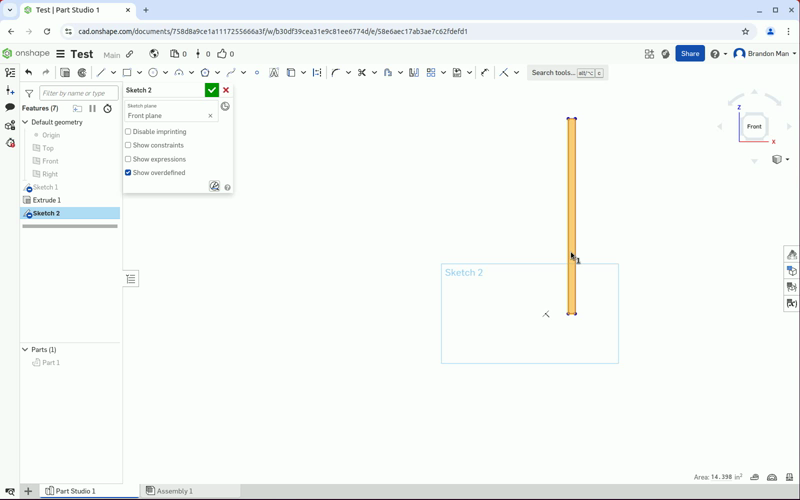
scroll(-6)
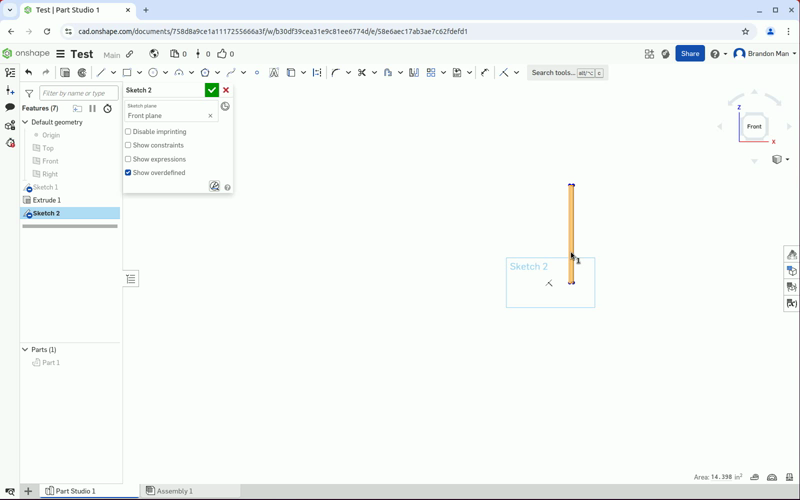
mouse_move(73, 352)
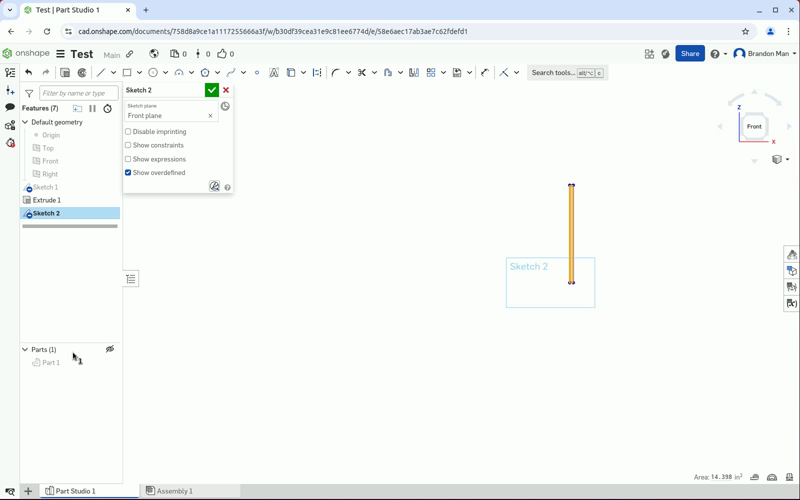
key(shift+y)
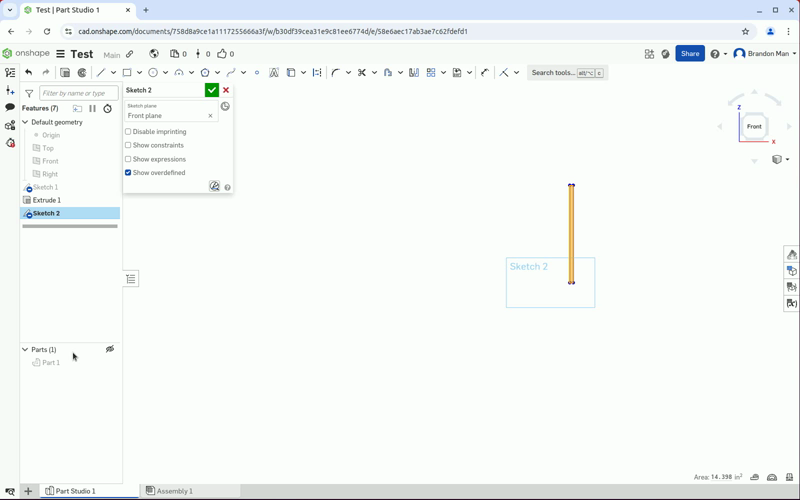
key(shift+e)
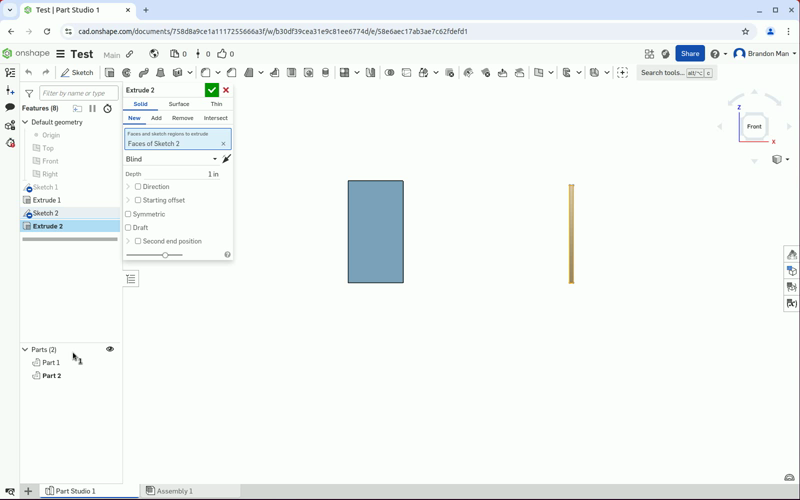
mouse_move(143, 106)
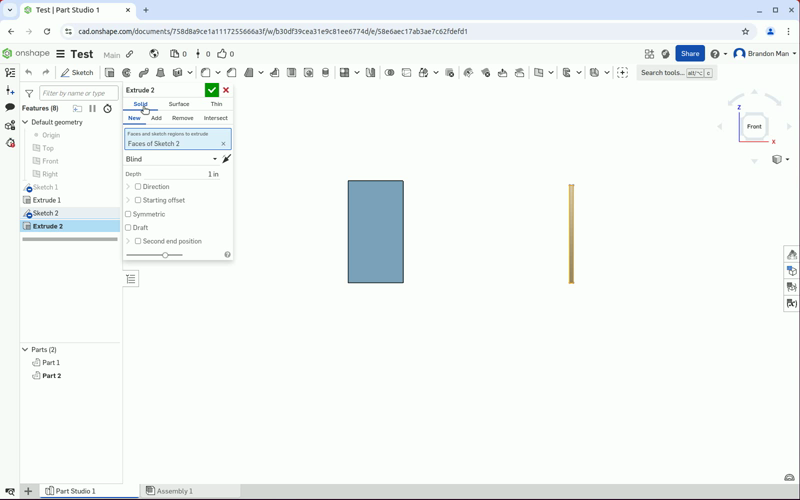
click(143, 106)
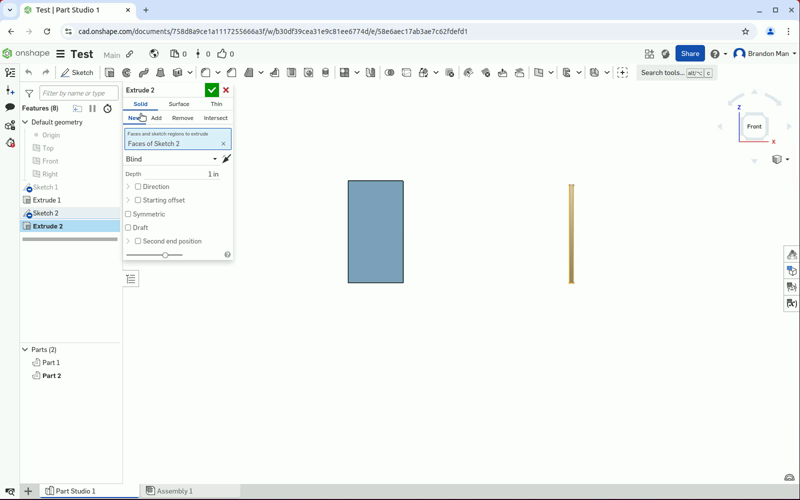
mouse_move(137, 120)
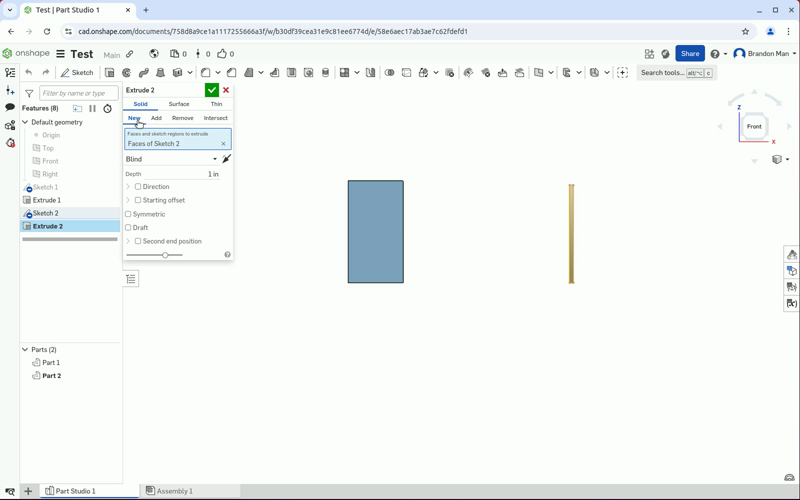
click(137, 120)
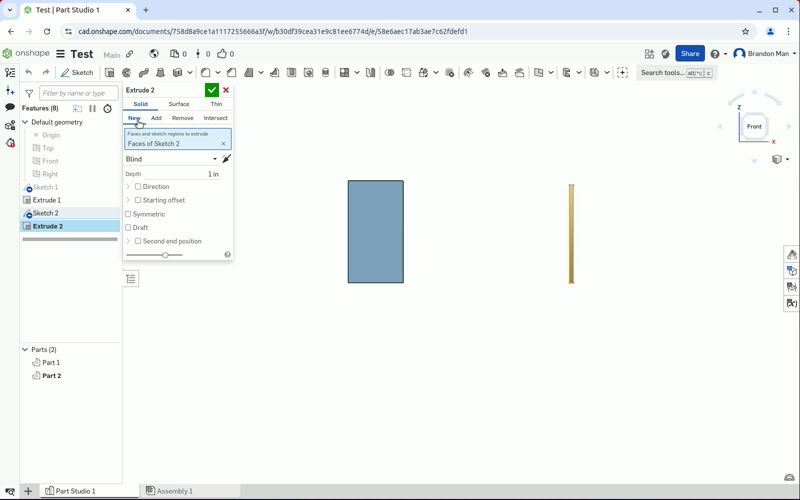
key(tab, 4)
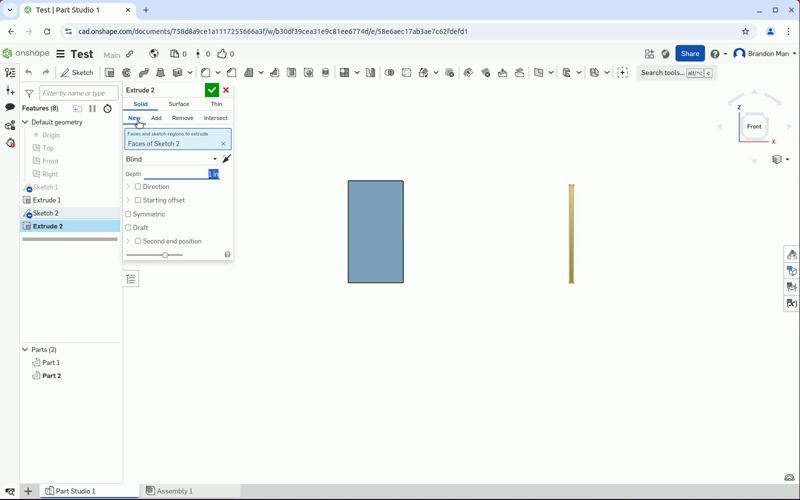
text(16.85)
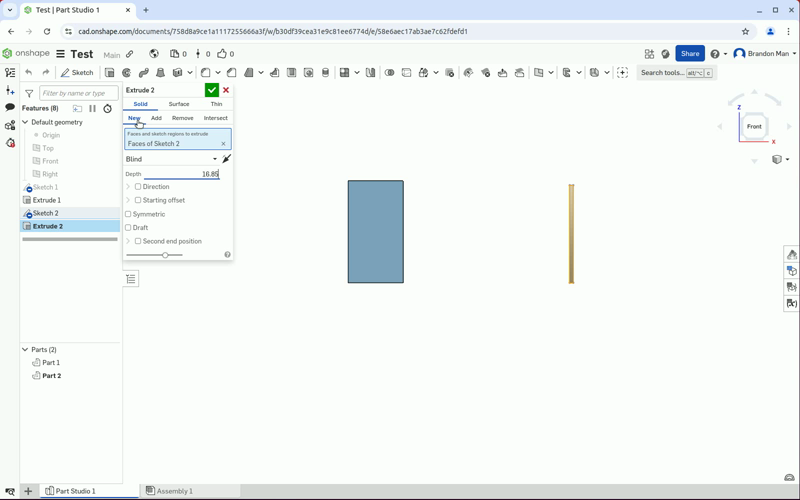
key(enter)
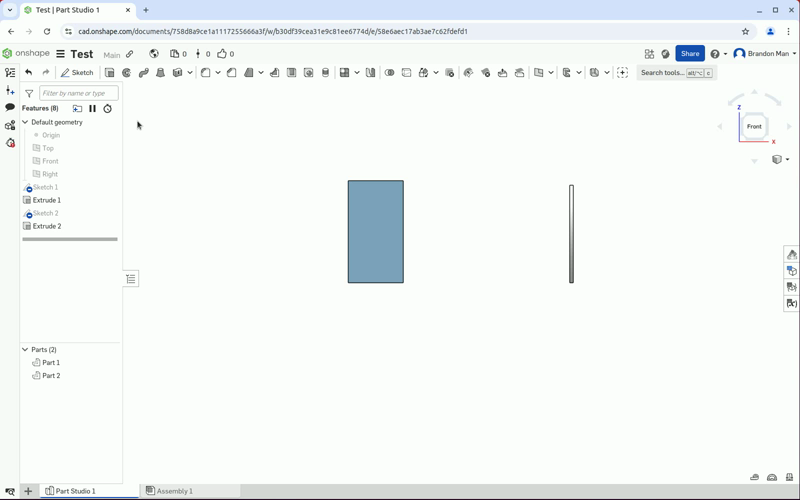
key(shift+h)
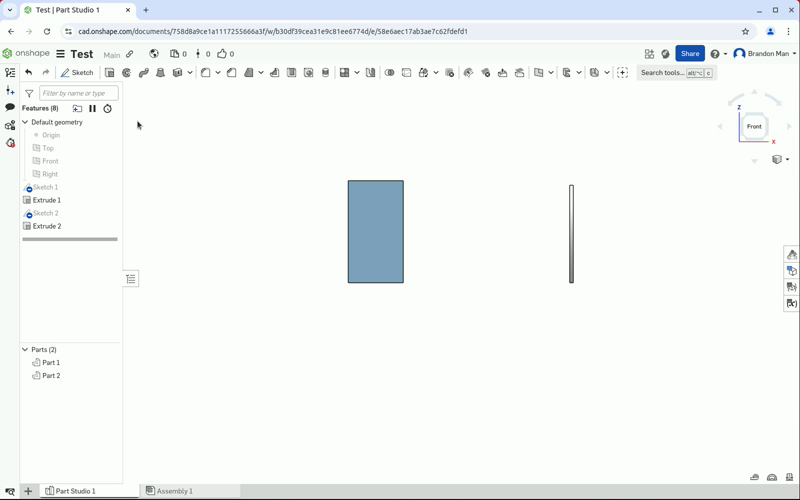
key(shift+h)
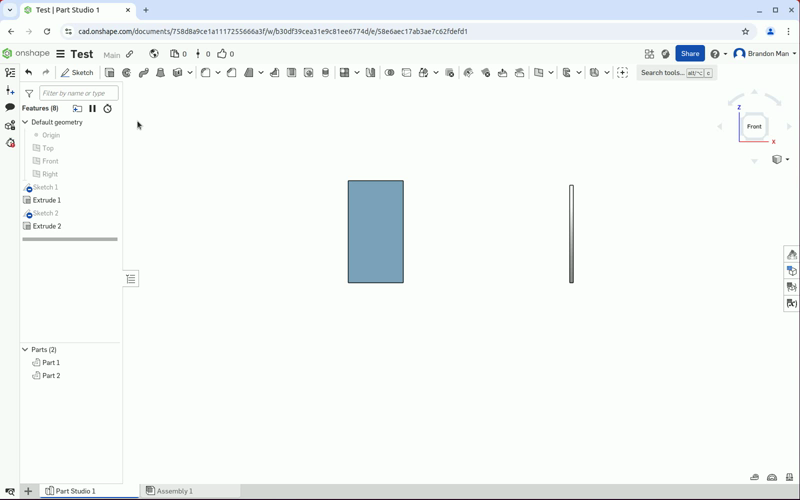
mouse_move(73, 189)
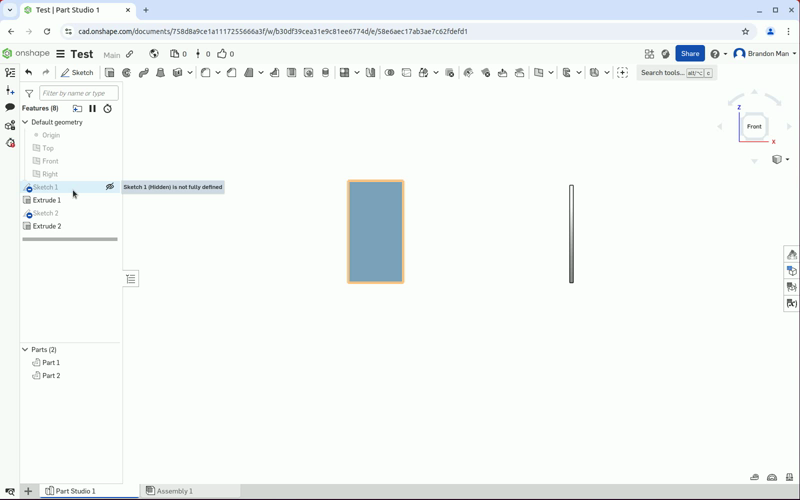
click(73, 189)
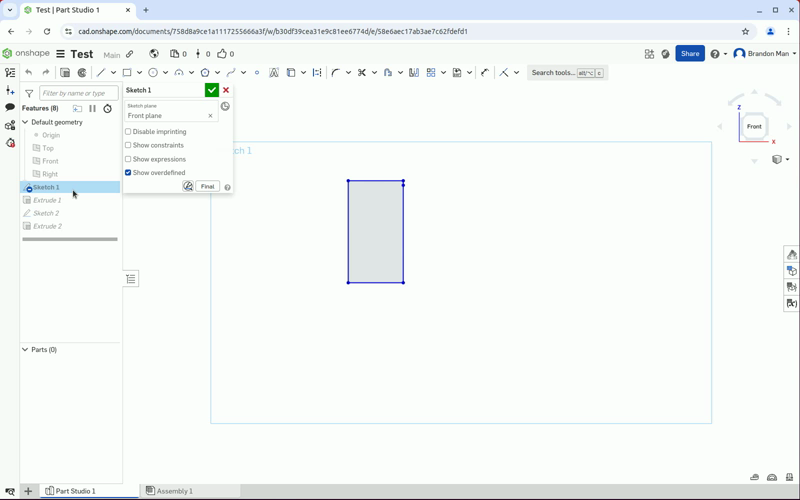
mouse_move(229, 92)
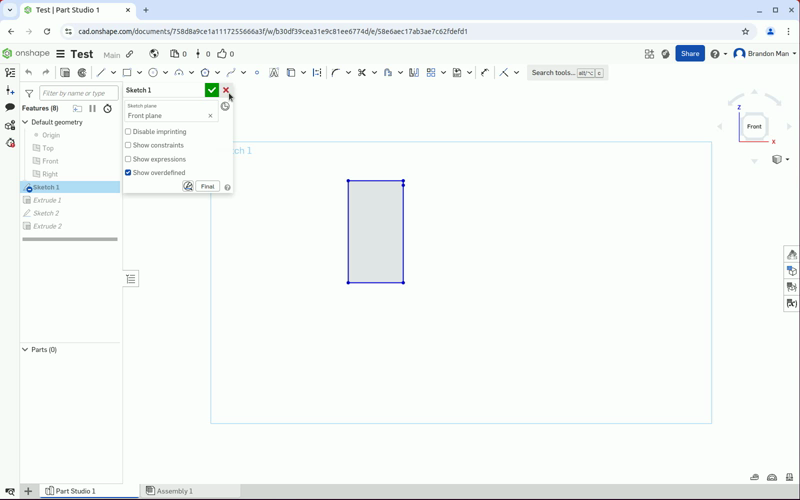
click(229, 92)
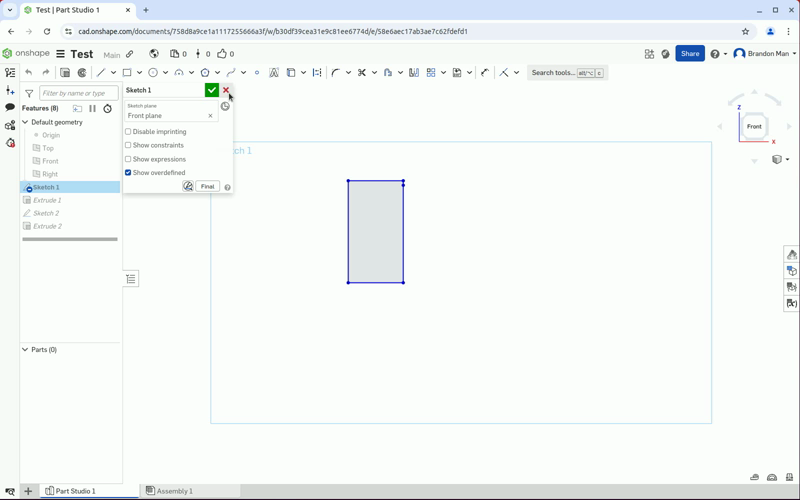
key(shift+s)
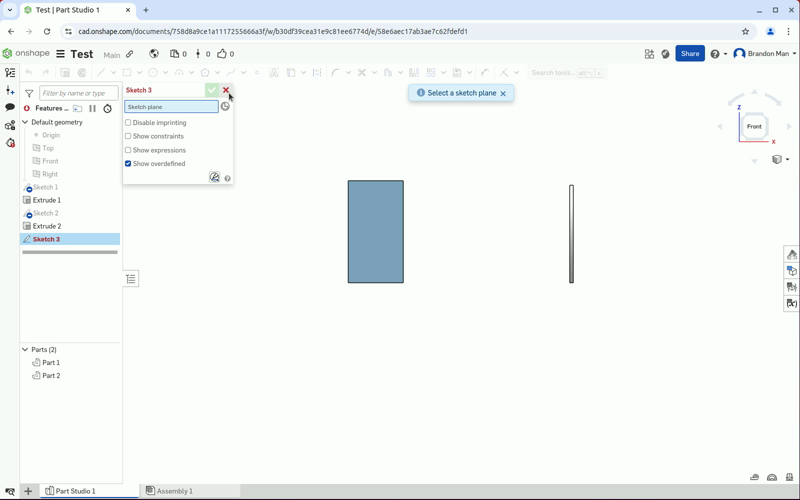
mouse_move(73, 163)
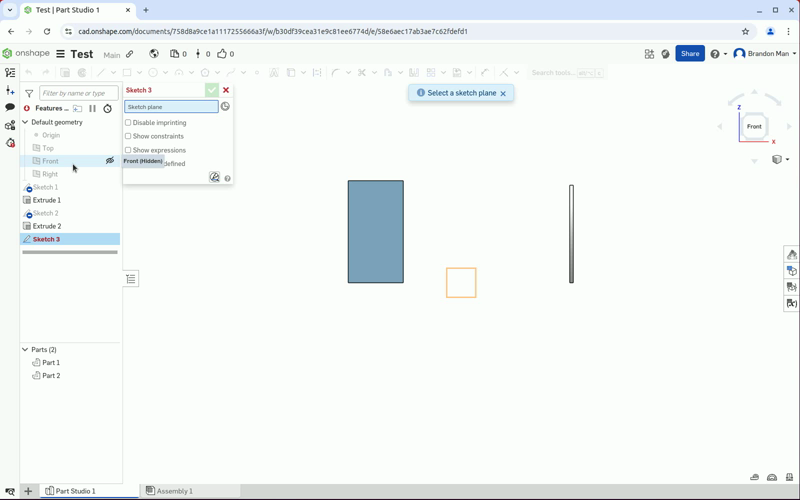
click(73, 163)
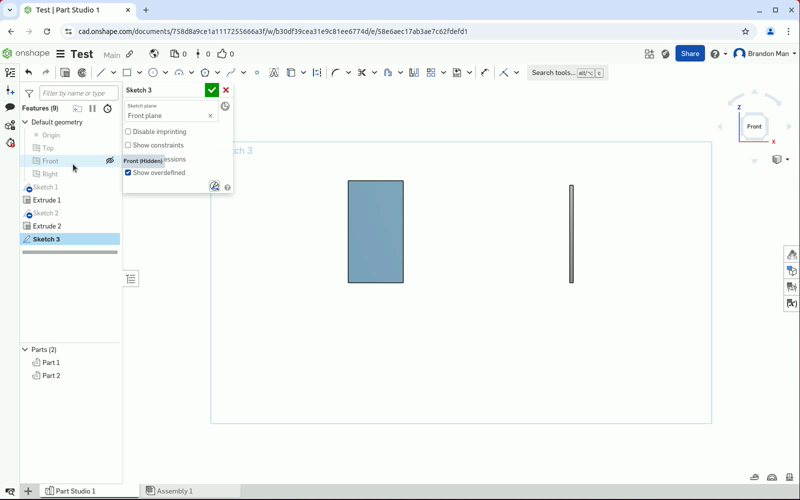
mouse_move(73, 352)
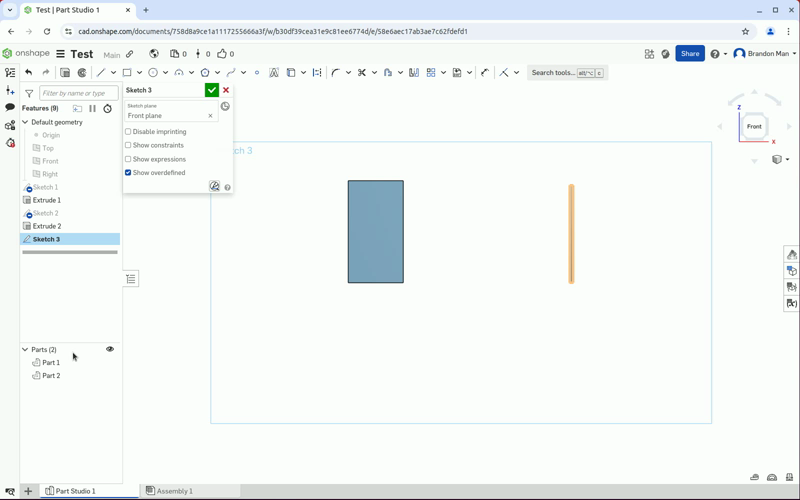
key(y)
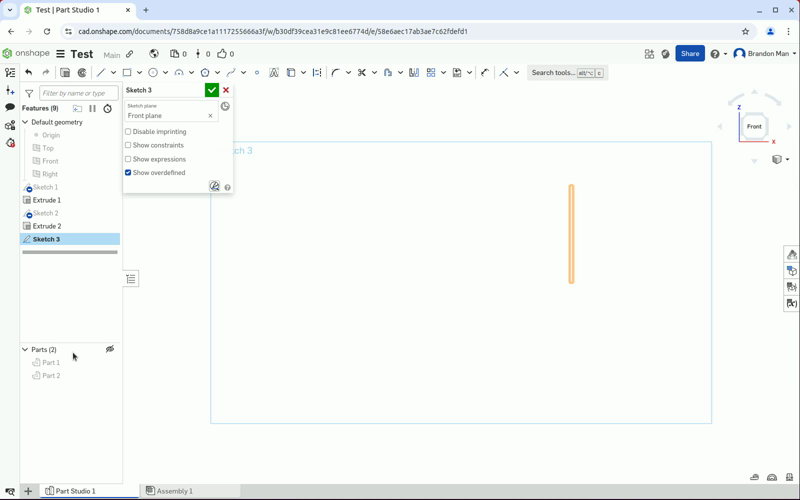
key(l)
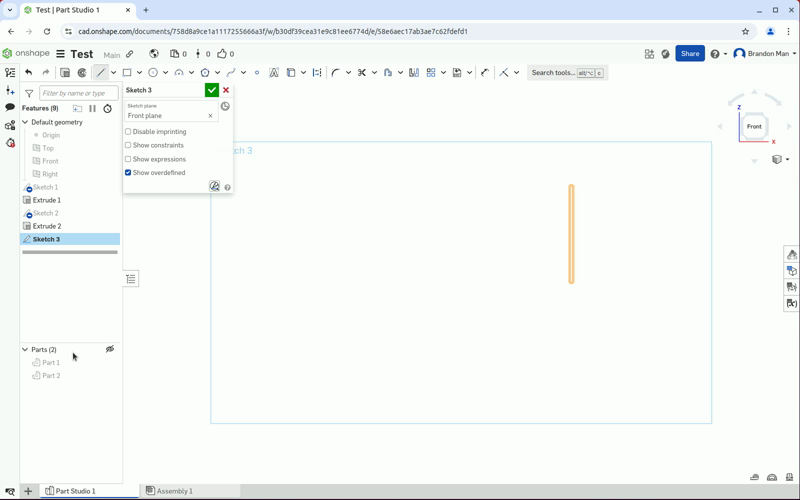
key_down(shift)
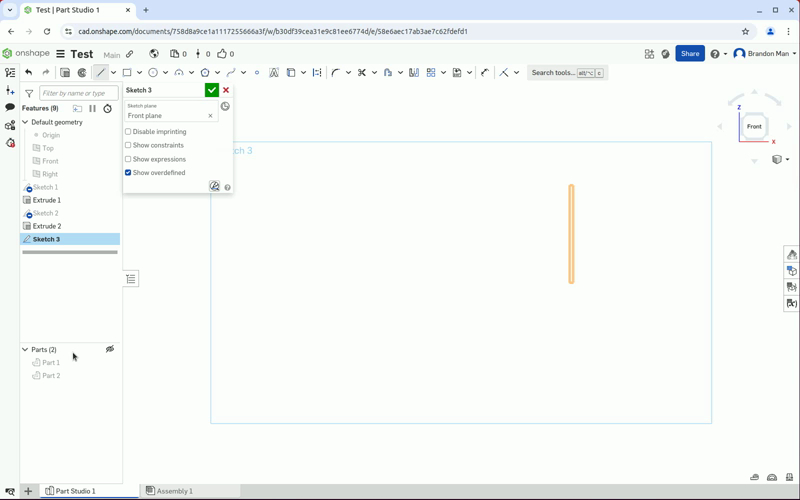
mouse_move(401, 185)
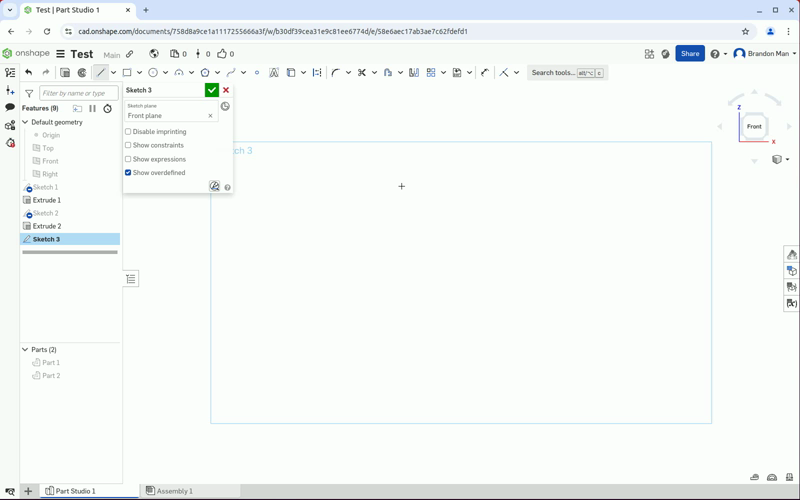
click(401, 185)
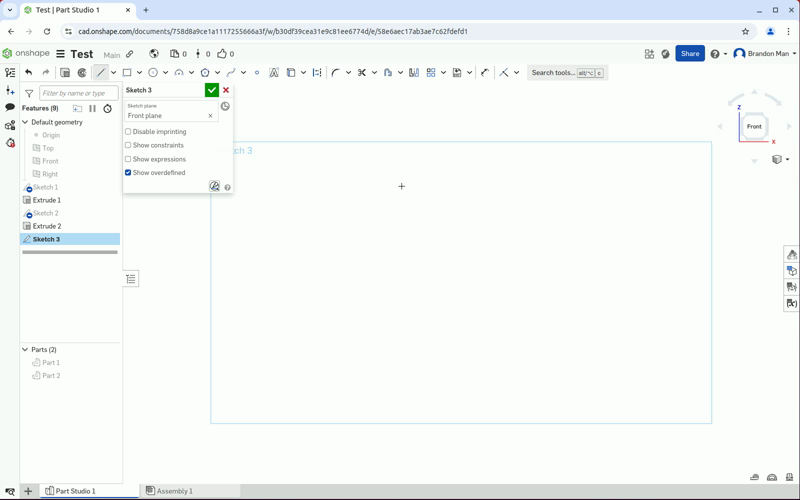
key_up(shift)
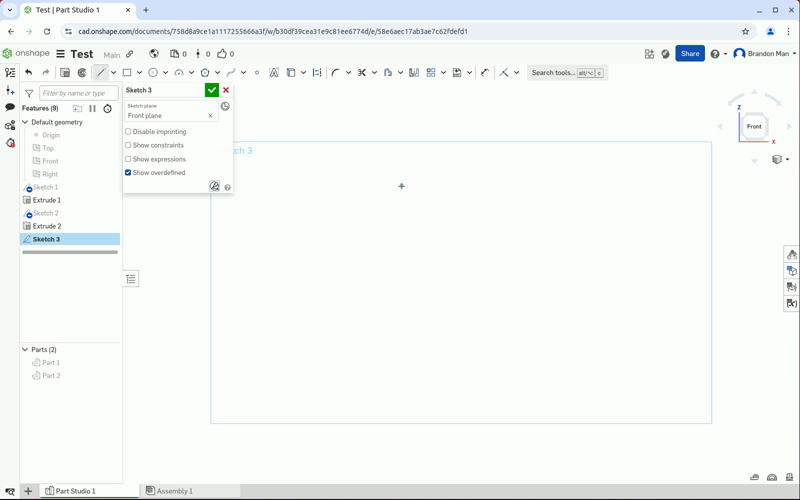
key_down(shift)
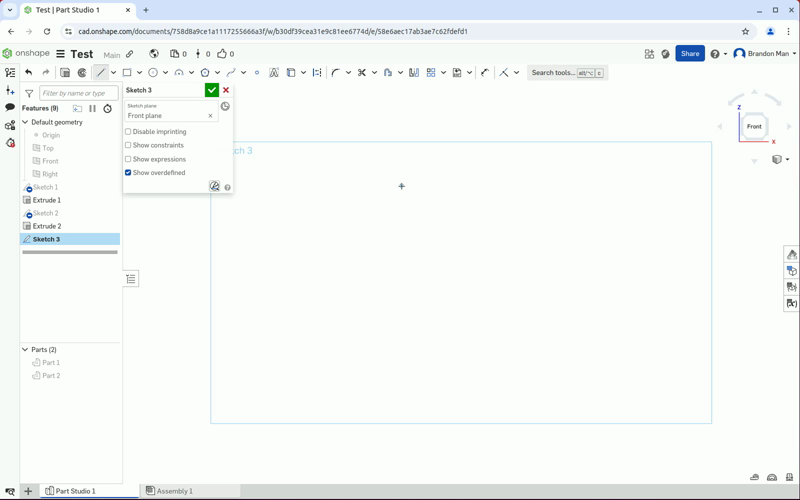
mouse_move(569, 185)
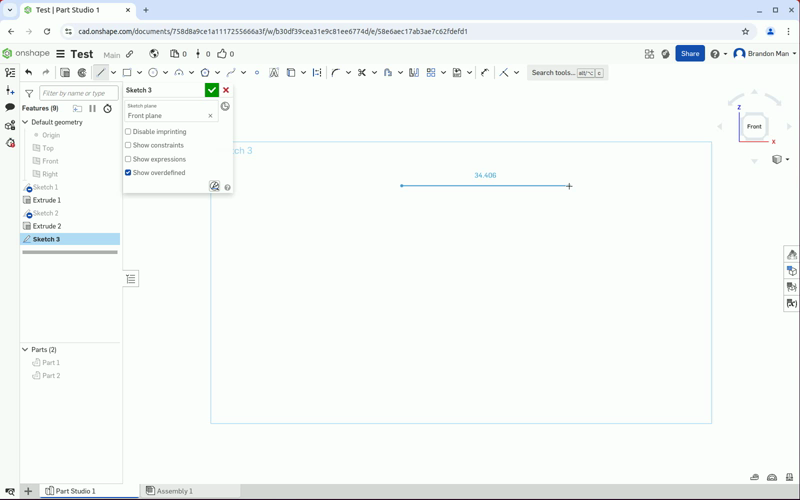
click(569, 185)
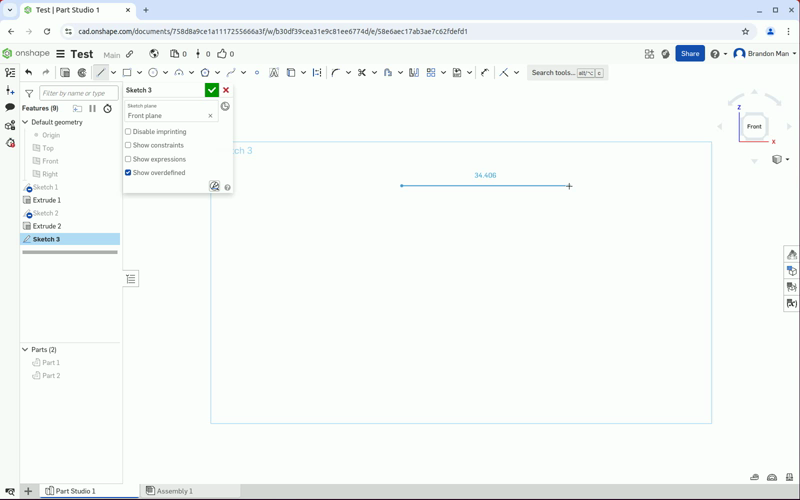
key_up(shift)
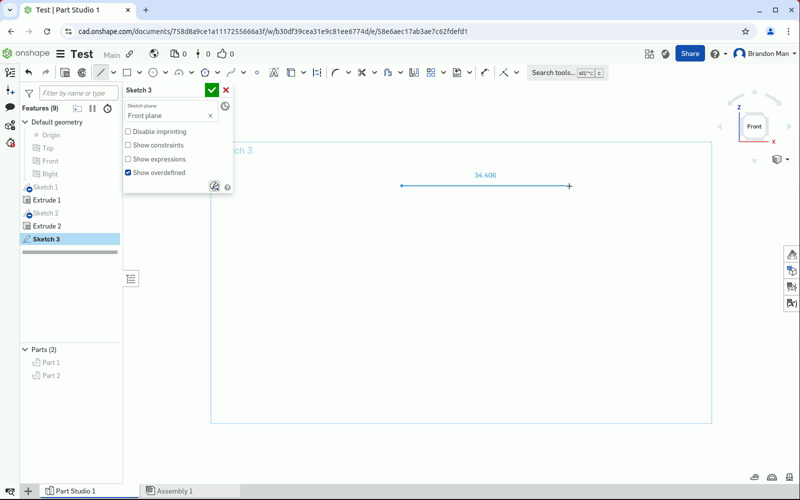
key_down(shift)
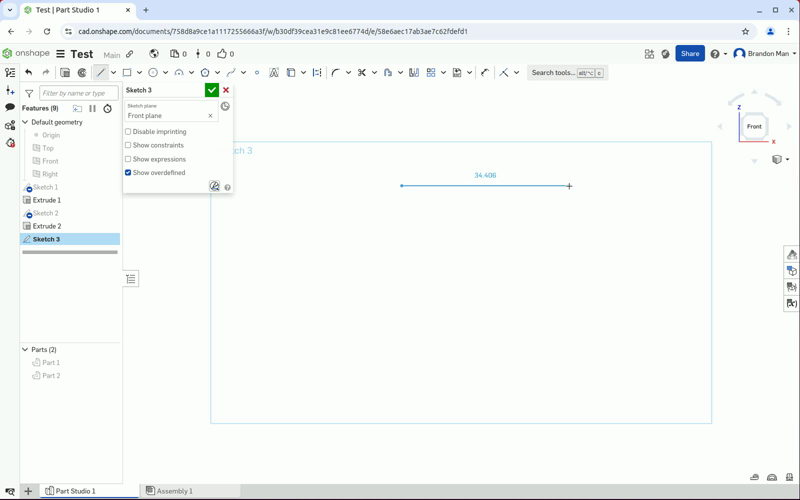
mouse_move(589, 185)
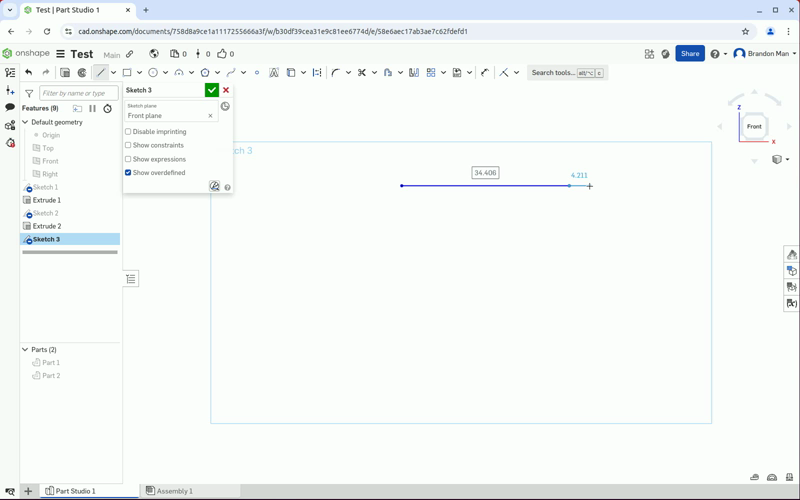
mouse_move(572, 185)
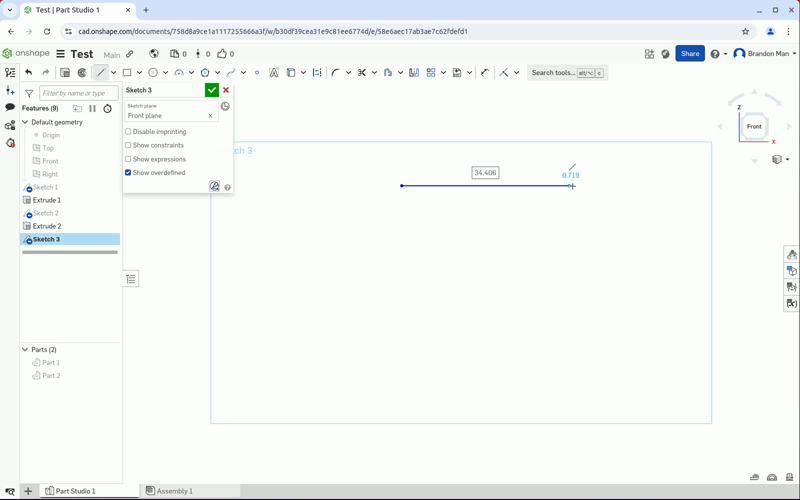
scroll(6)
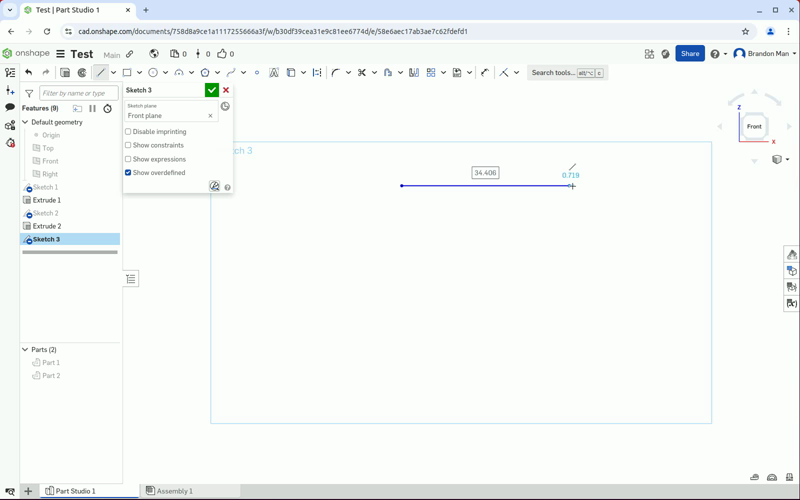
scroll(6)
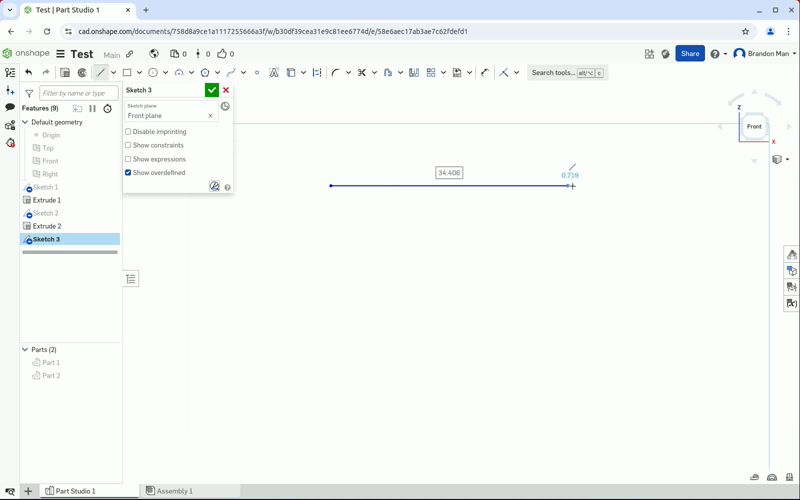
scroll(6)
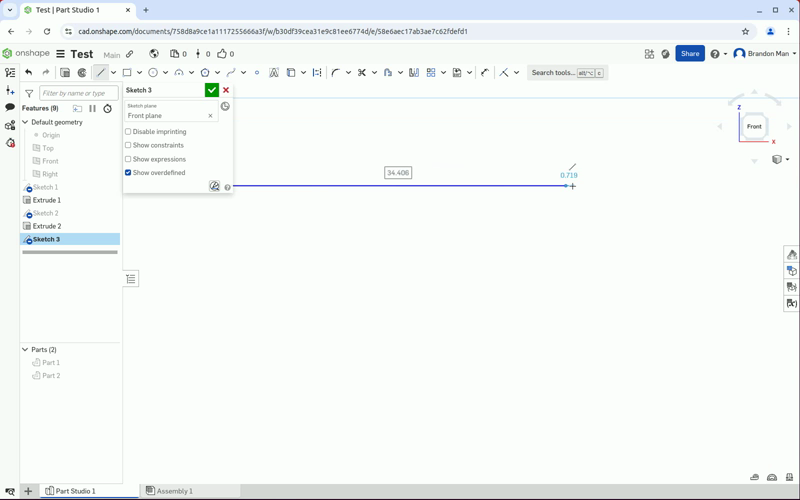
scroll(6)
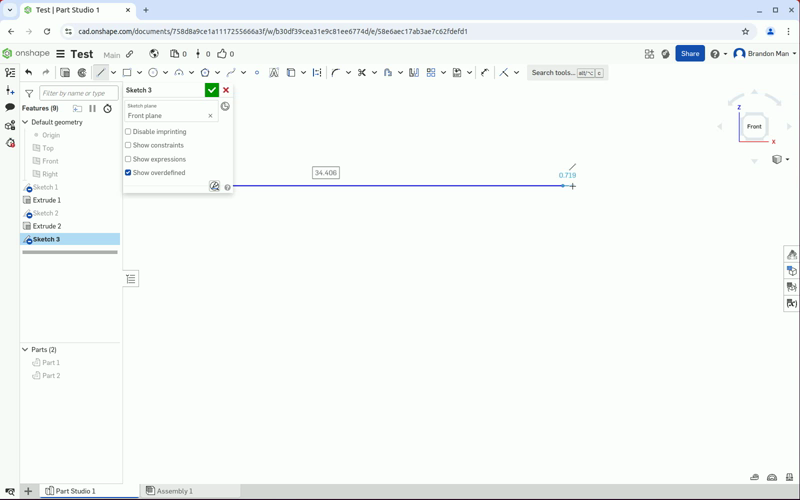
scroll(6)
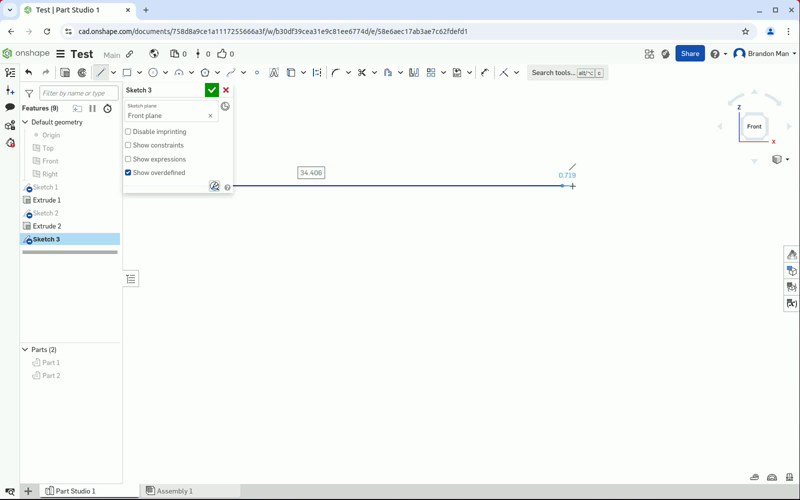
scroll(6)
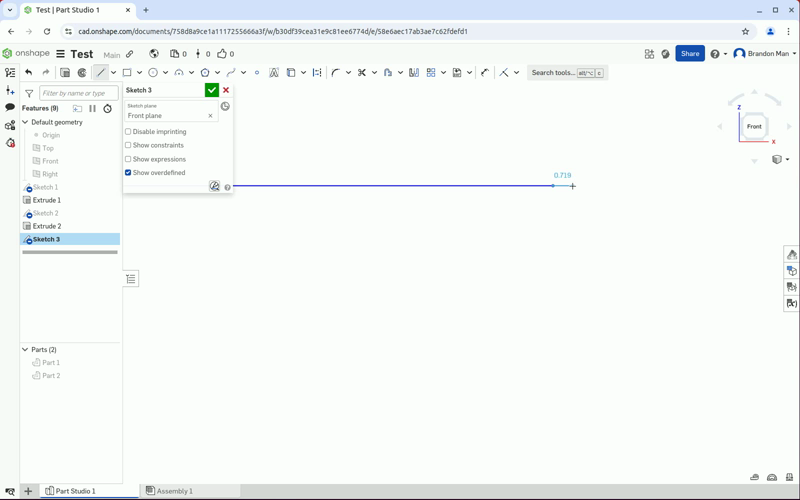
scroll(6)
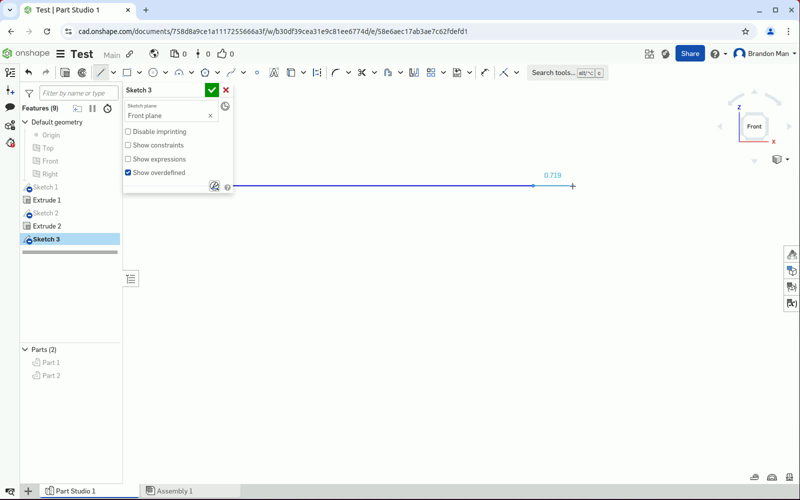
click(572, 185)
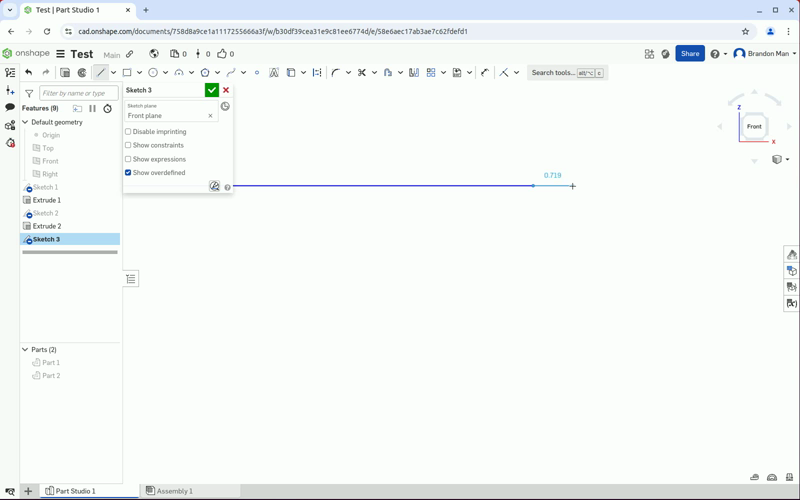
scroll(-6)
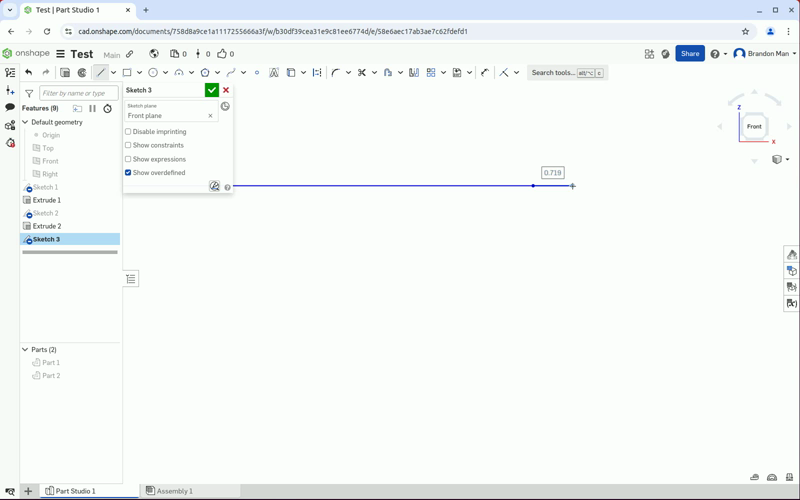
scroll(-6)
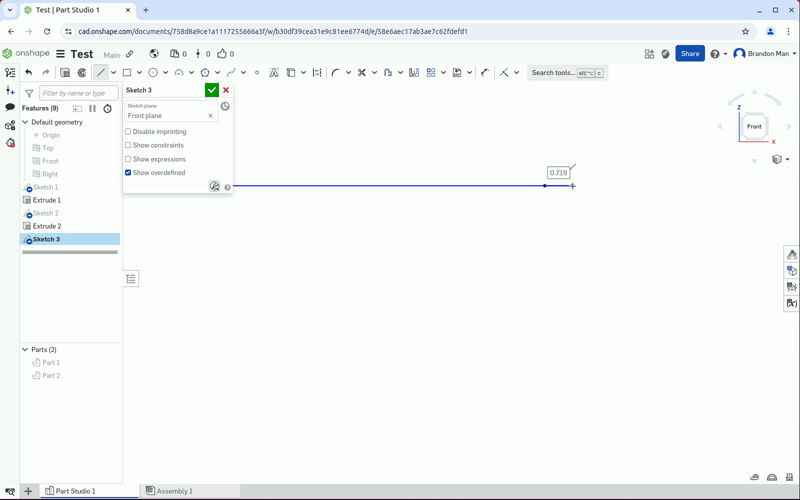
scroll(-6)
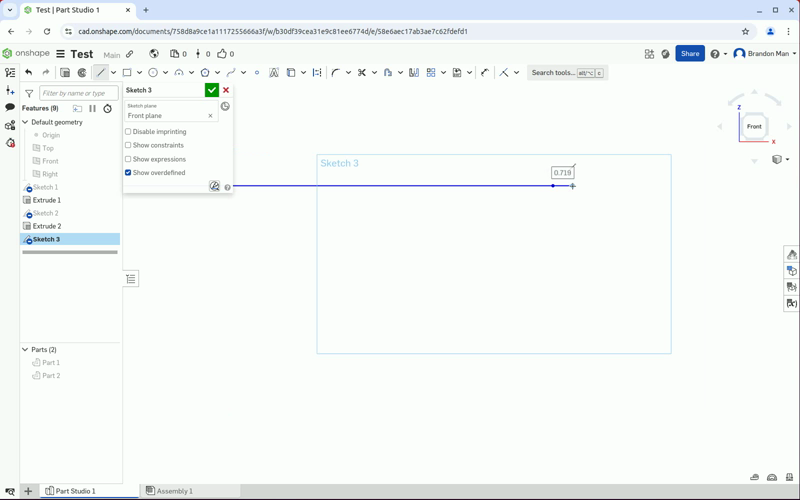
scroll(-6)
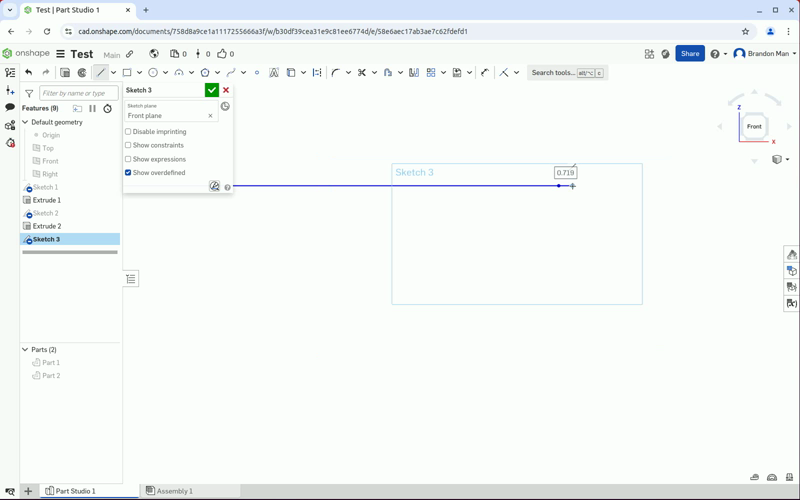
scroll(-6)
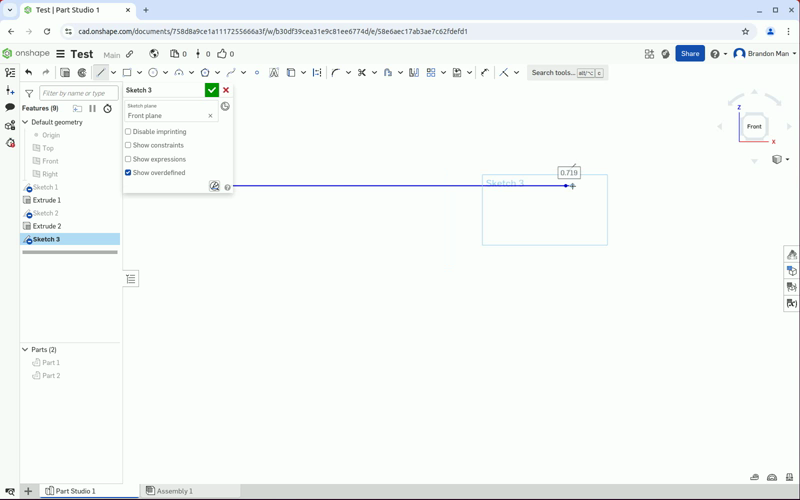
scroll(-6)
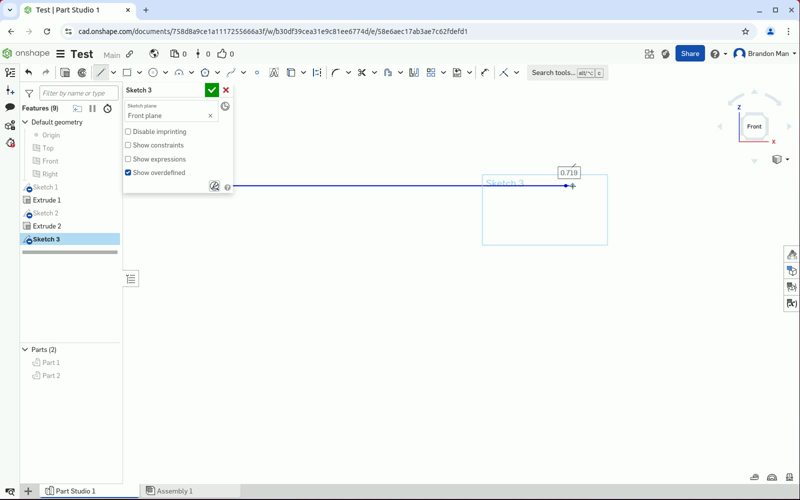
scroll(-6)
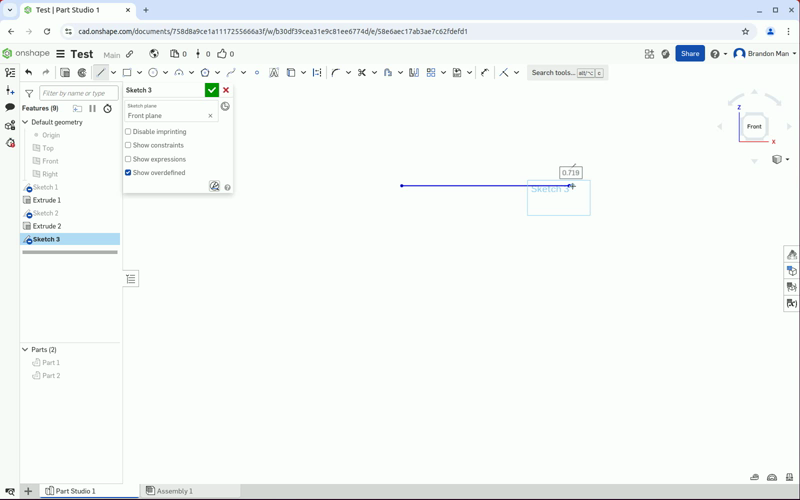
key_up(shift)
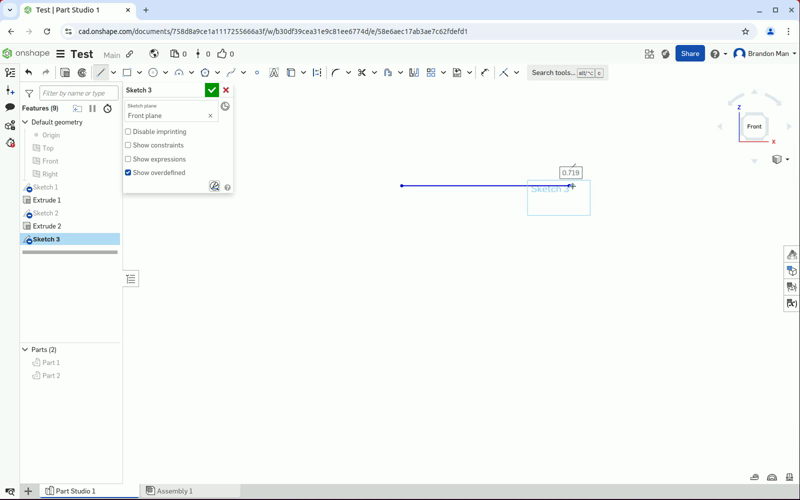
key_down(shift)
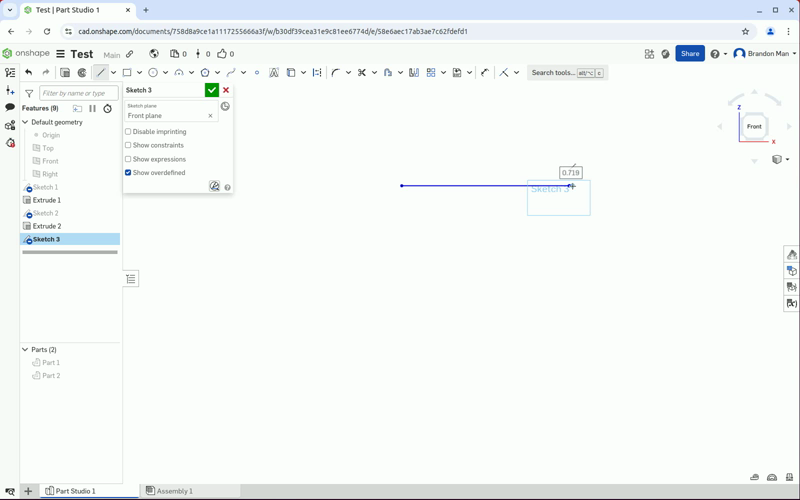
mouse_move(589, 185)
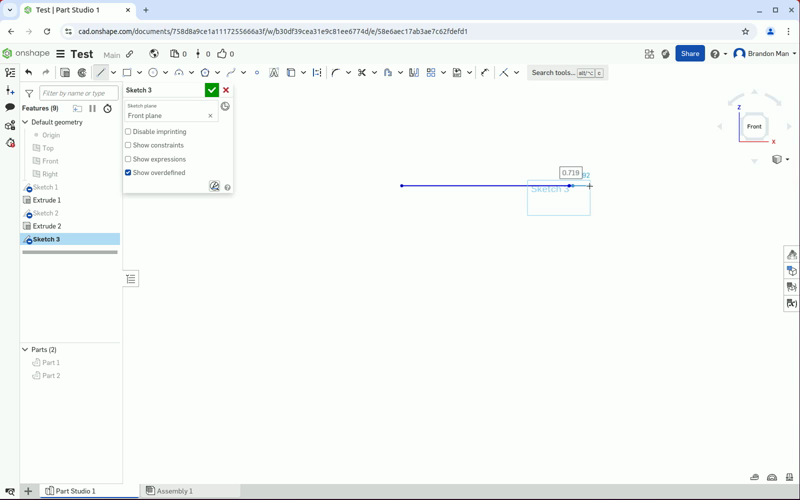
mouse_move(572, 180)
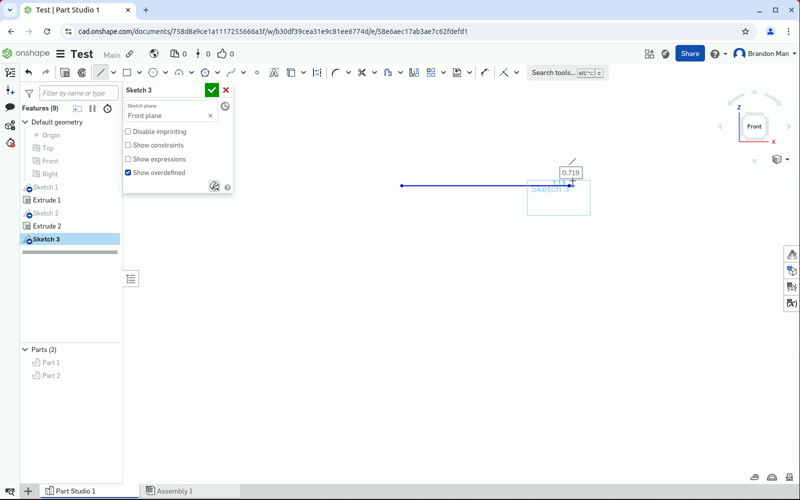
scroll(6)
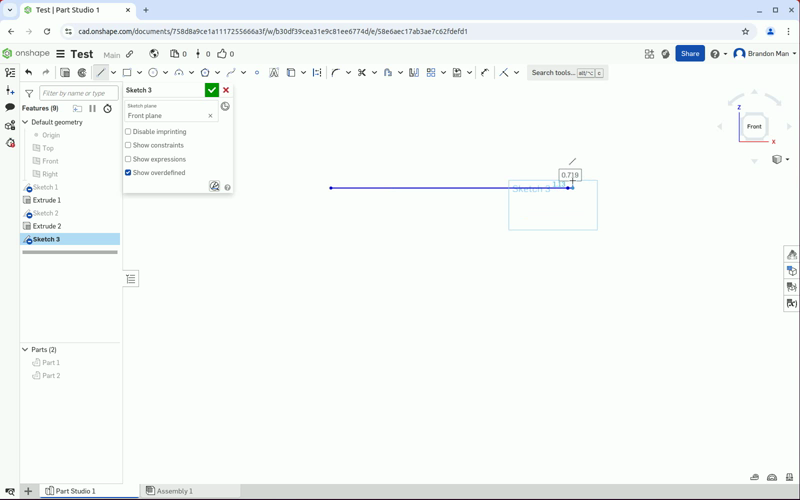
scroll(6)
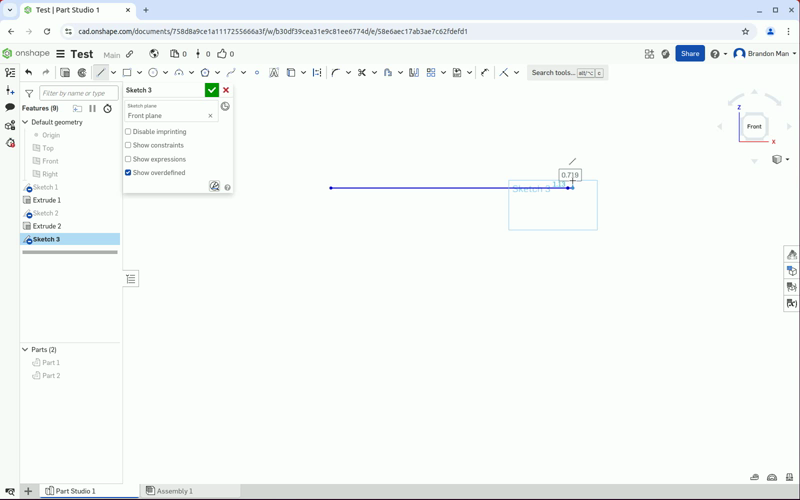
scroll(6)
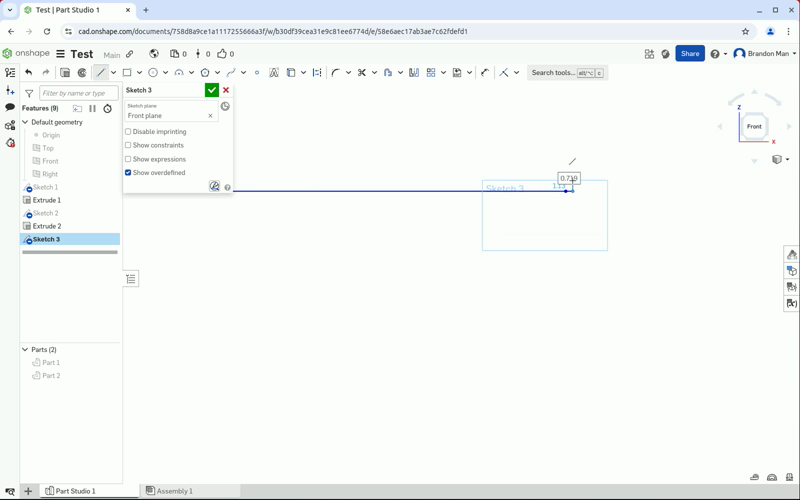
scroll(6)
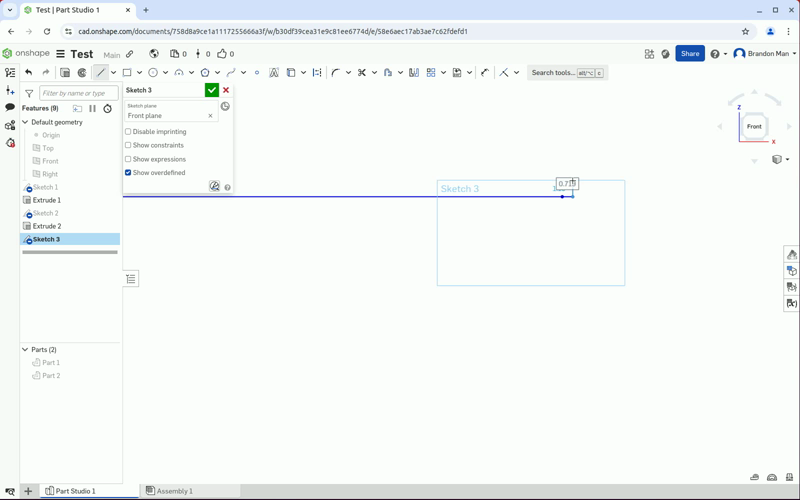
scroll(6)
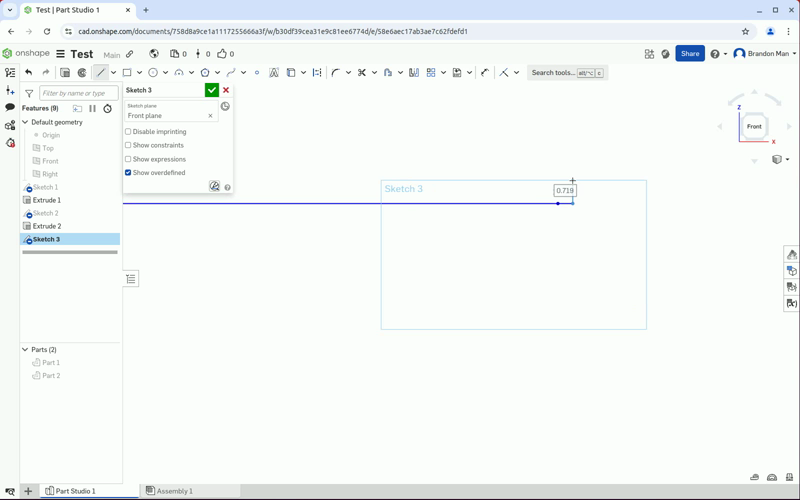
scroll(6)
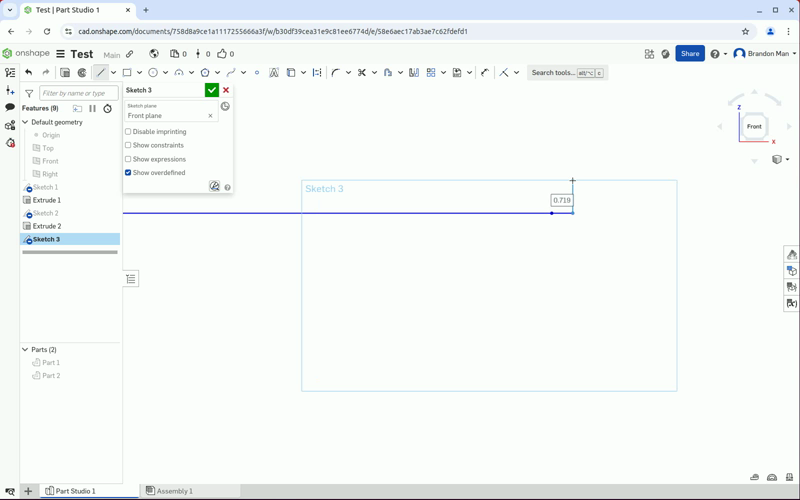
scroll(6)
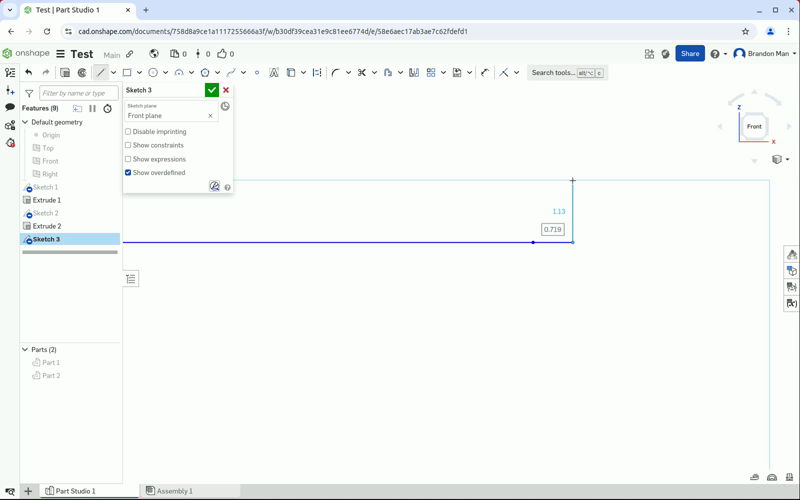
click(572, 180)
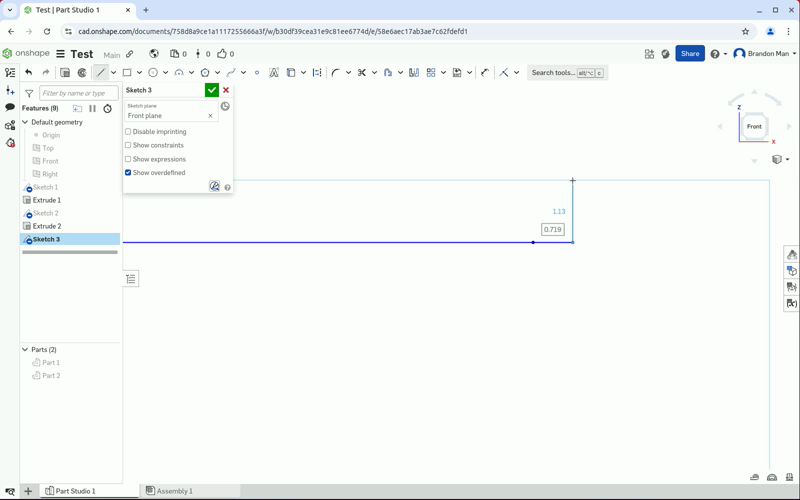
scroll(-6)
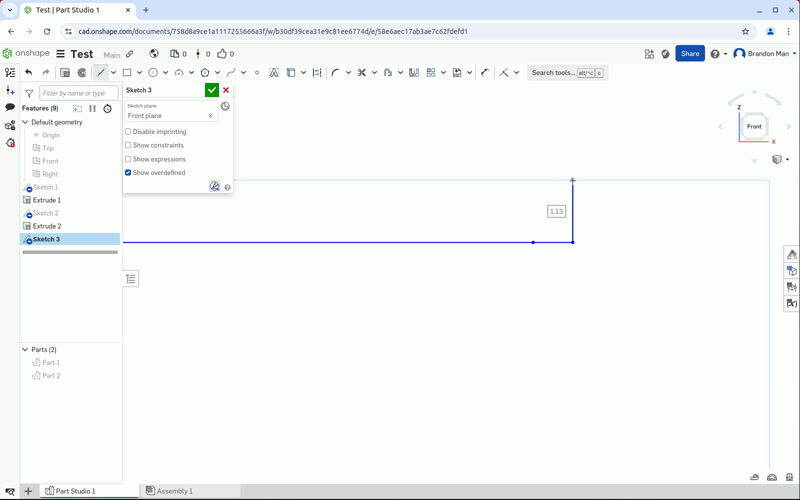
scroll(-6)
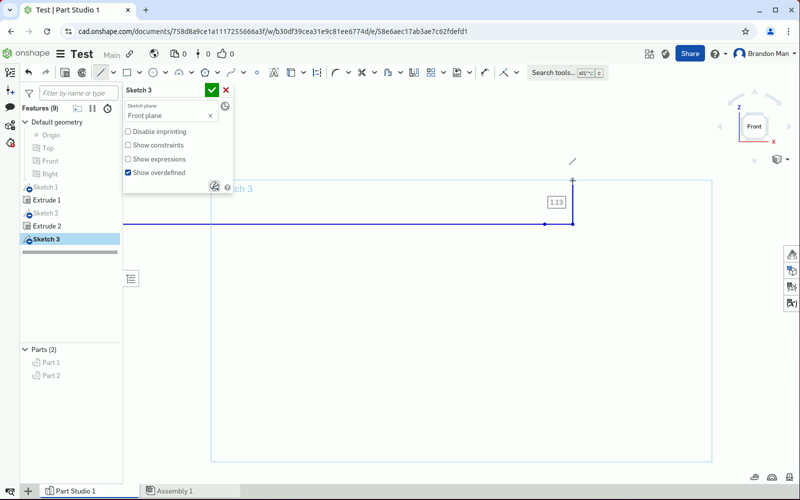
scroll(-6)
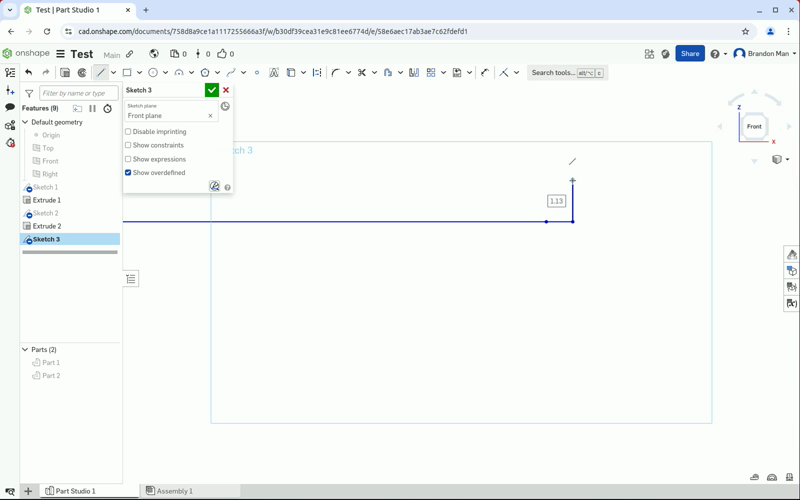
scroll(-6)
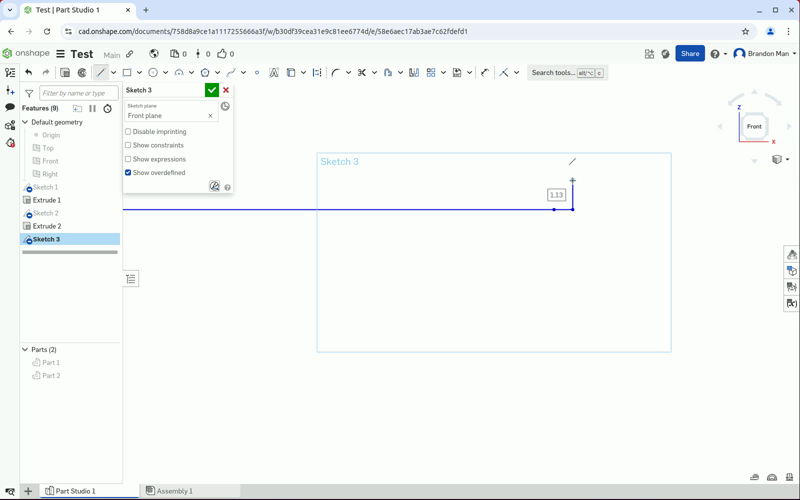
scroll(-6)
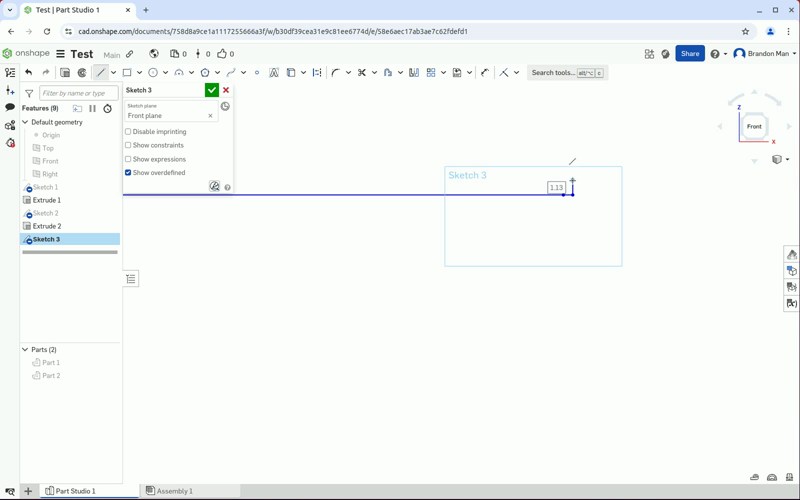
scroll(-6)
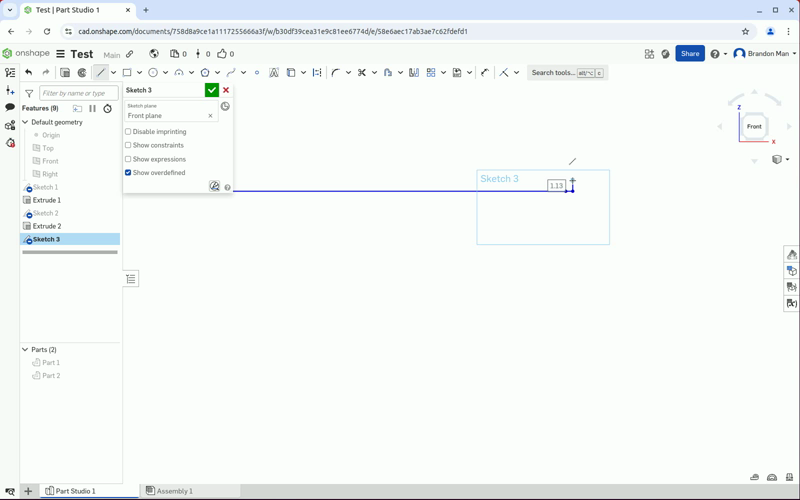
scroll(-6)
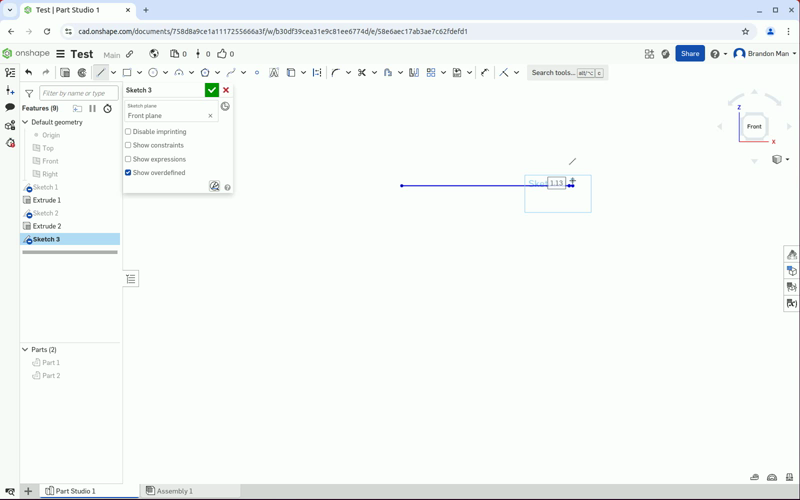
key_up(shift)
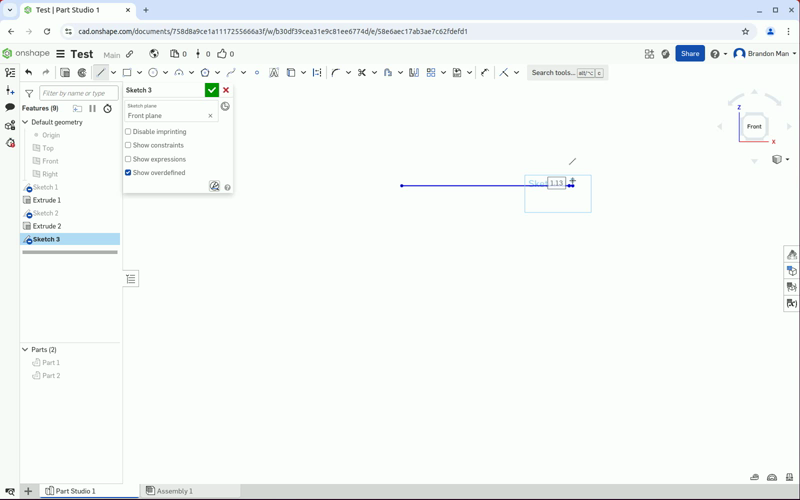
key_down(shift)
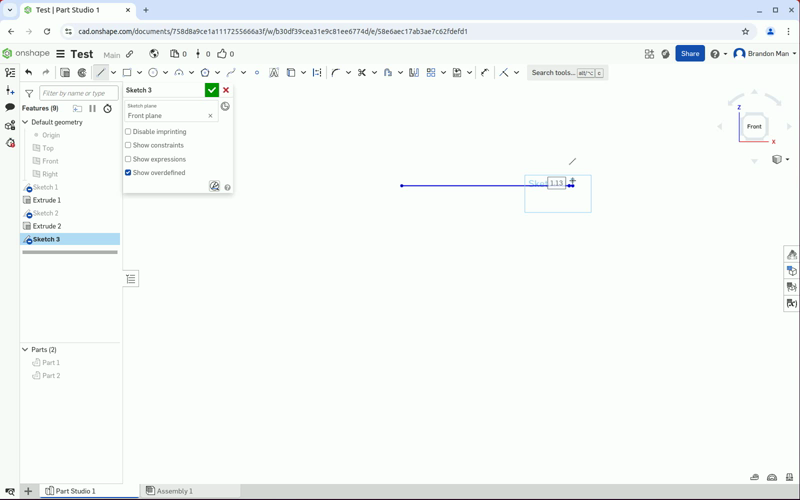
mouse_move(401, 180)
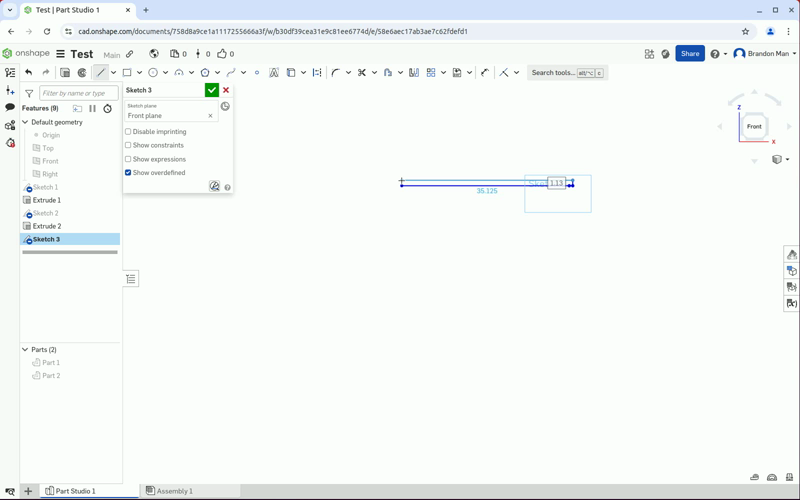
click(401, 180)
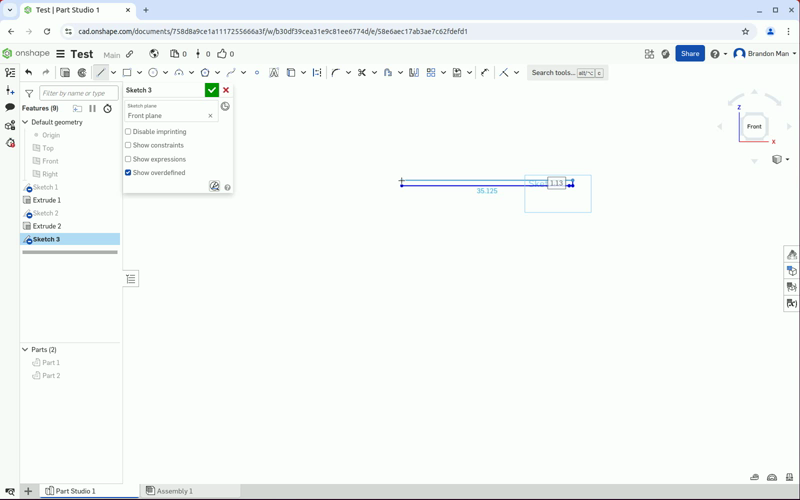
key_up(shift)
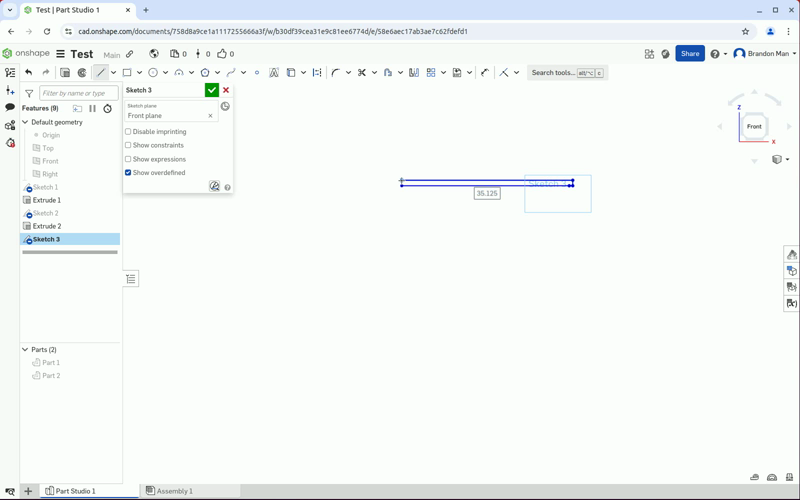
mouse_move(431, 180)
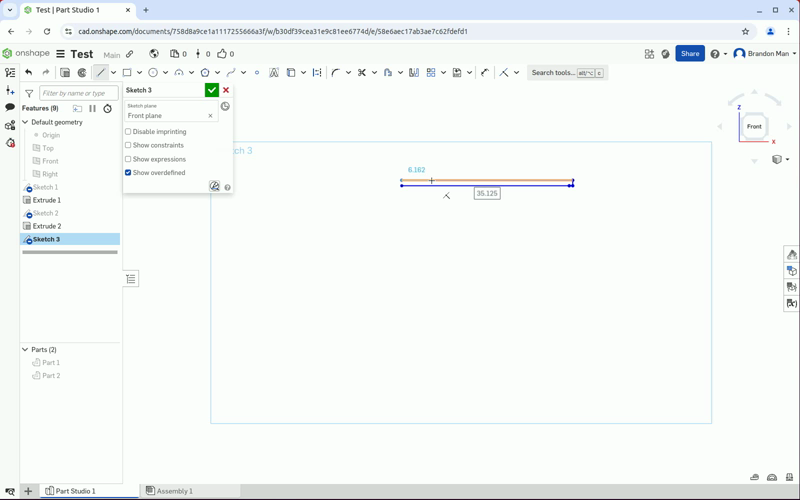
key_down(shift)
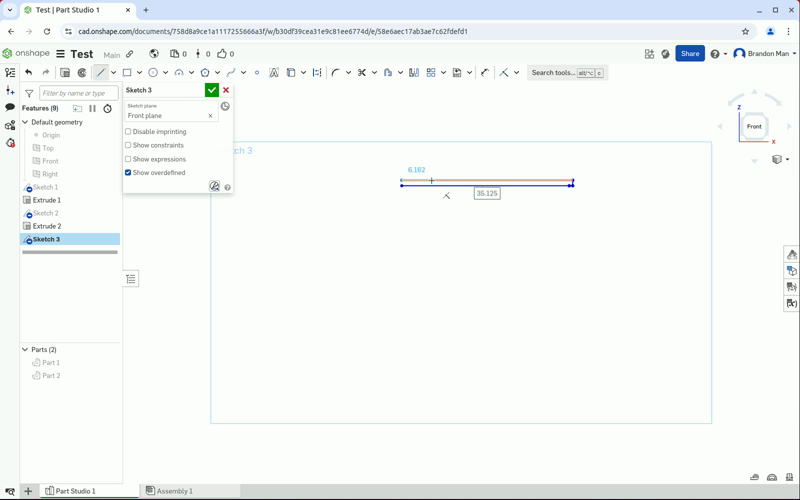
mouse_move(401, 185)
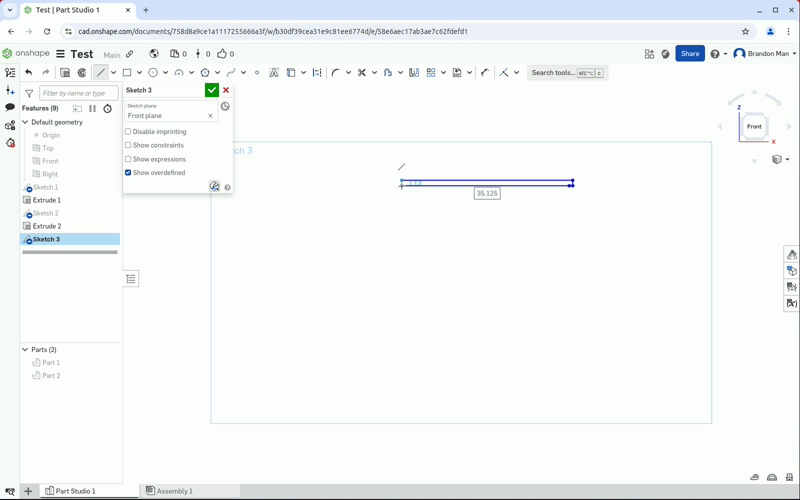
scroll(6)
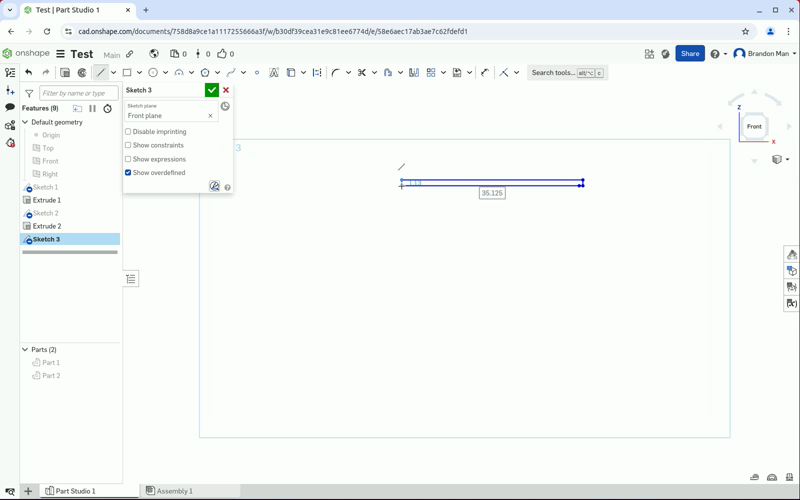
scroll(6)
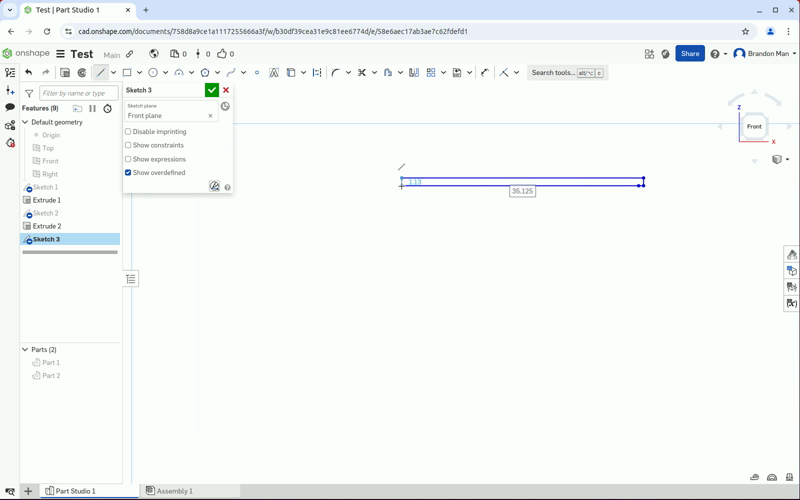
scroll(6)
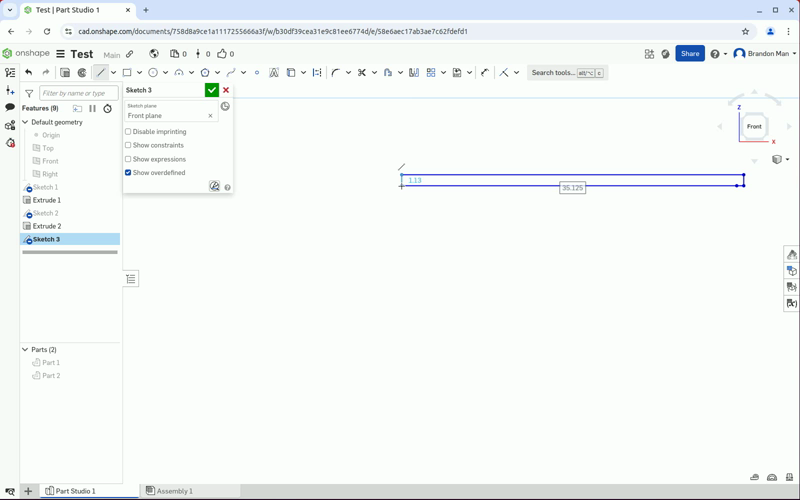
scroll(6)
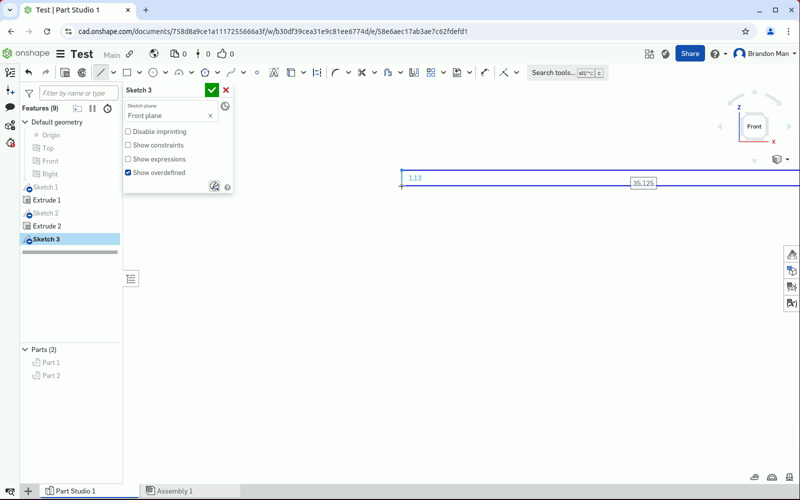
scroll(6)
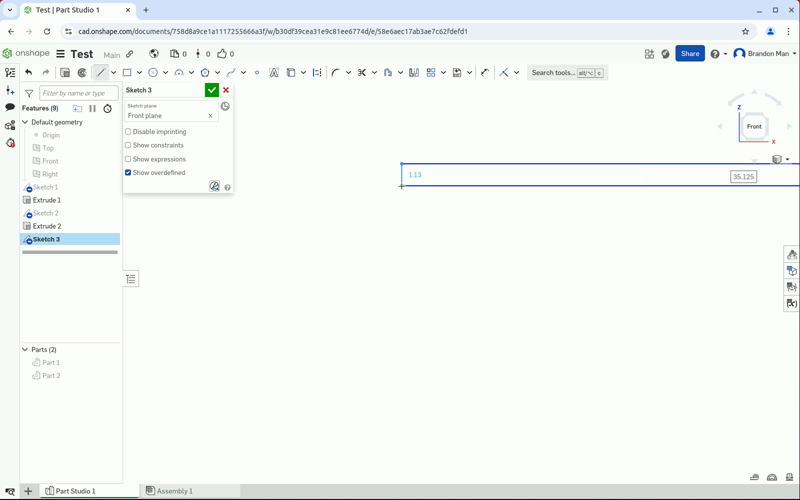
scroll(6)
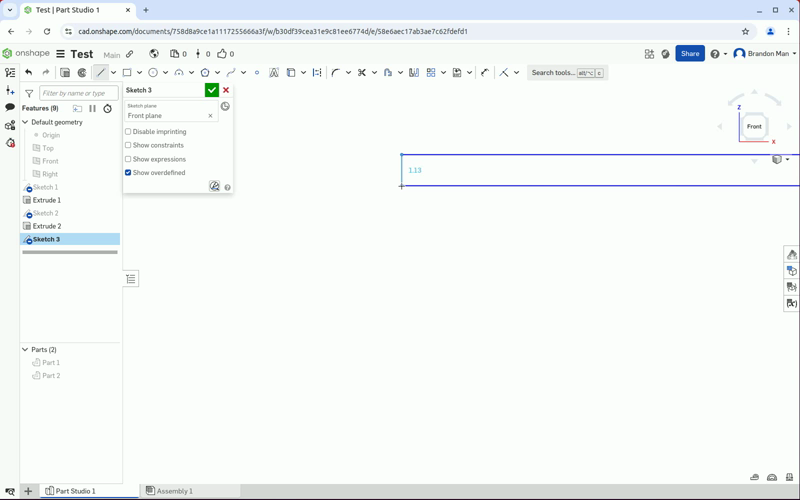
scroll(6)
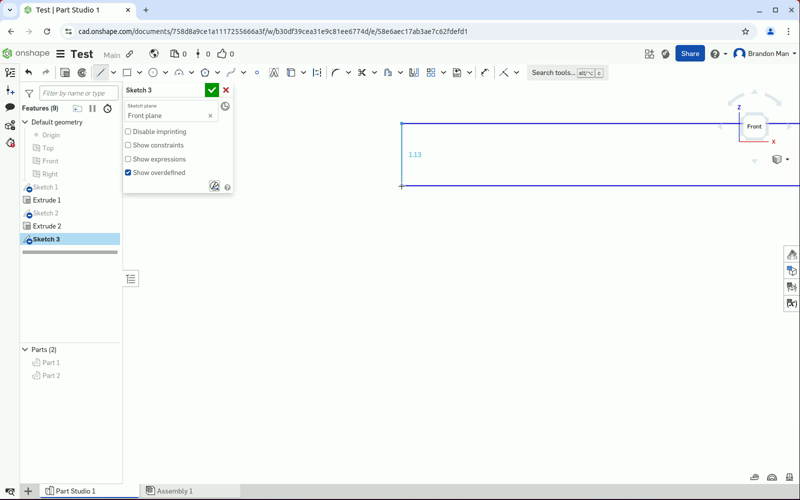
key_up(shift)
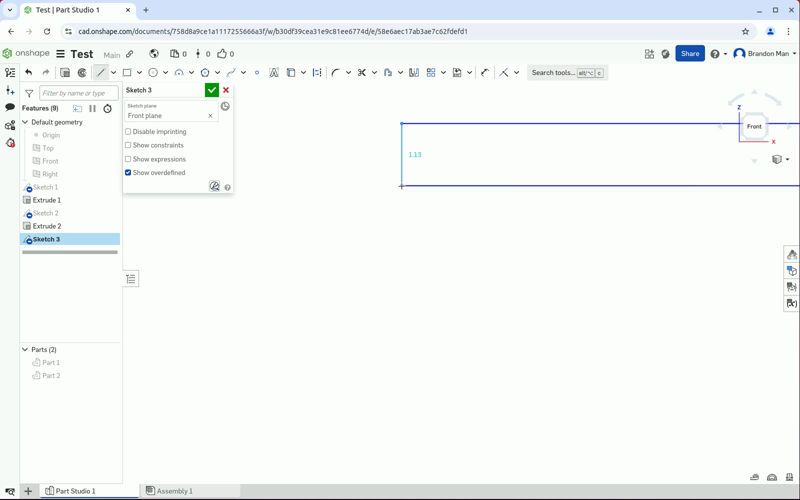
click(401, 185)
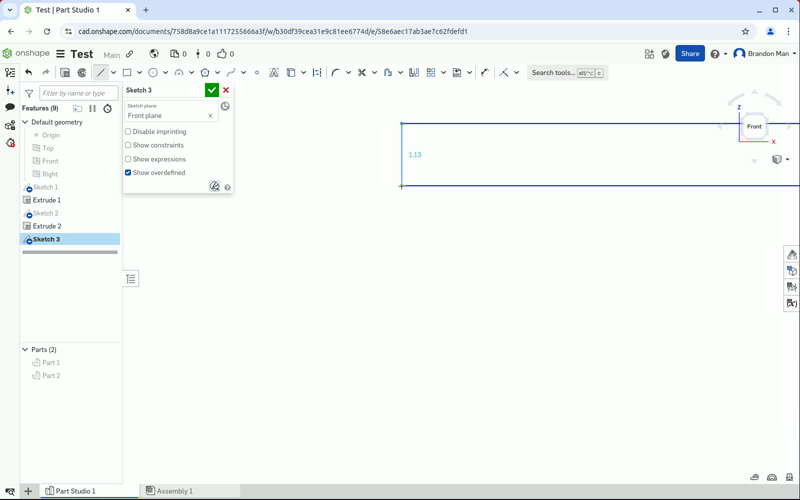
scroll(-6)
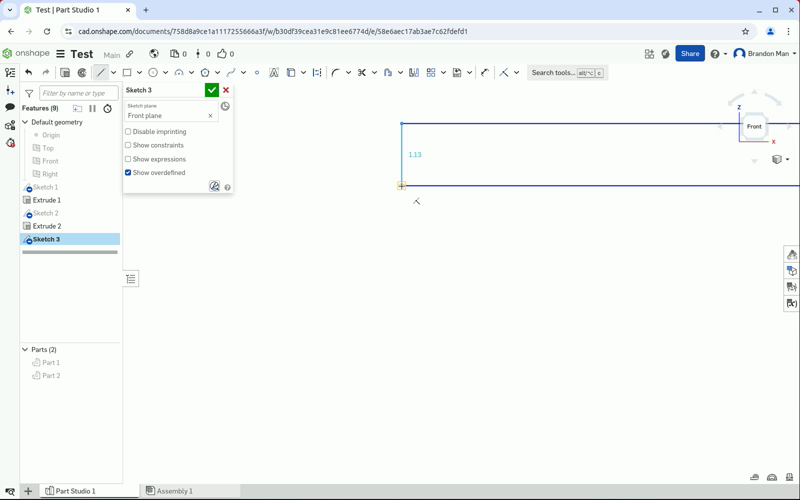
scroll(-6)
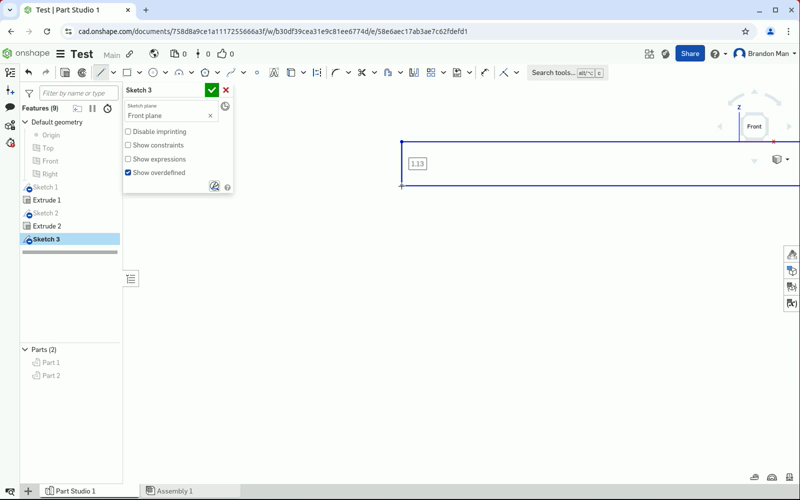
scroll(-6)
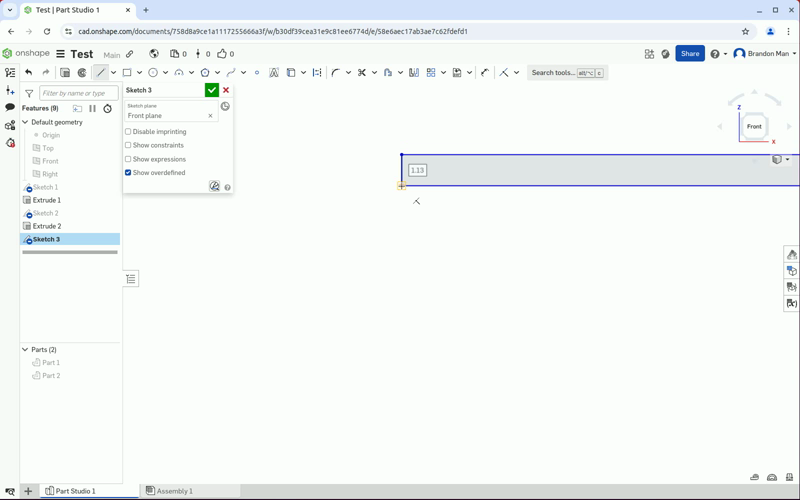
scroll(-6)
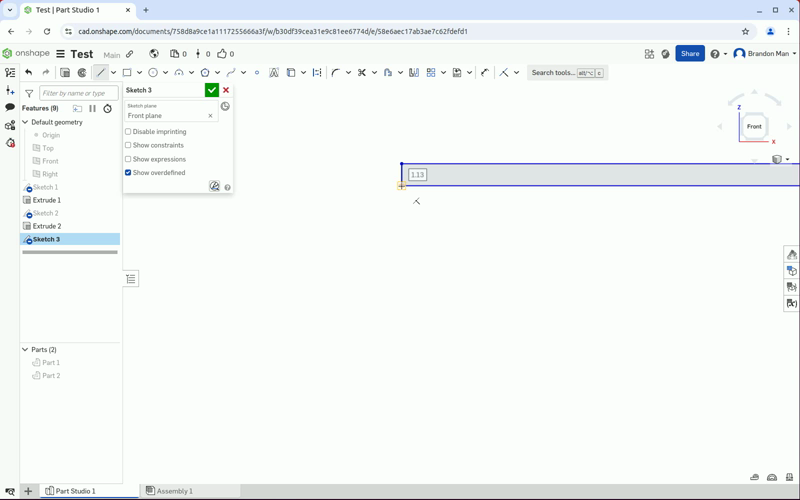
scroll(-6)
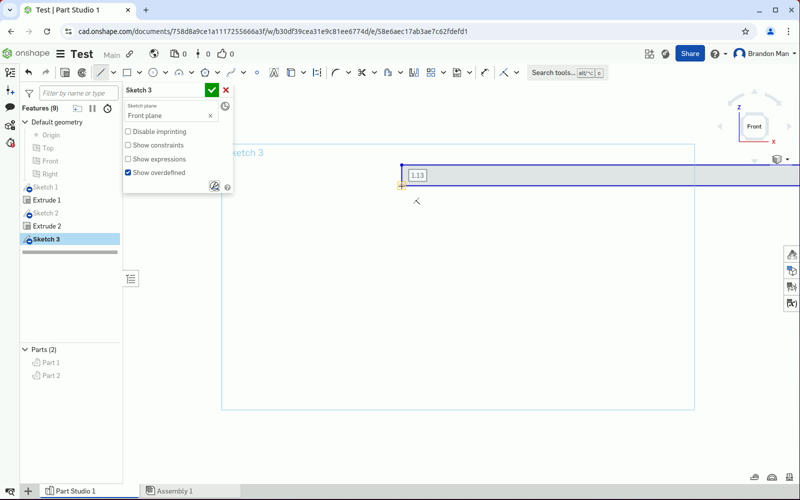
scroll(-6)
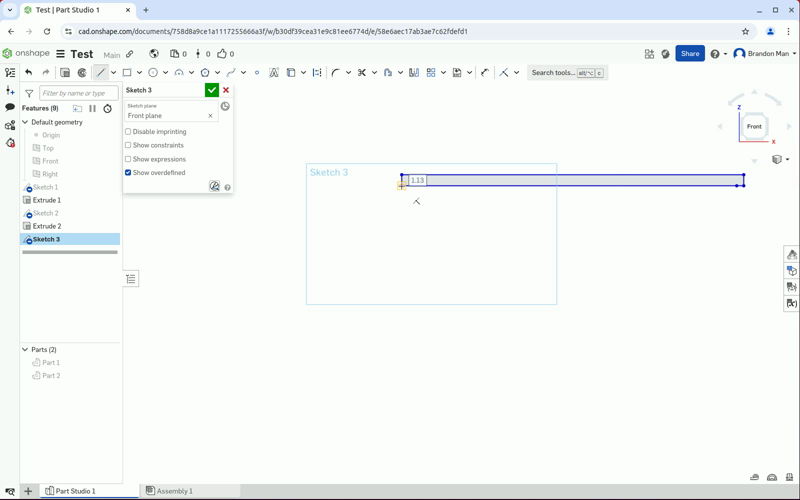
scroll(-6)
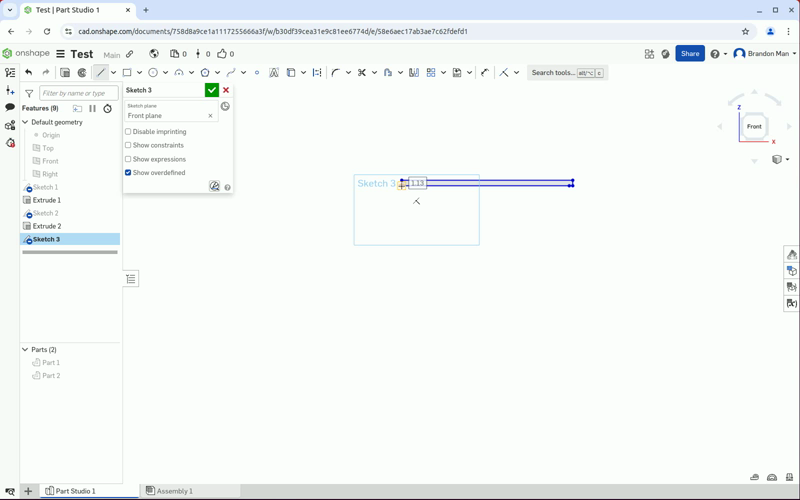
key(esc)
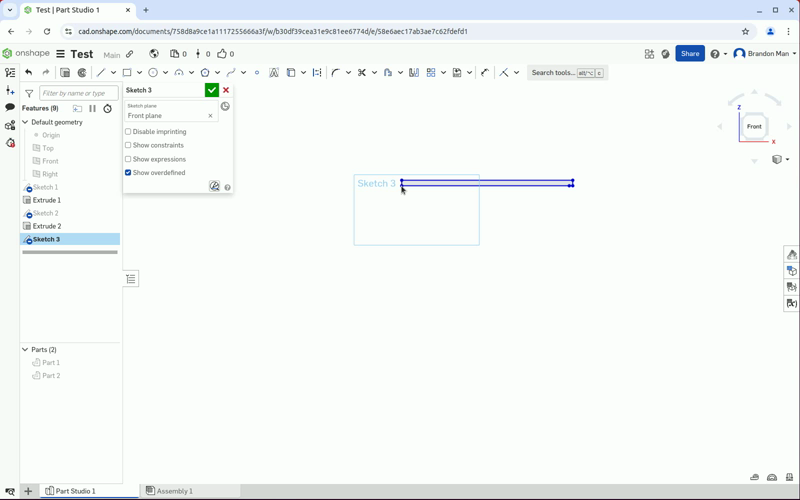
mouse_move(421, 184)
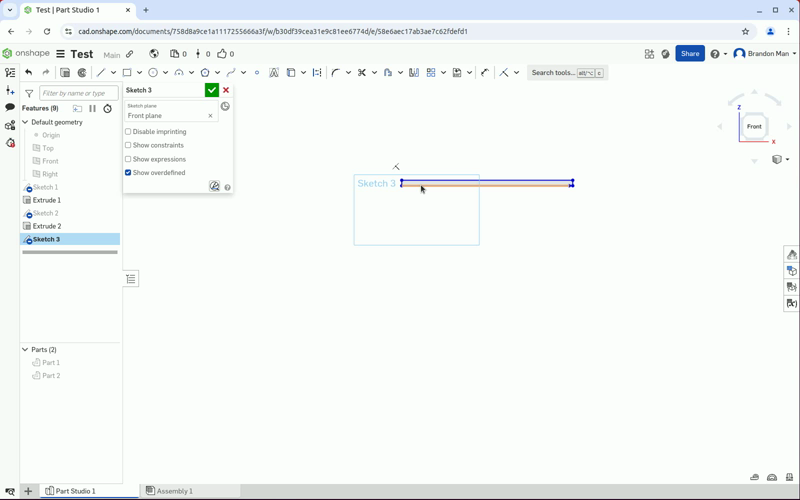
scroll(6)
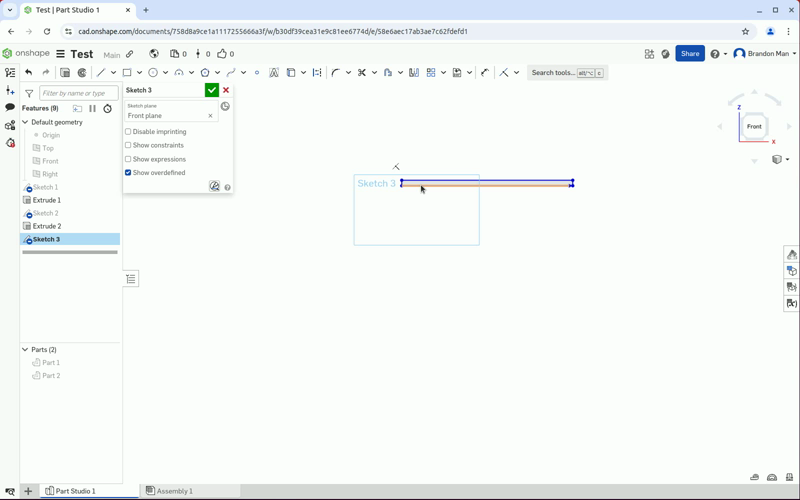
scroll(6)
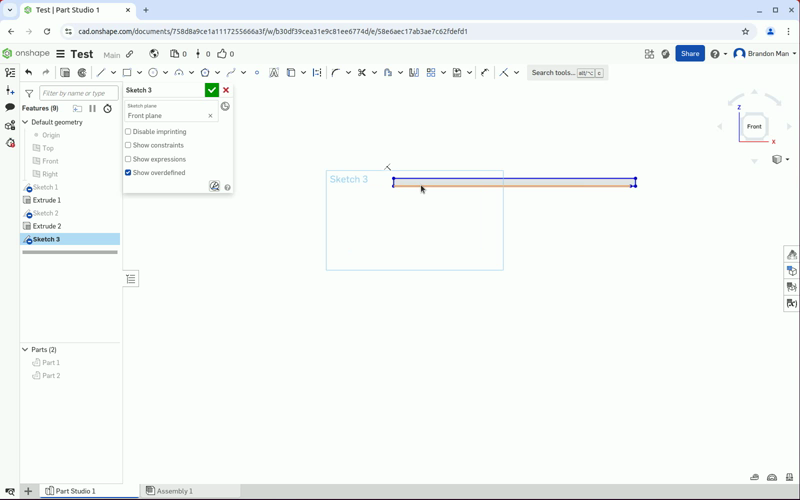
scroll(6)
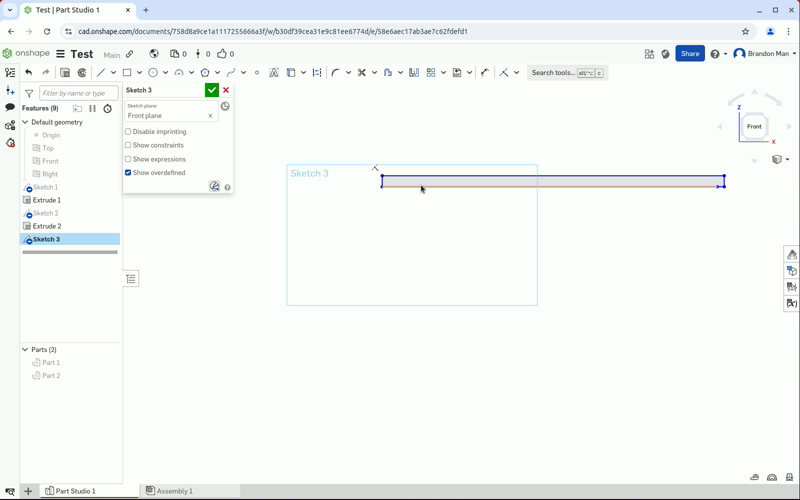
scroll(6)
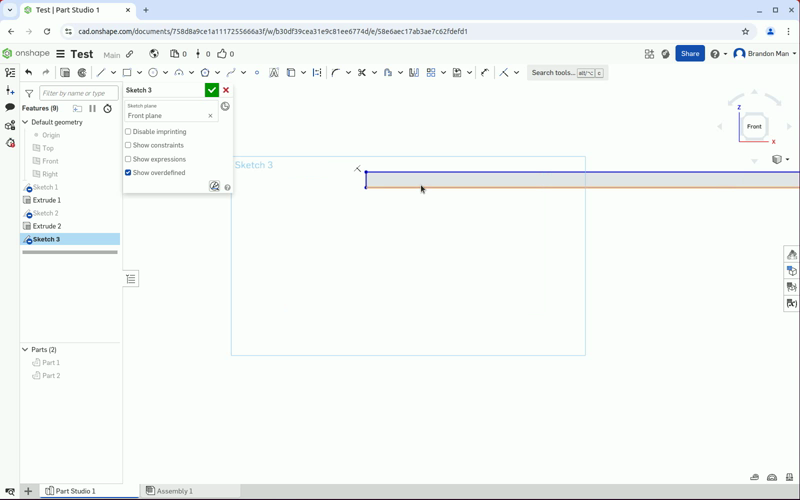
scroll(6)
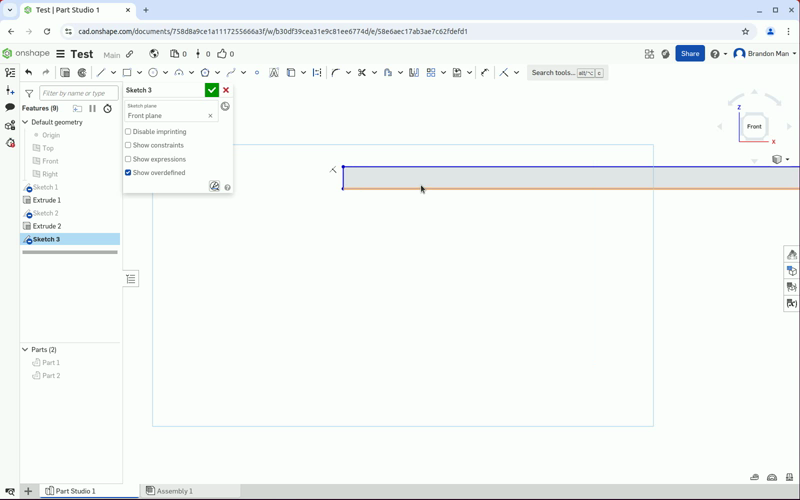
scroll(6)
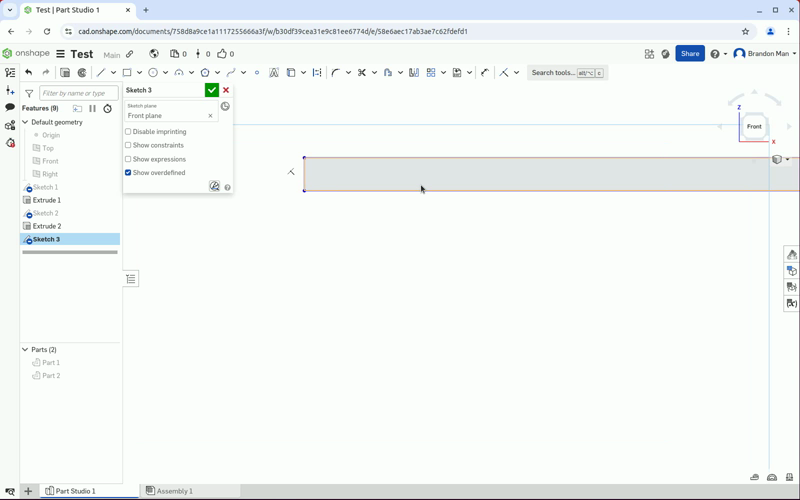
scroll(6)
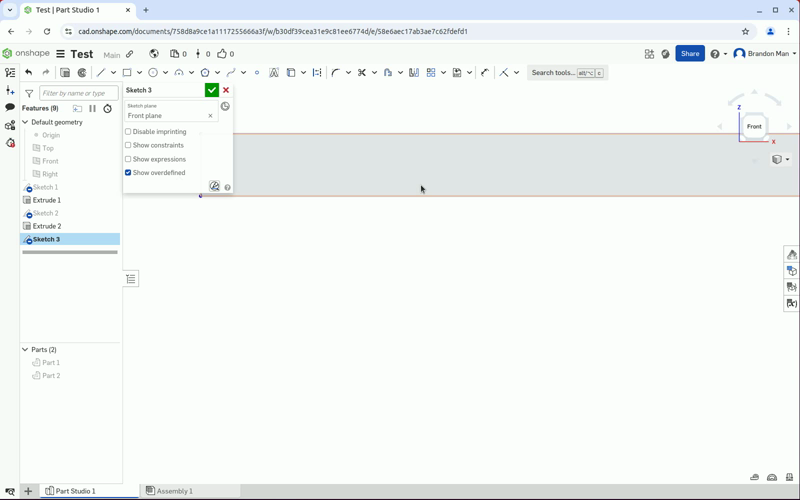
click(421, 184)
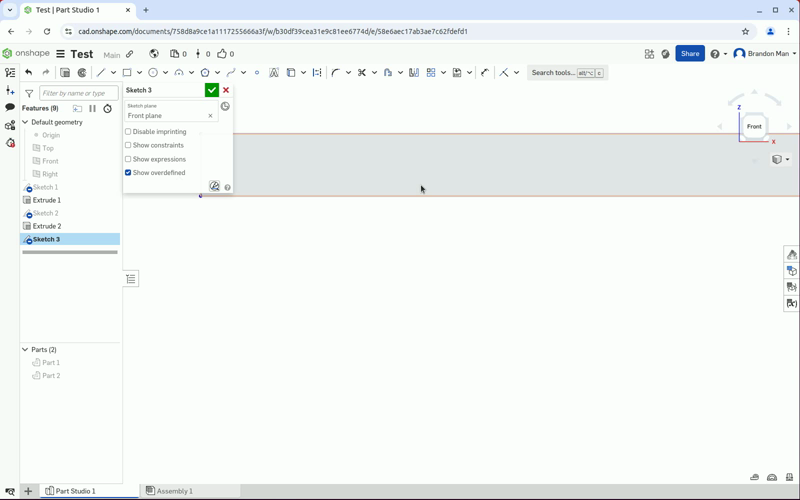
scroll(-6)
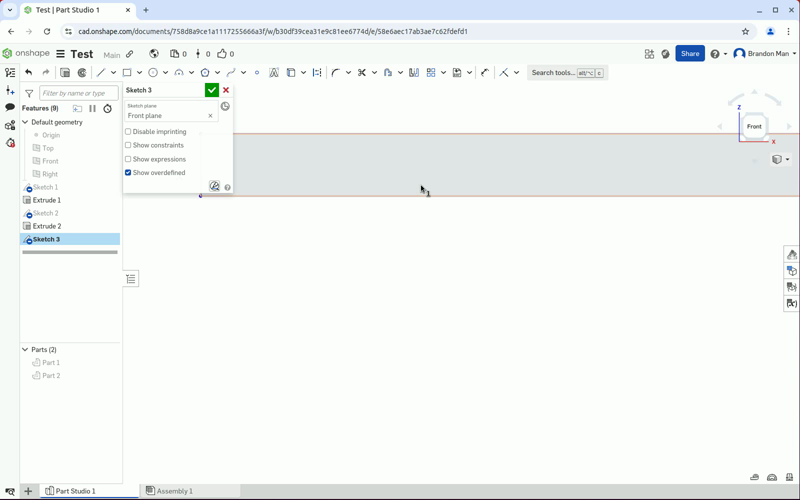
scroll(-6)
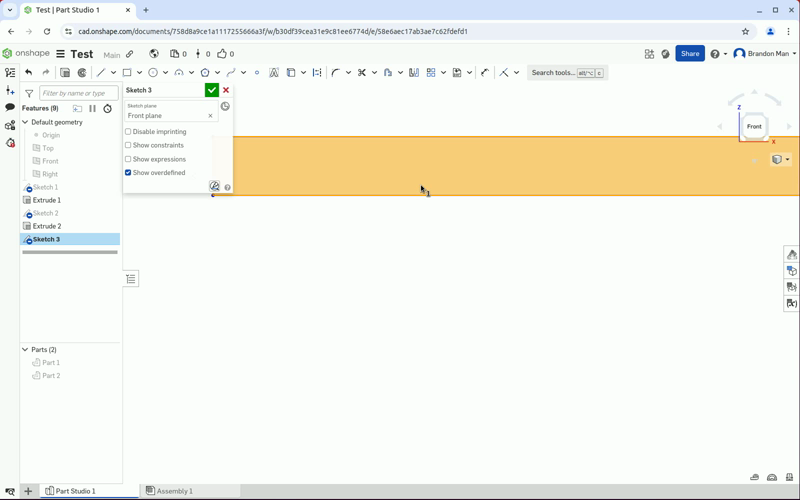
scroll(-6)
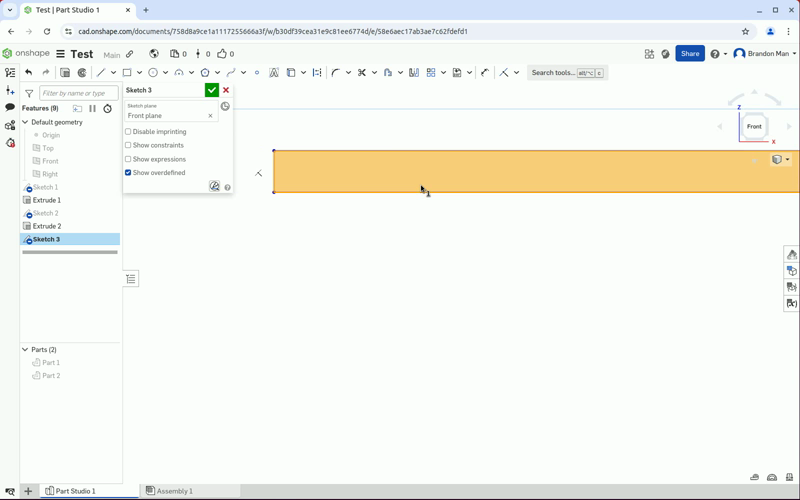
scroll(-6)
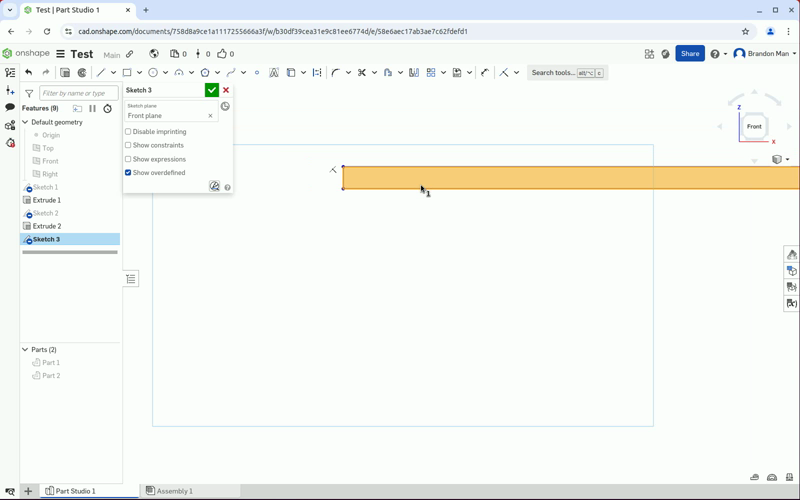
scroll(-6)
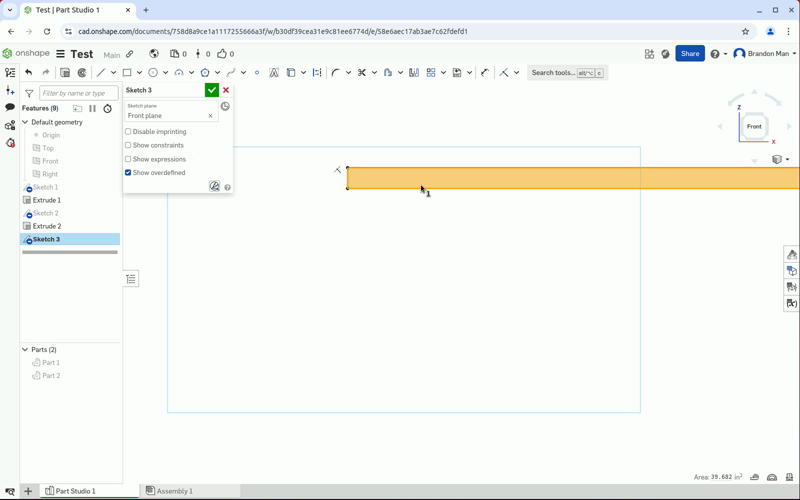
scroll(-6)
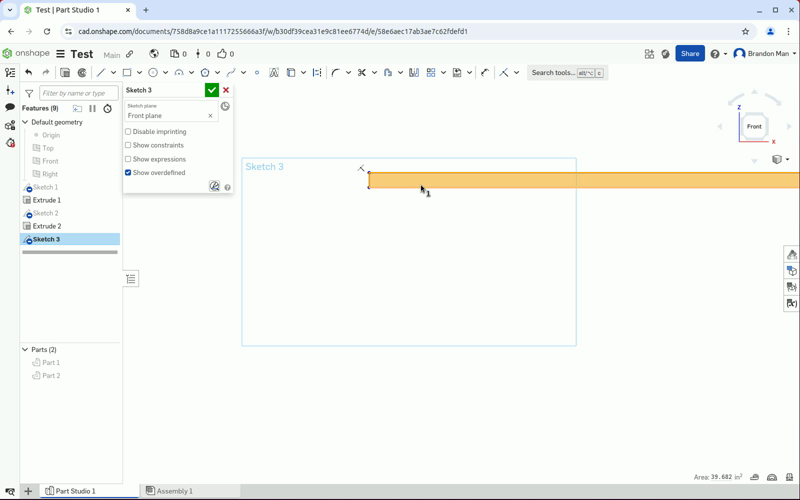
scroll(-6)
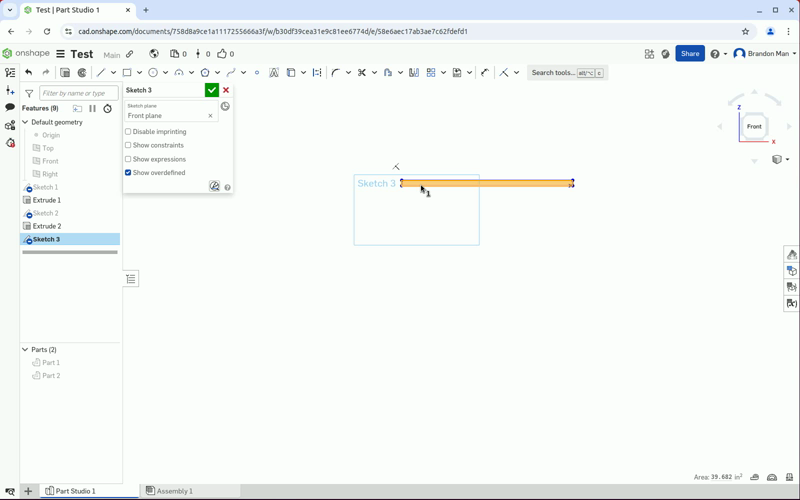
mouse_move(73, 352)
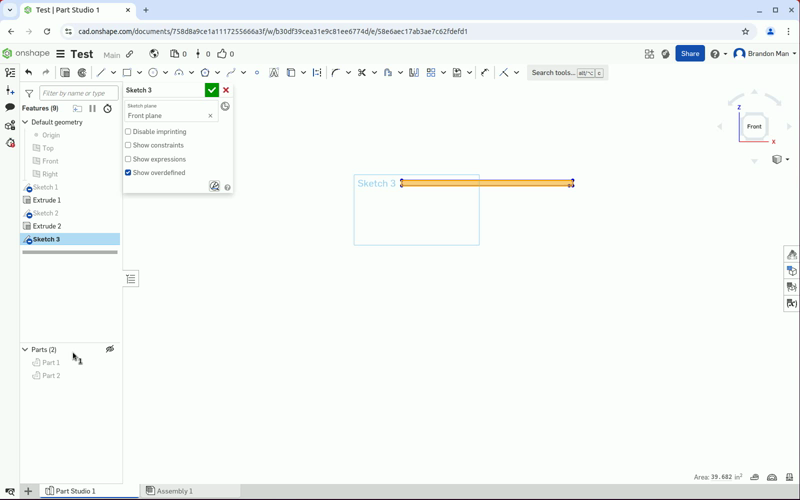
key(shift+y)
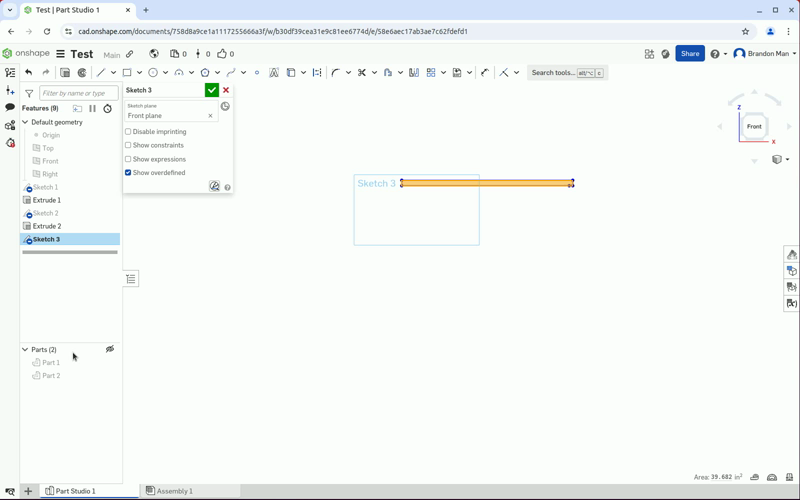
key(shift+e)
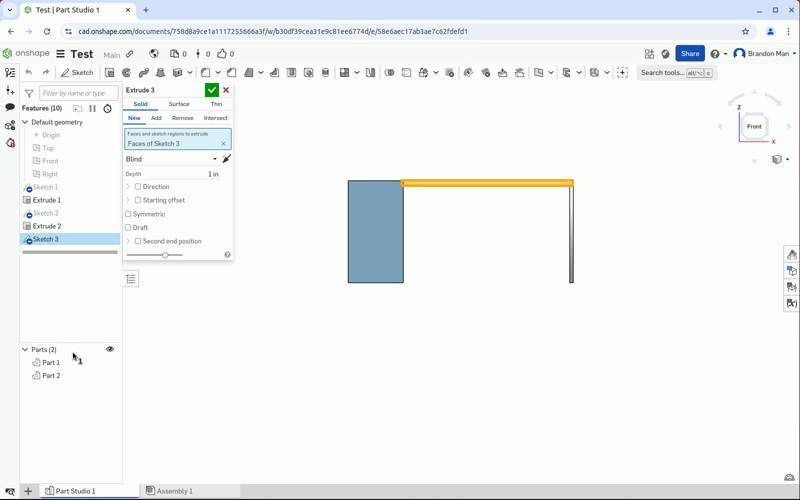
mouse_move(143, 106)
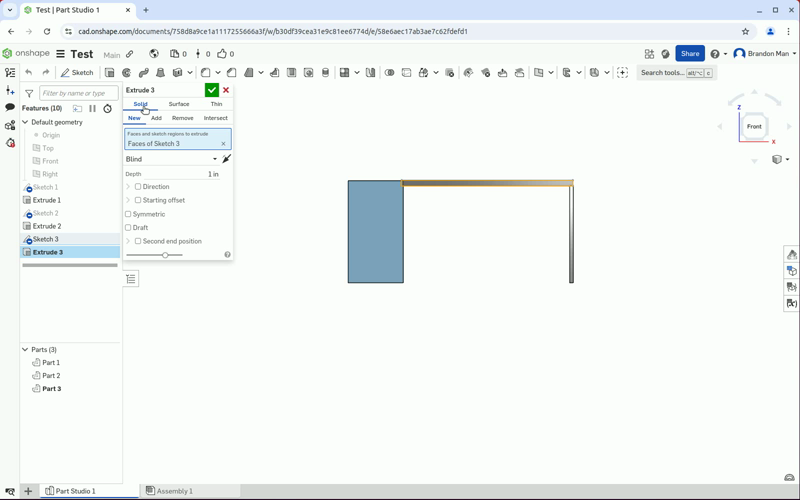
click(143, 106)
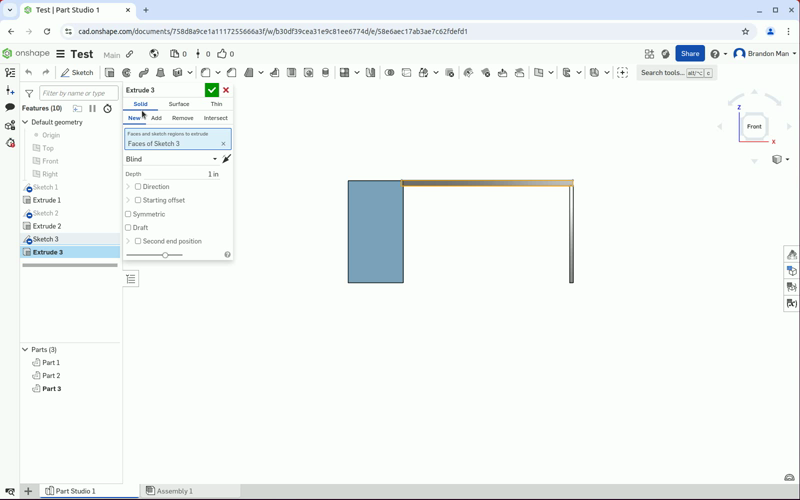
mouse_move(137, 120)
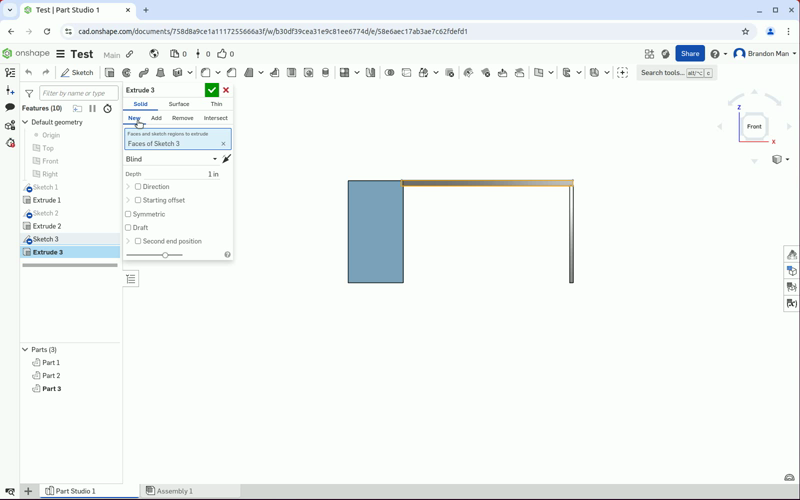
click(137, 120)
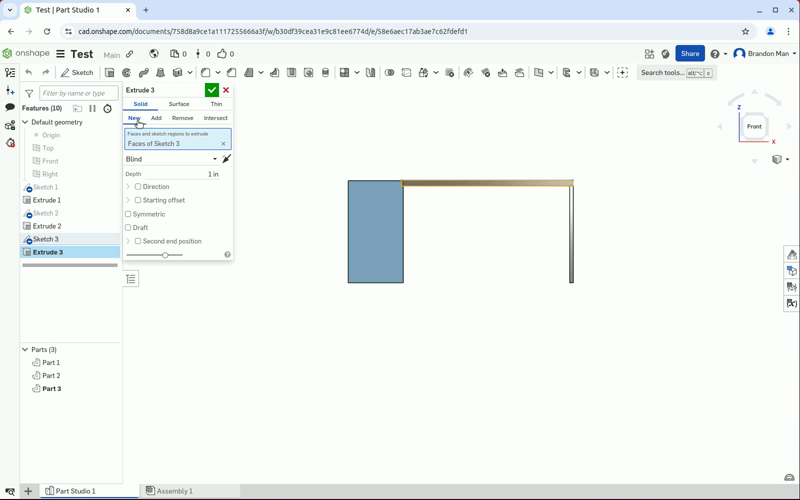
key(tab, 4)
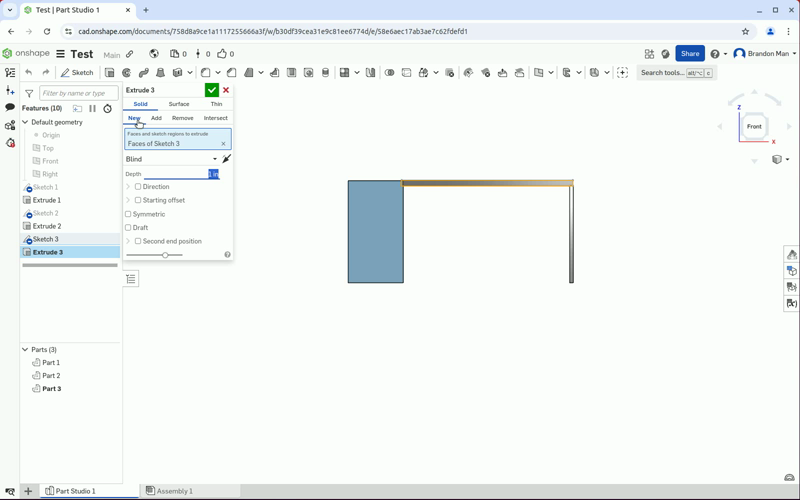
text(16.85)
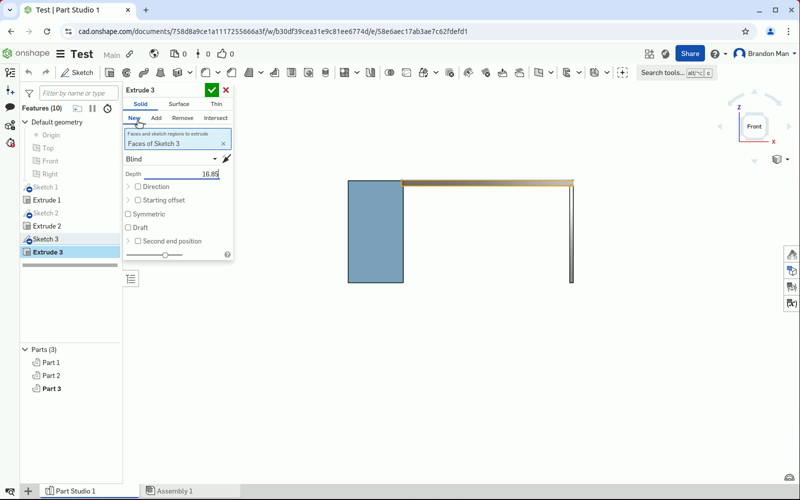
key(enter)
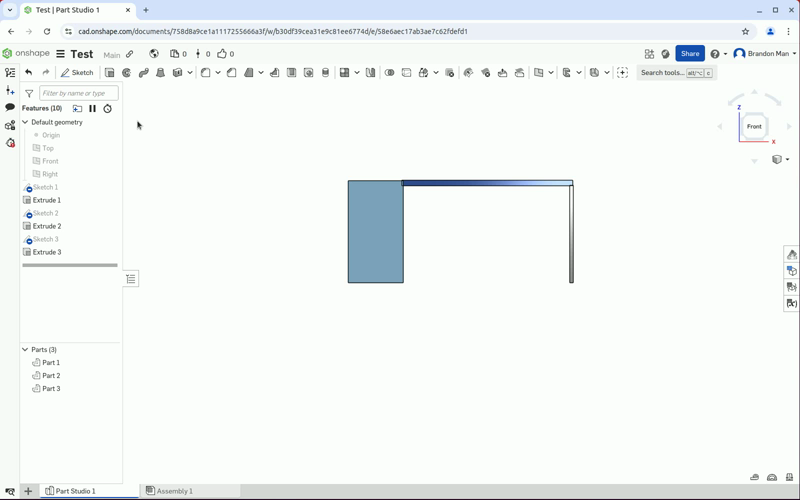
key(shift+h)
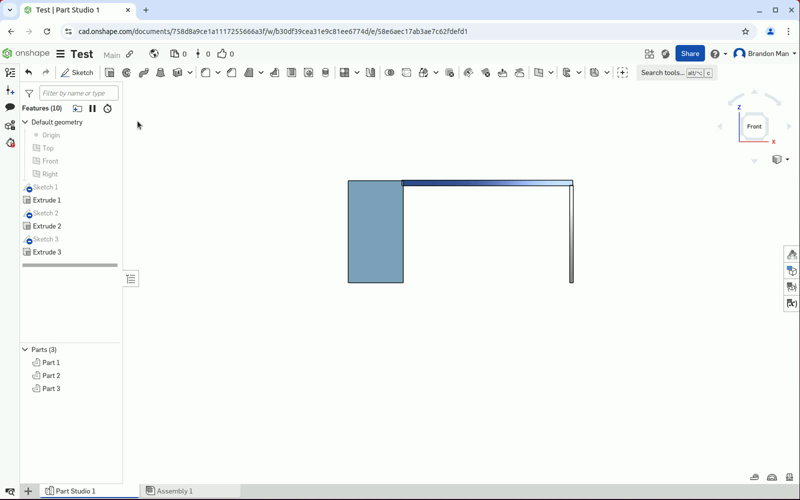
key(shift+h)
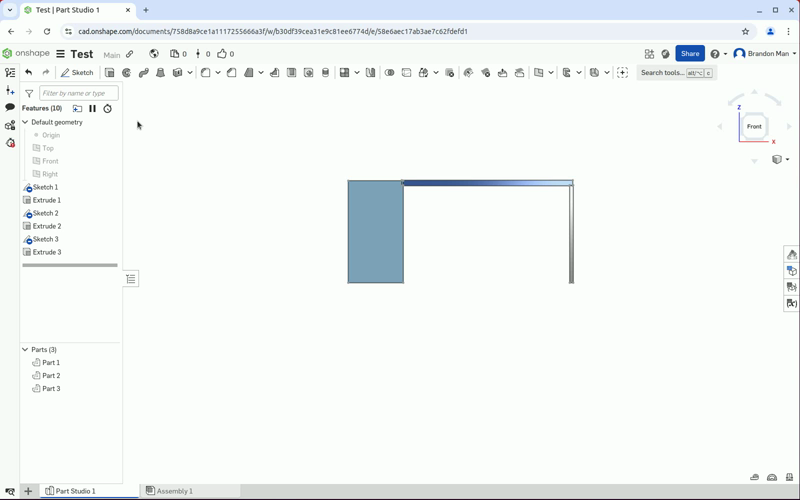
key(shift+7)
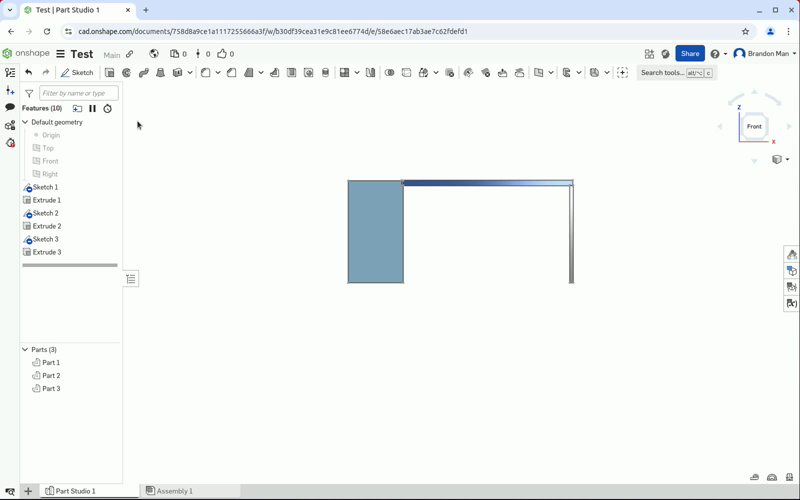
key(left, 2)
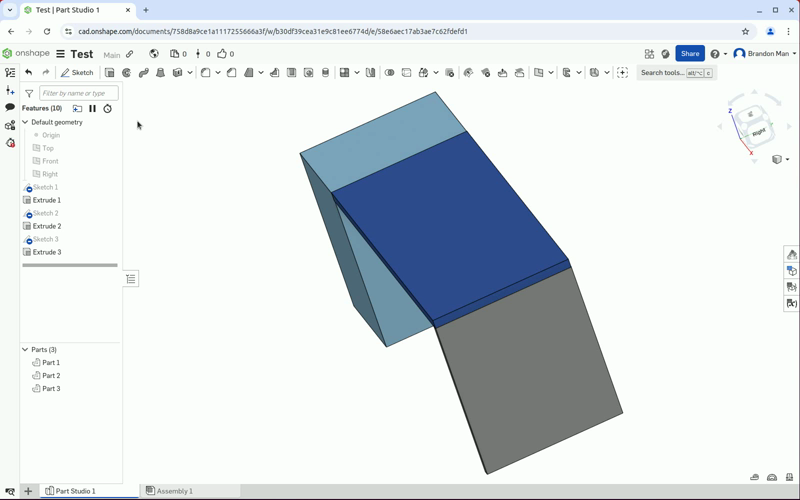
key(down, 2)
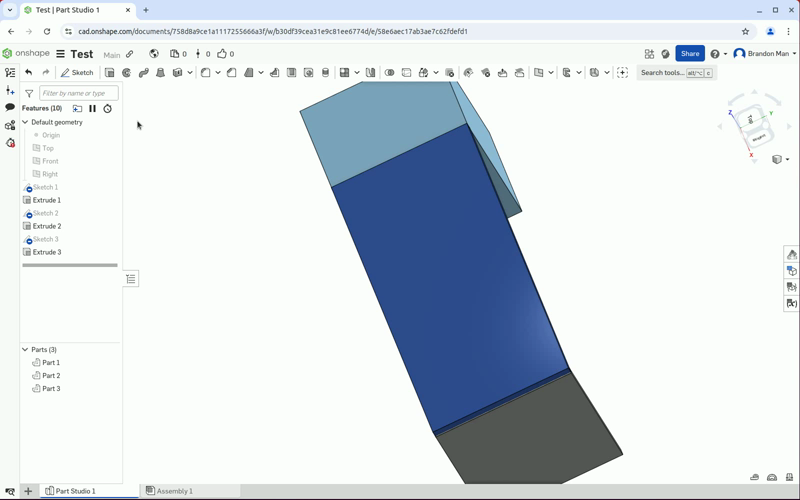
key(up, 2)
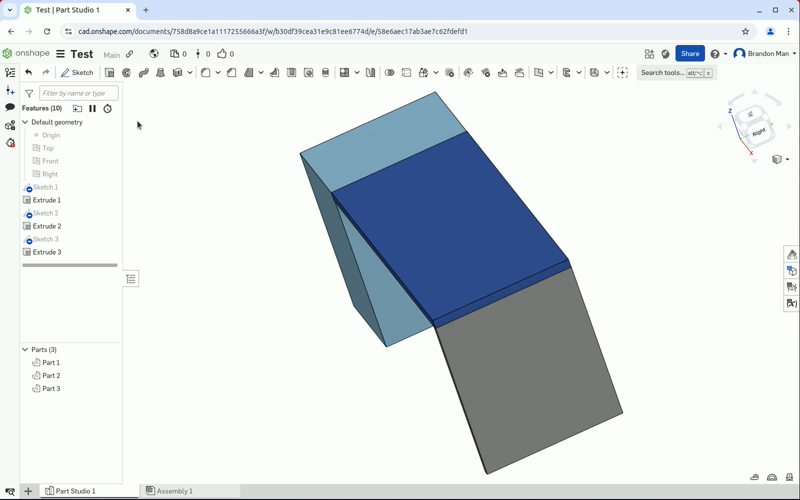
key(right, 2)
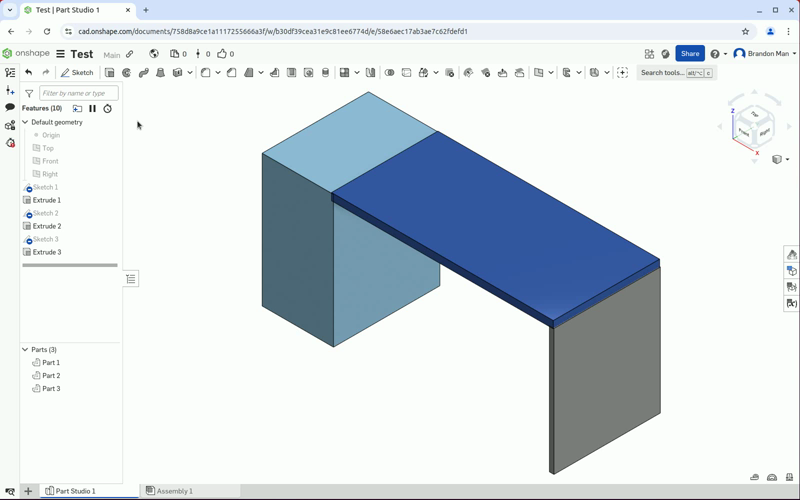
mouse_move(73, 189)
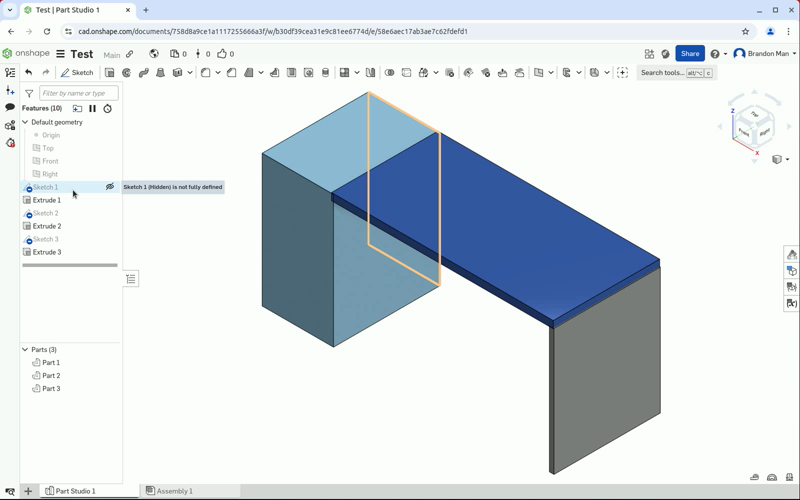
click(73, 189)